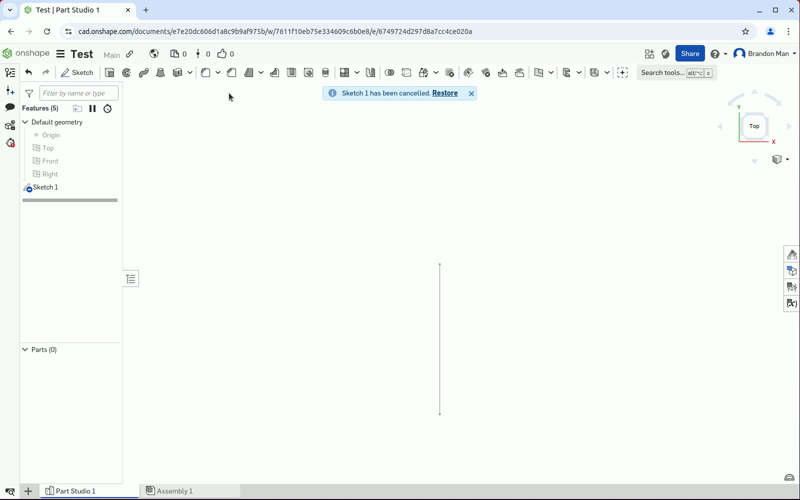
key(shift+h)
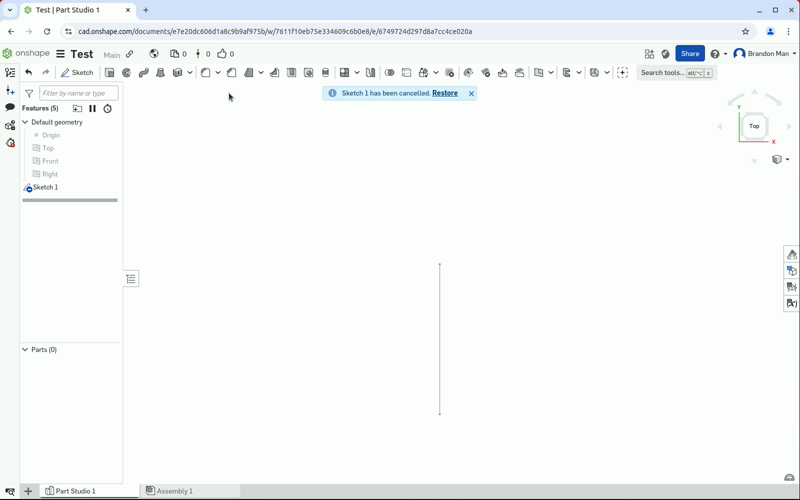
key(shift+s)
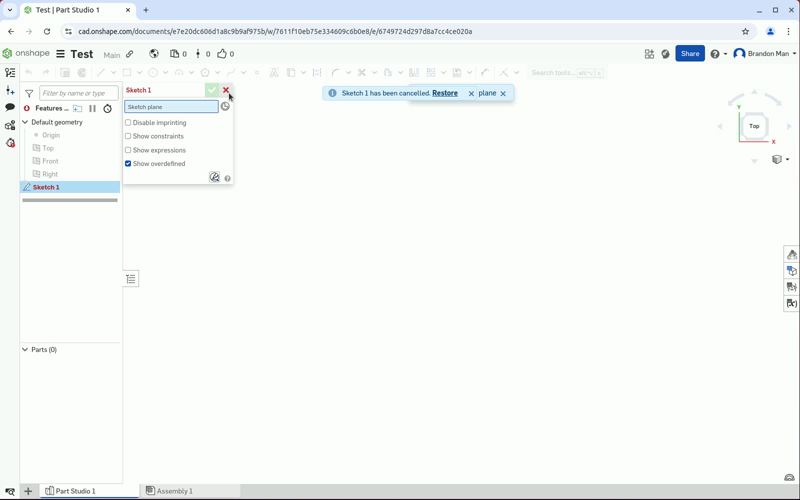
mouse_move(73, 150)
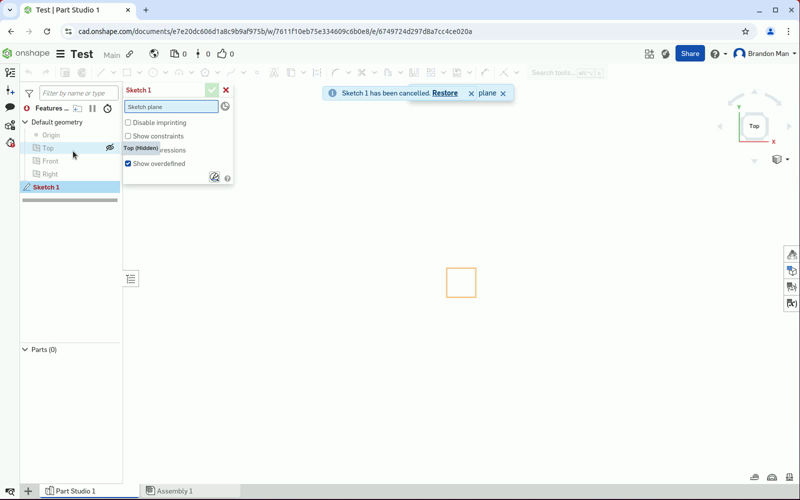
click(73, 150)
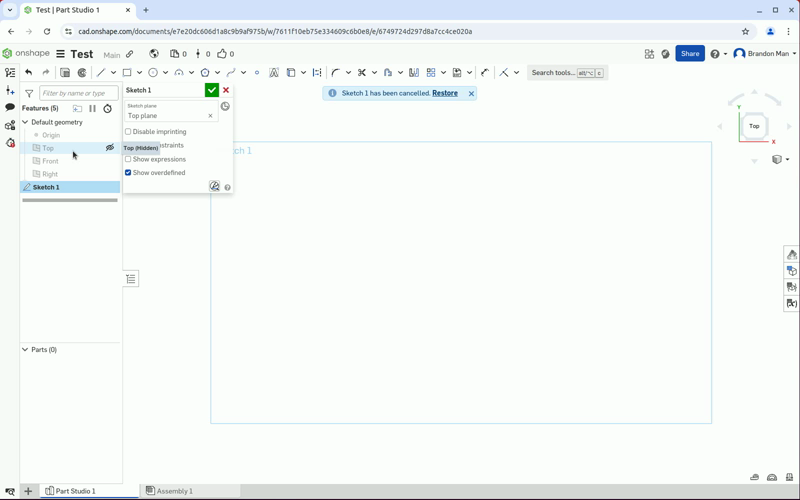
mouse_move(73, 352)
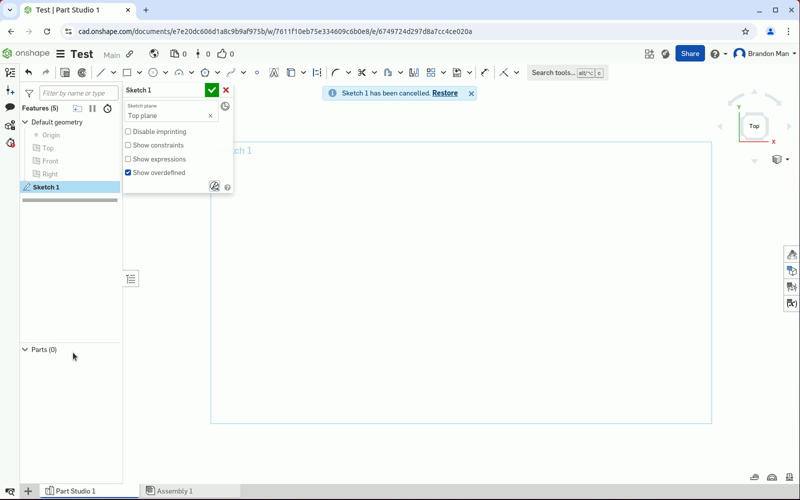
key(y)
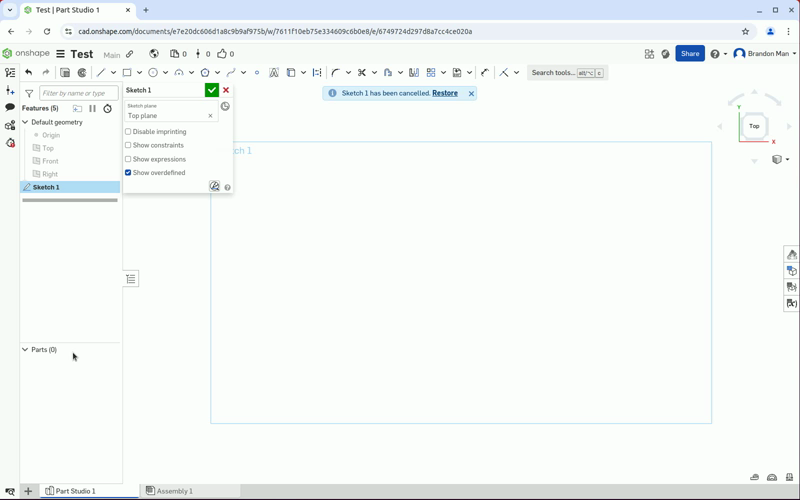
key(l)
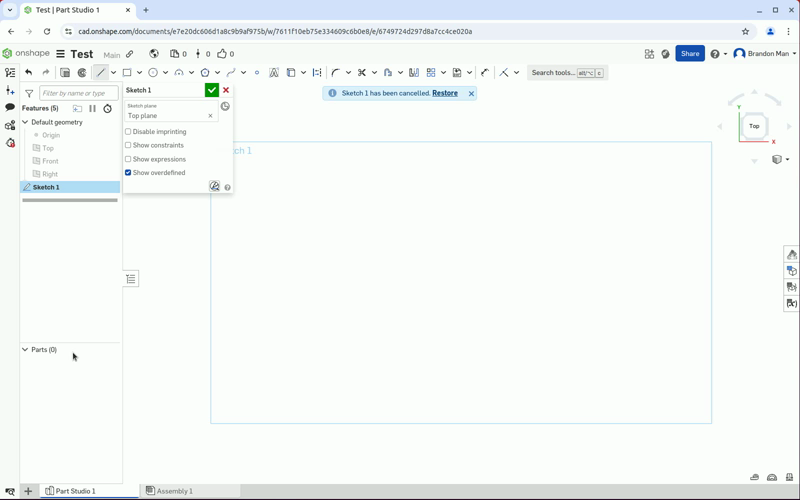
key_down(shift)
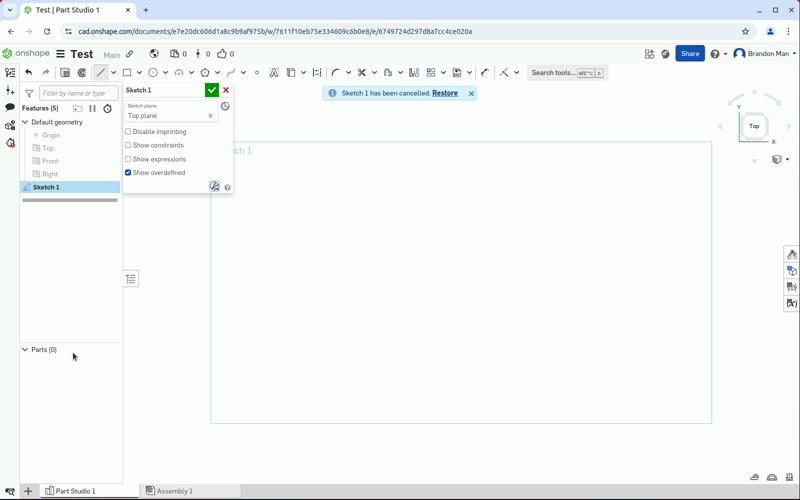
mouse_move(382, 395)
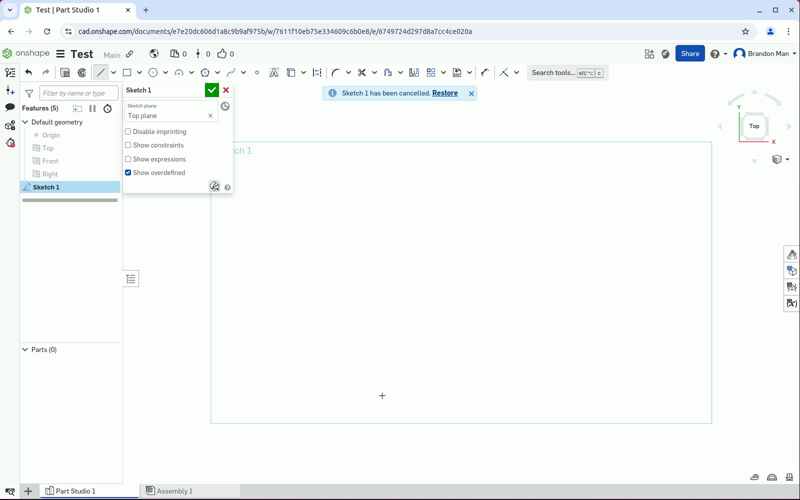
click(382, 395)
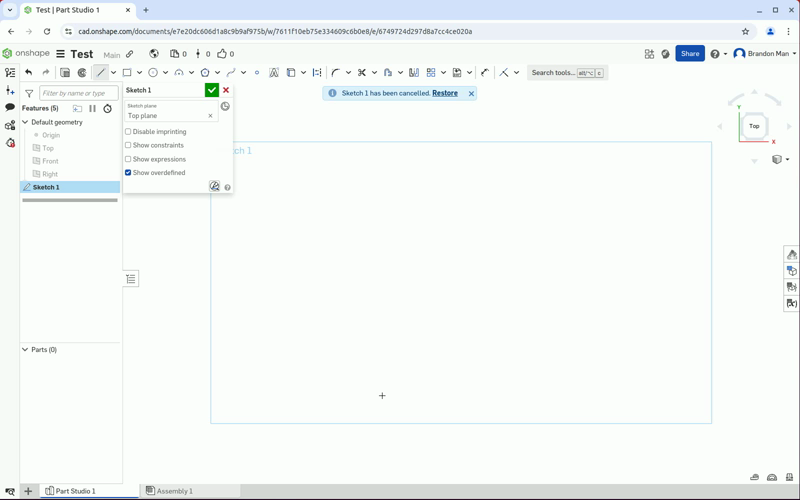
key_up(shift)
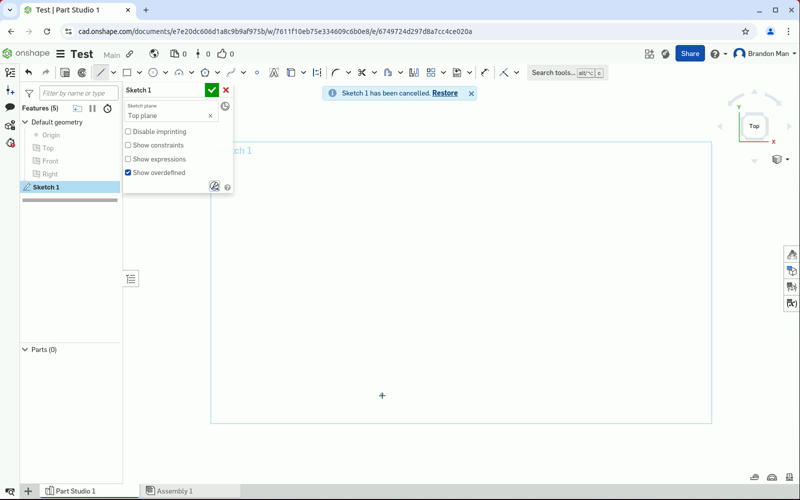
key_down(shift)
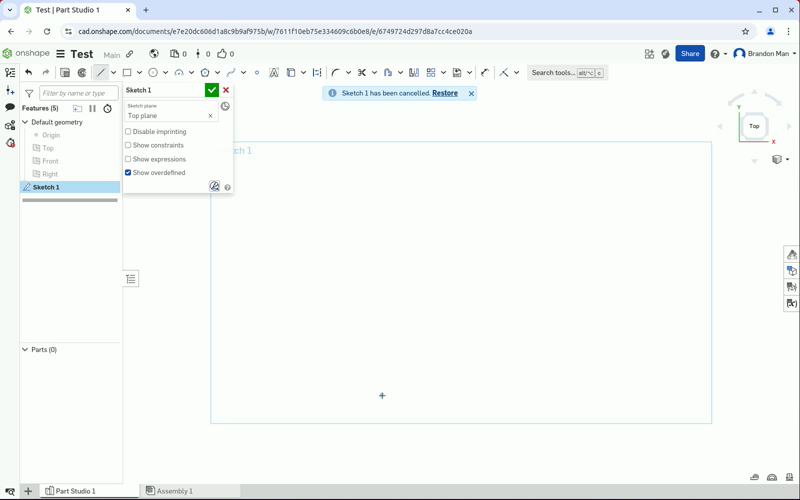
mouse_move(537, 395)
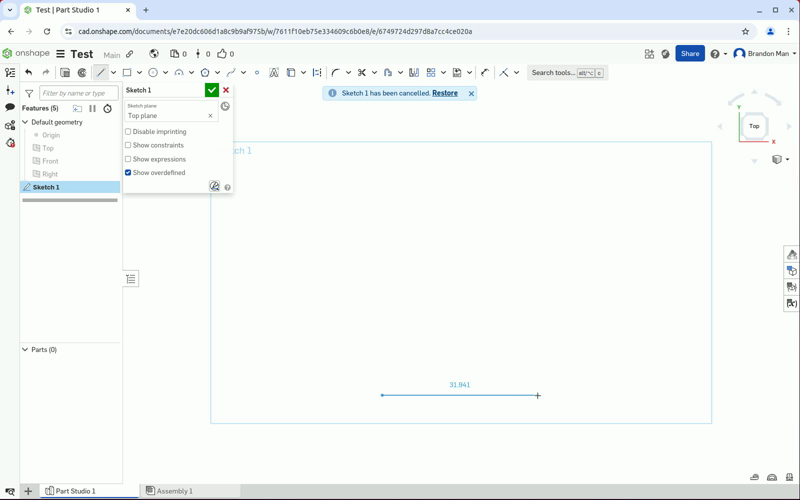
click(537, 395)
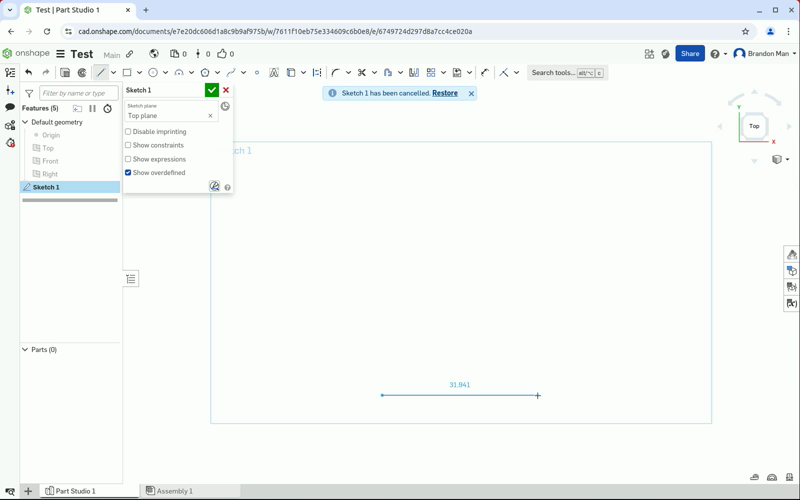
key_up(shift)
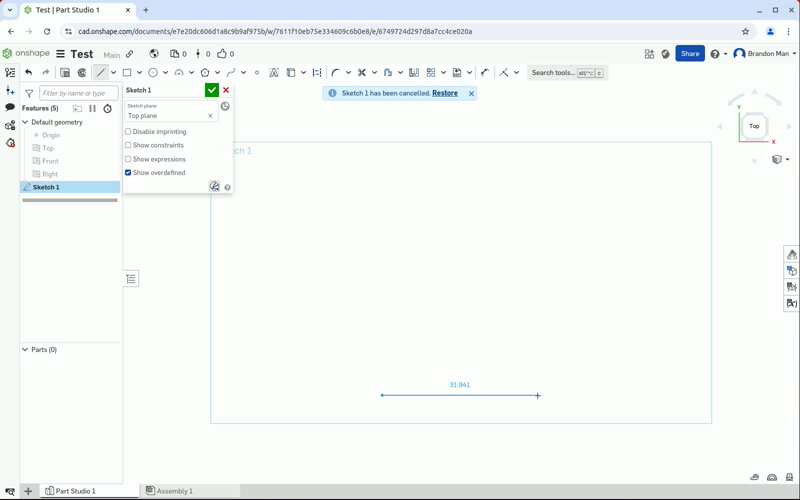
key_down(shift)
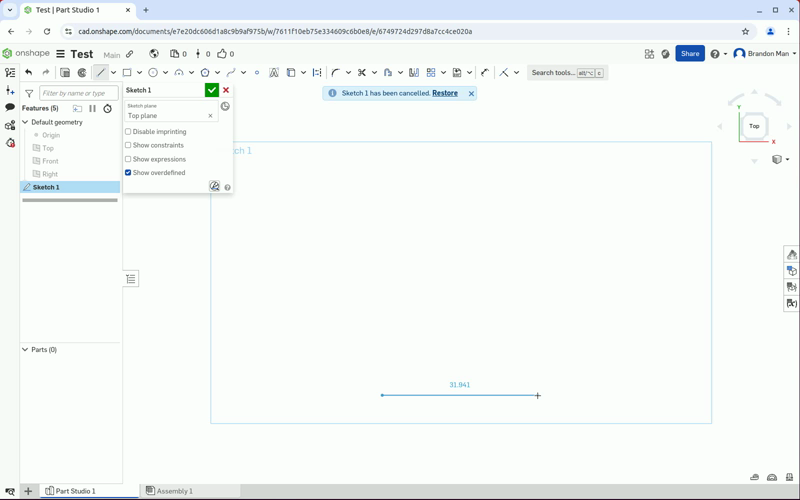
mouse_move(537, 171)
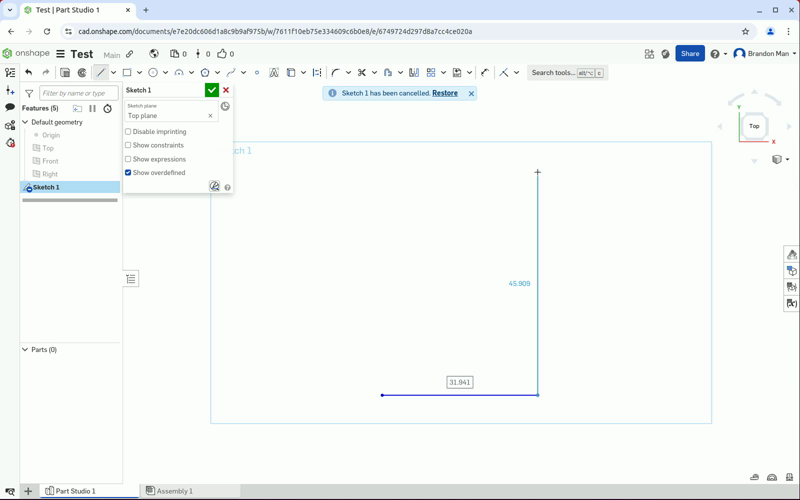
click(537, 171)
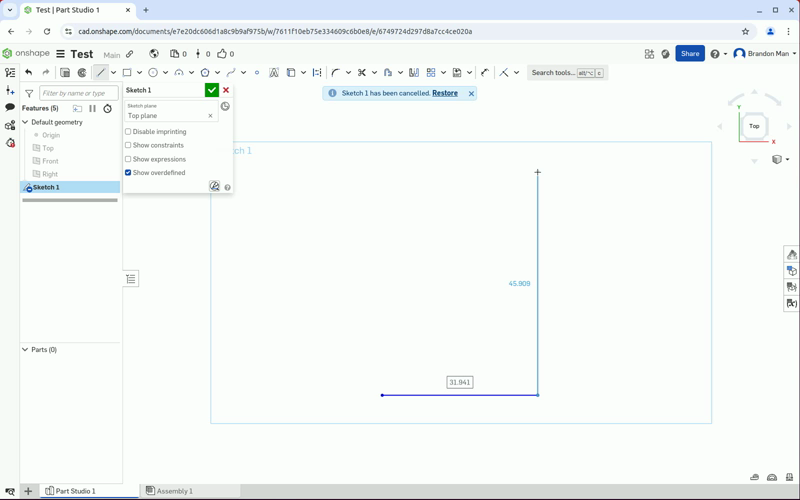
key_up(shift)
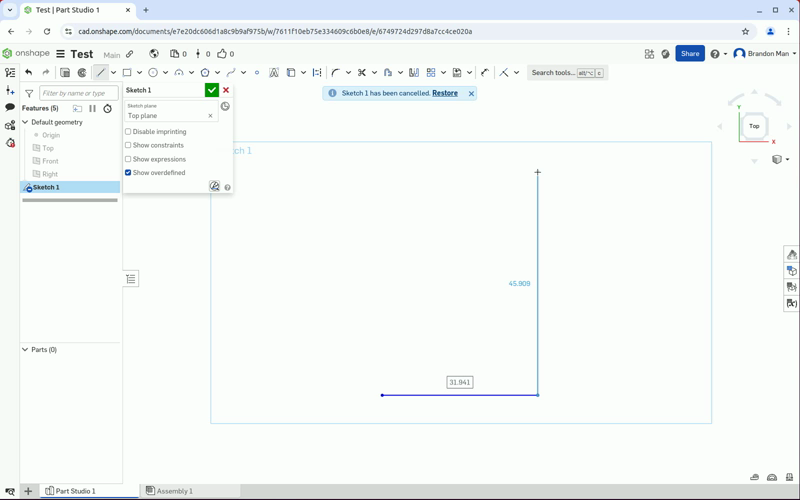
key_down(shift)
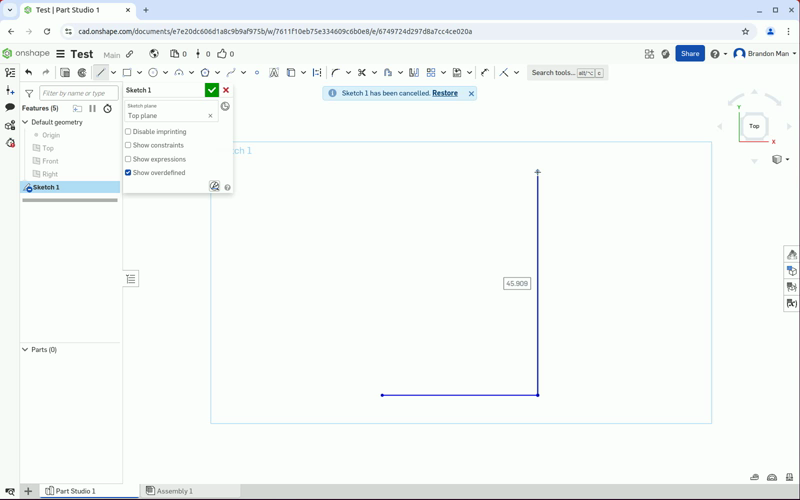
mouse_move(382, 171)
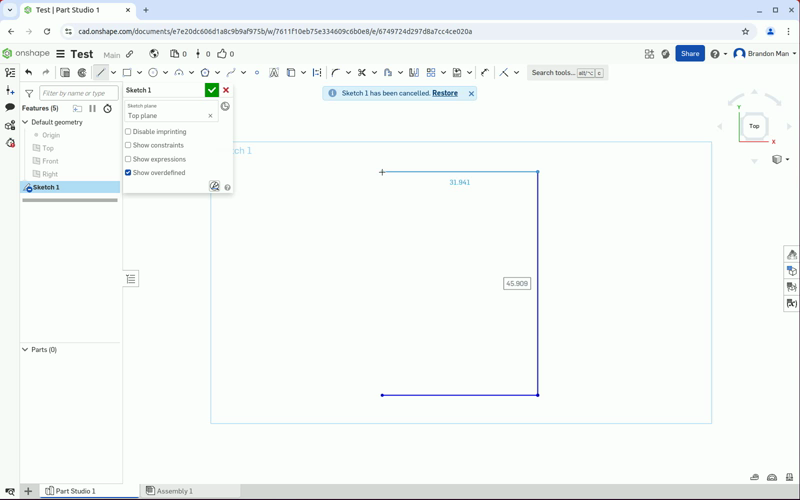
click(382, 171)
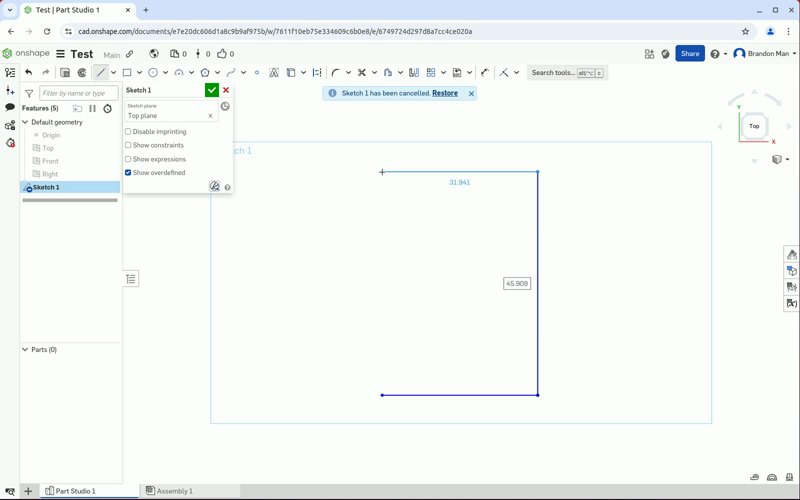
key_up(shift)
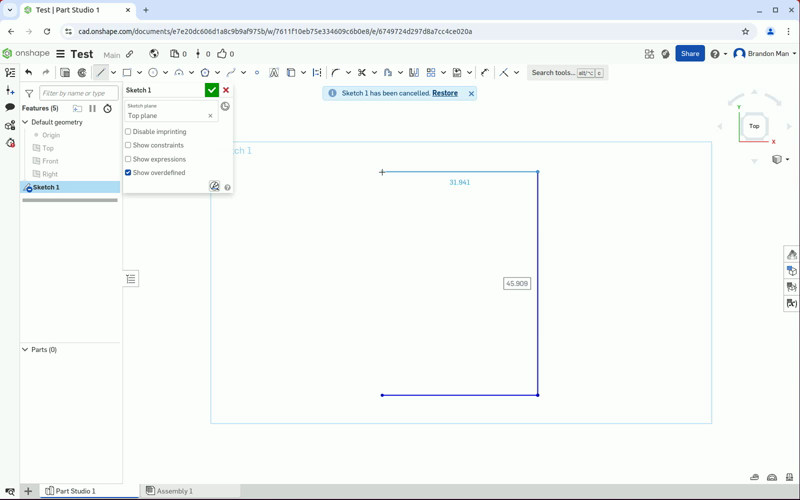
key_down(shift)
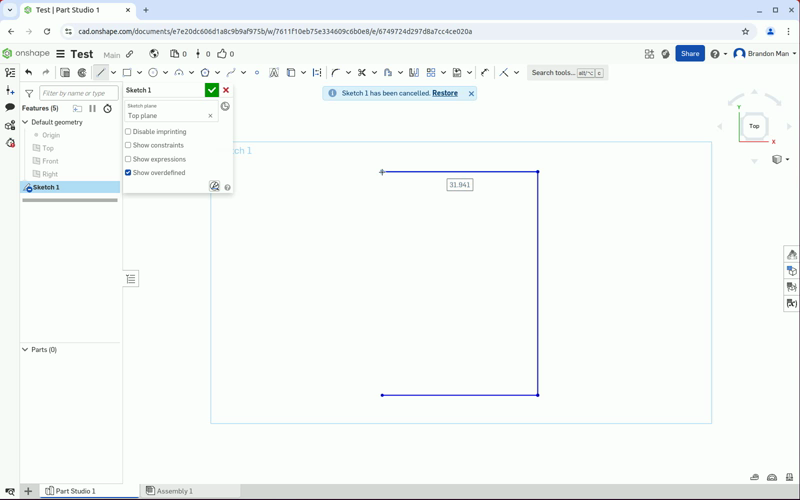
mouse_move(382, 395)
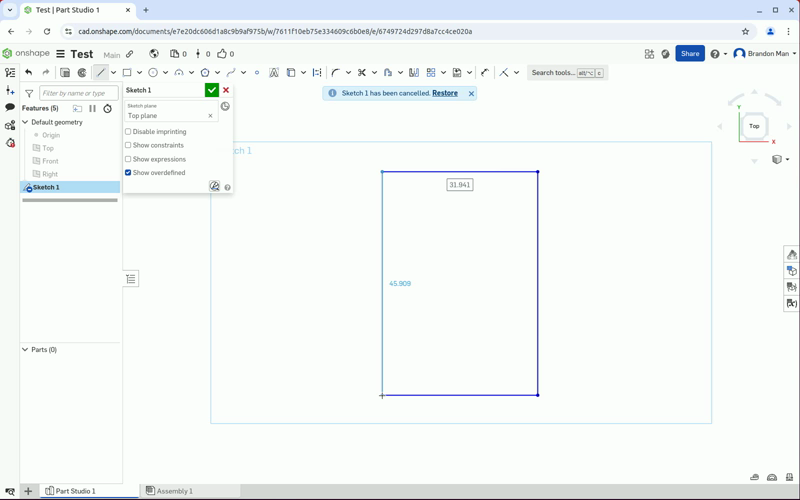
key_up(shift)
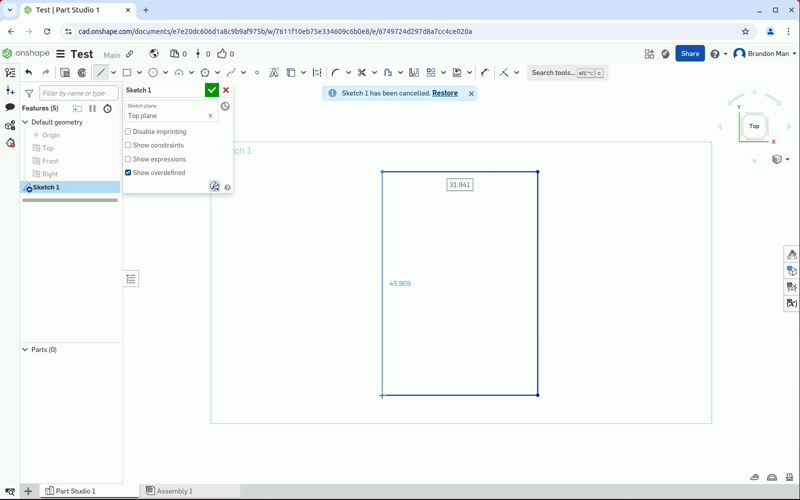
click(382, 395)
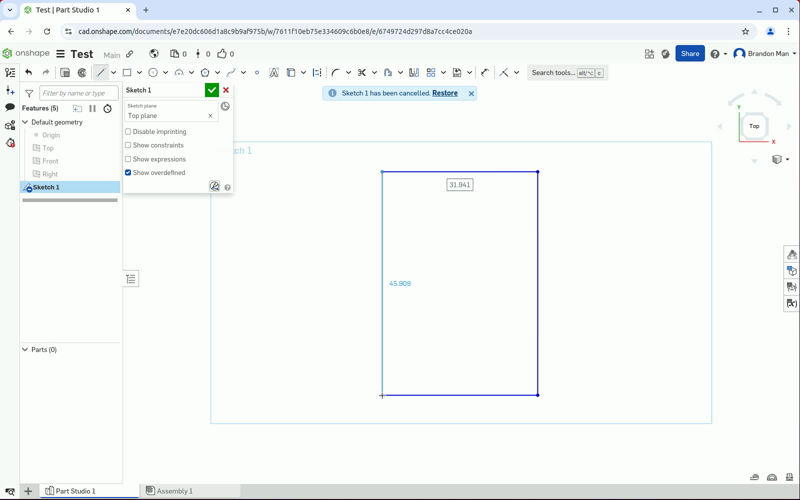
key(esc)
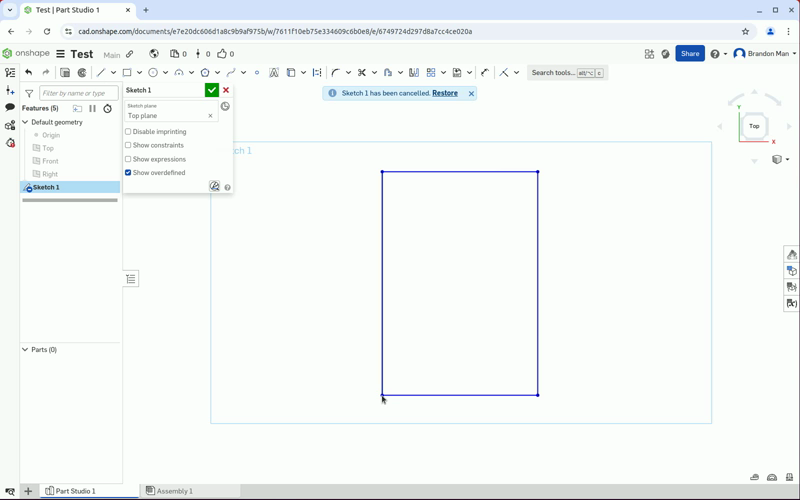
key(c)
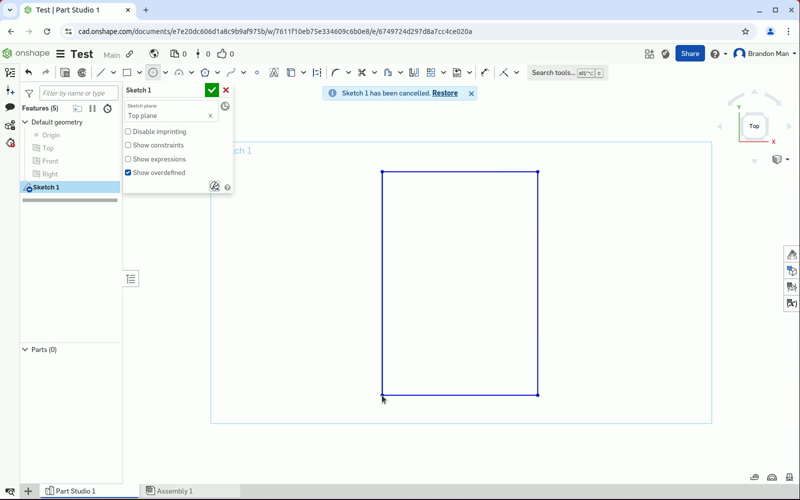
key_down(shift)
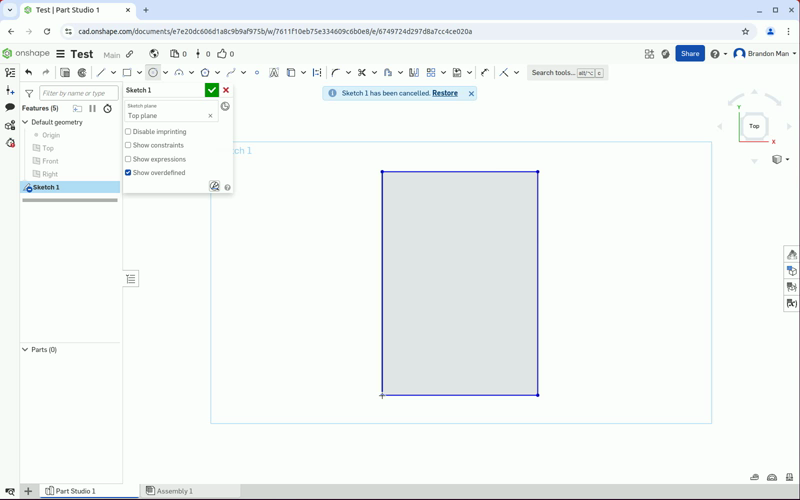
mouse_move(460, 369)
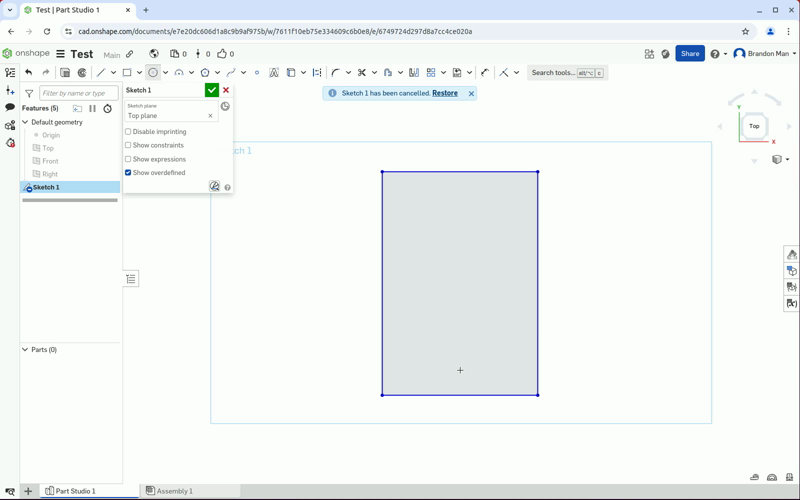
click(460, 369)
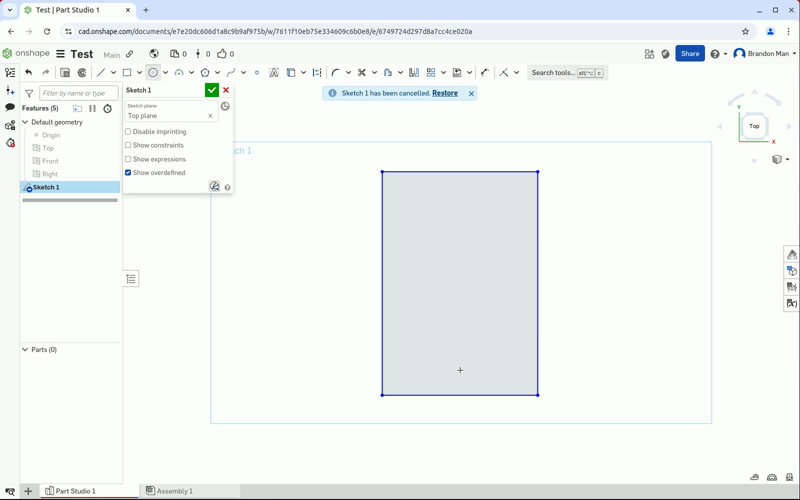
key_up(shift)
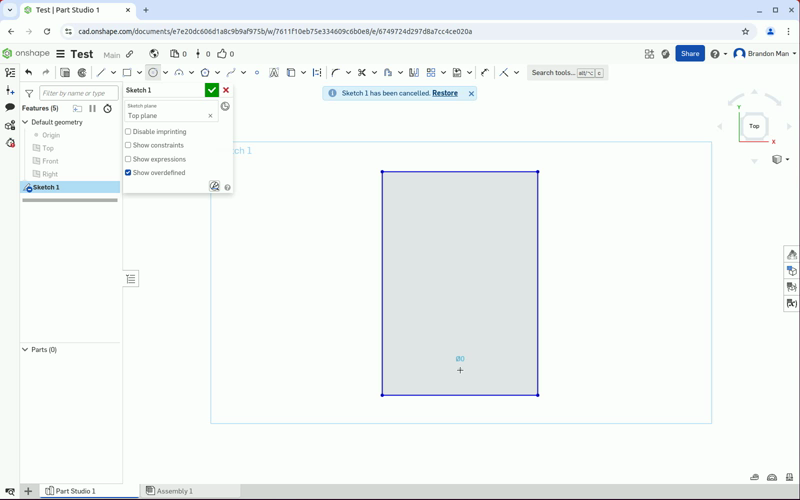
mouse_move(467, 369)
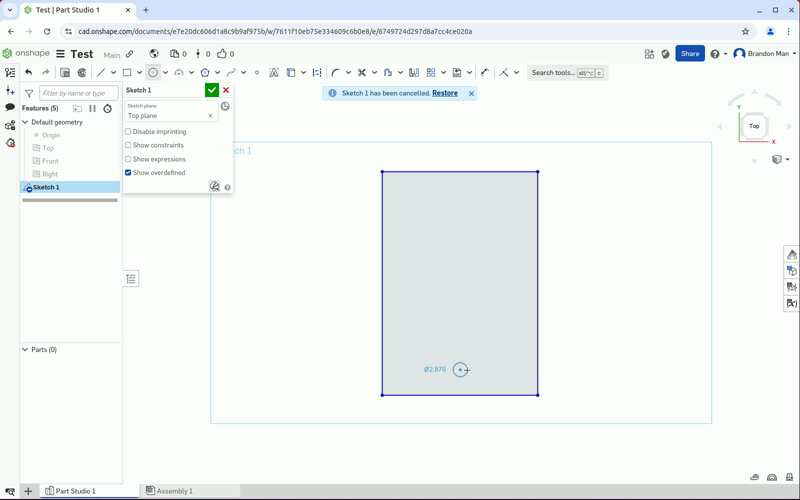
click(467, 369)
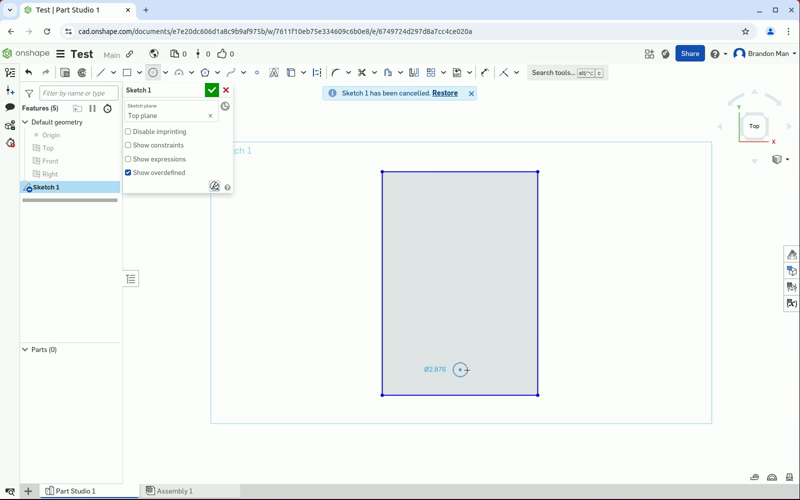
key(esc)
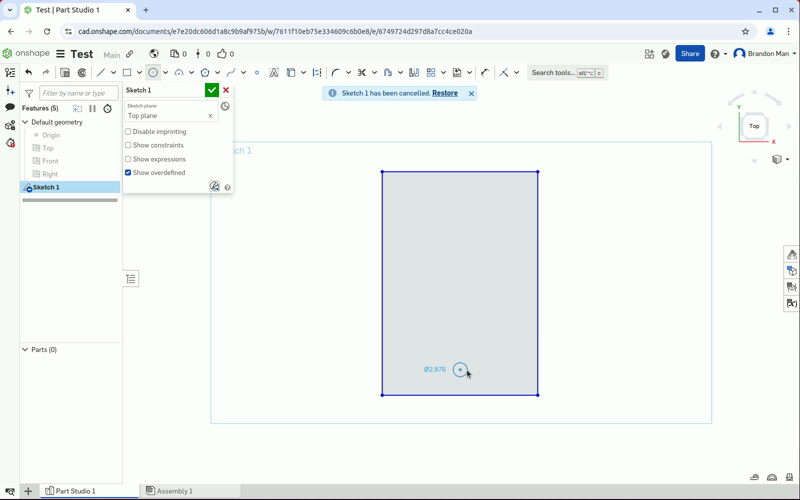
key(c)
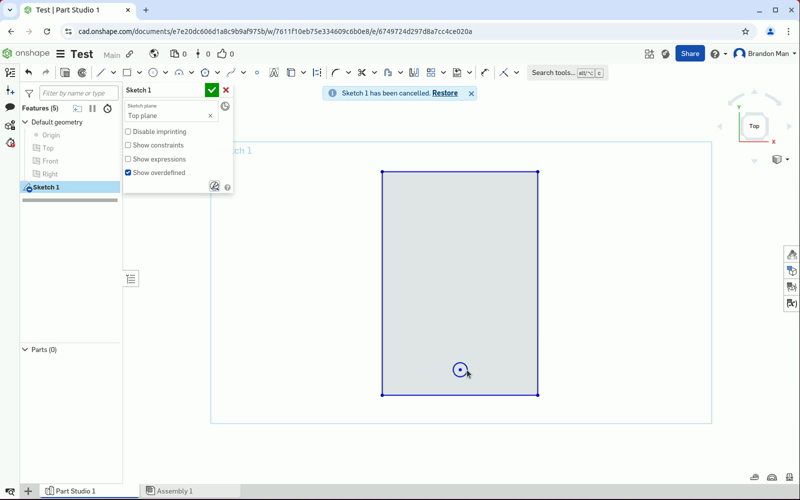
key_down(shift)
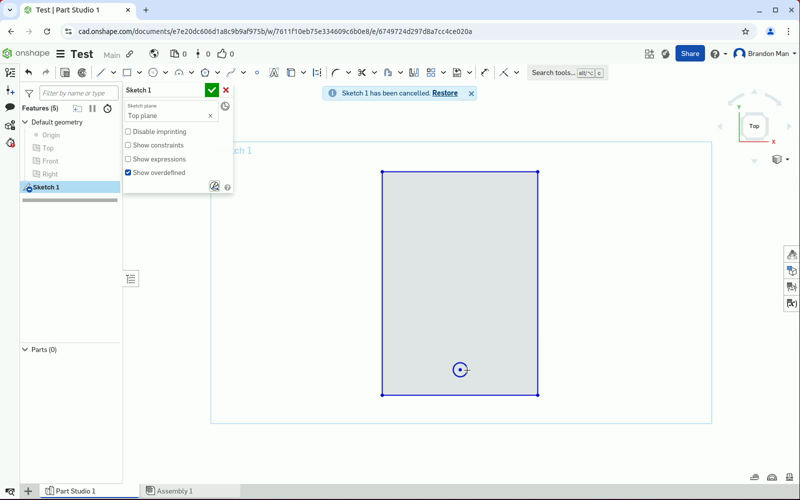
mouse_move(460, 197)
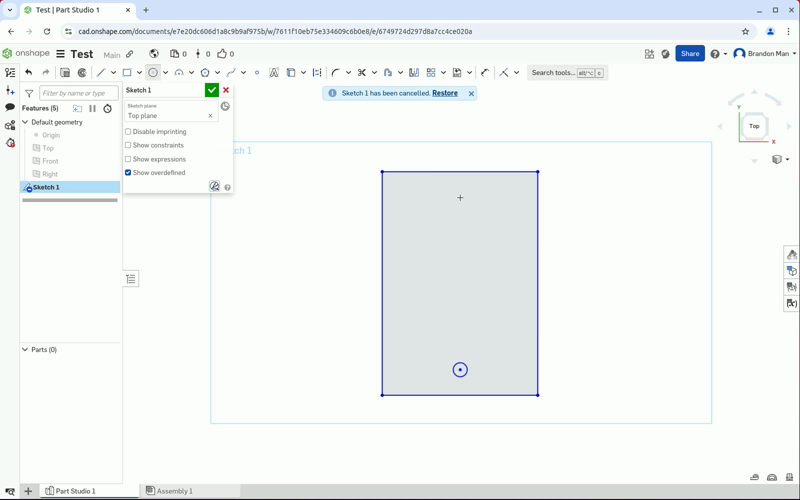
click(460, 197)
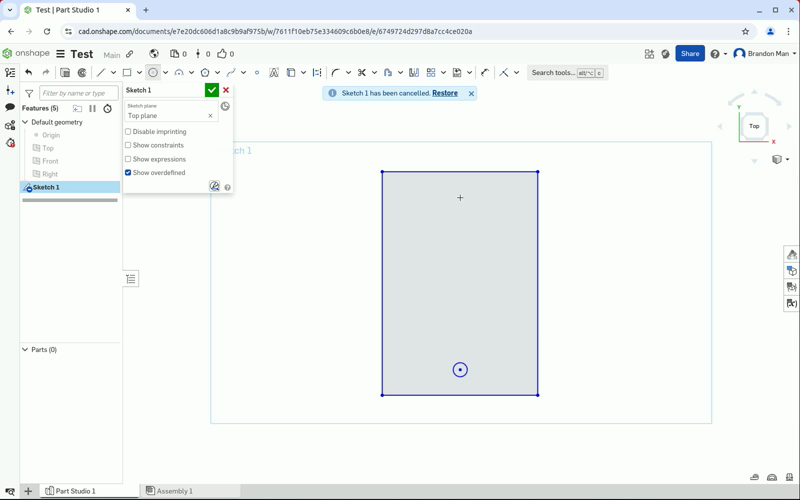
key_up(shift)
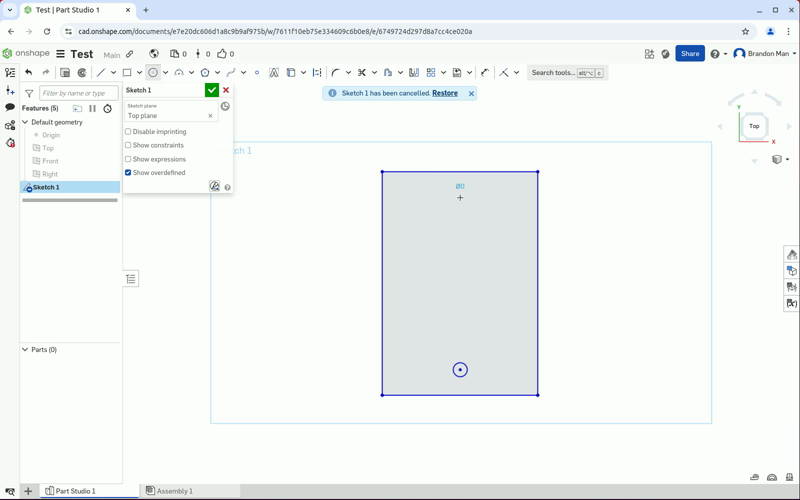
mouse_move(467, 197)
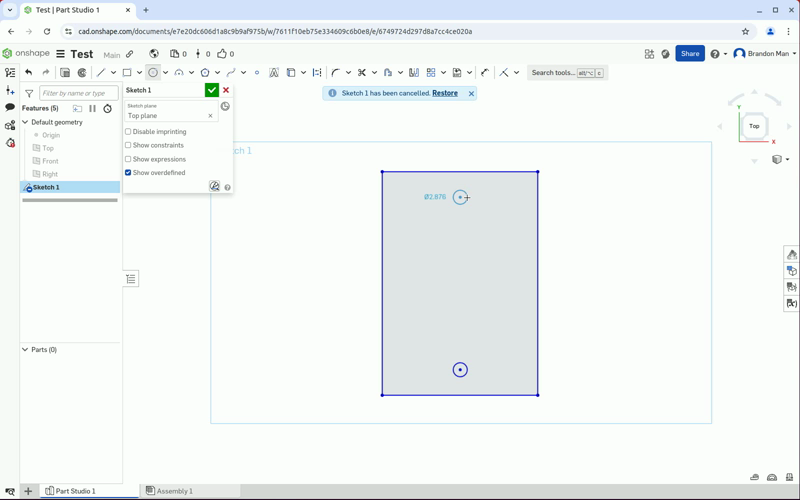
click(467, 197)
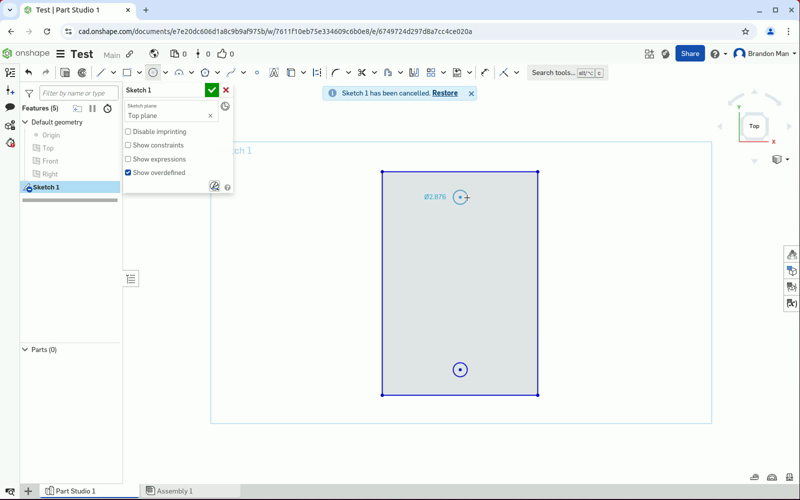
key(esc)
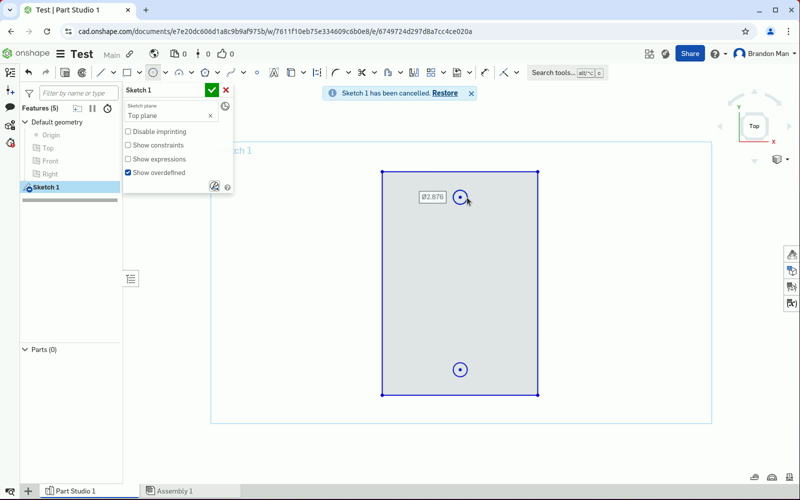
mouse_move(511, 302)
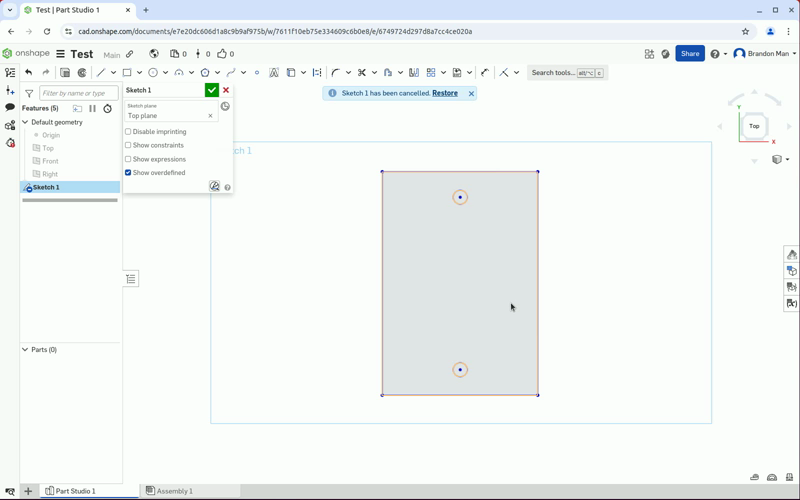
click(511, 302)
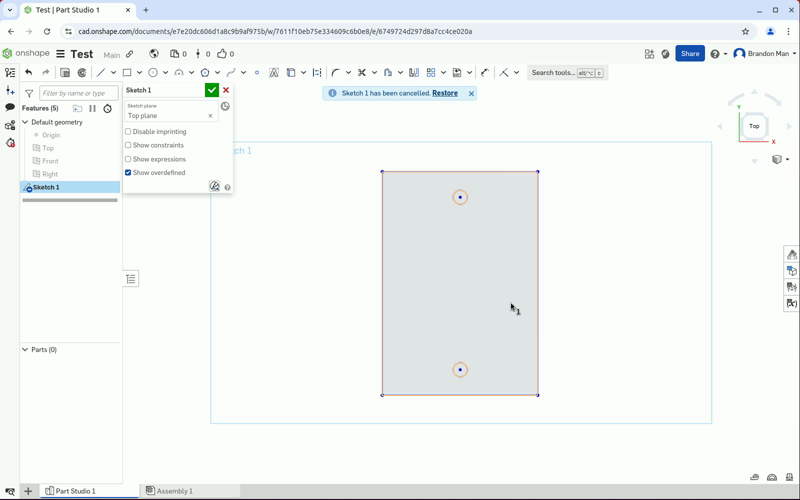
mouse_move(73, 352)
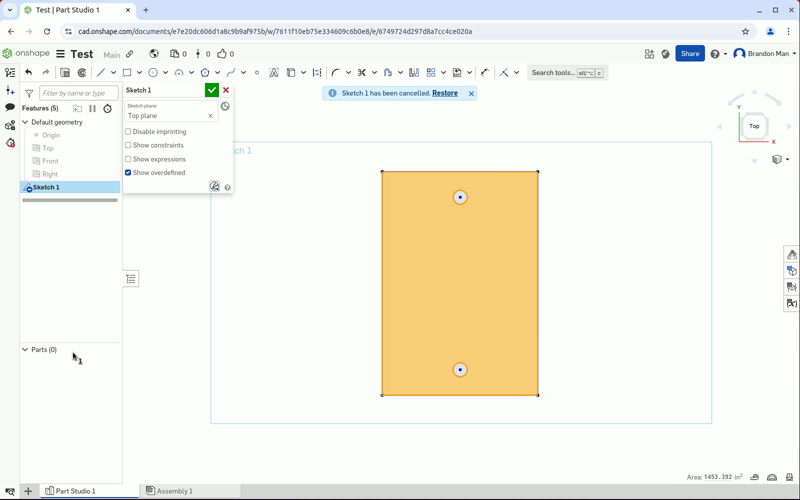
key(shift+y)
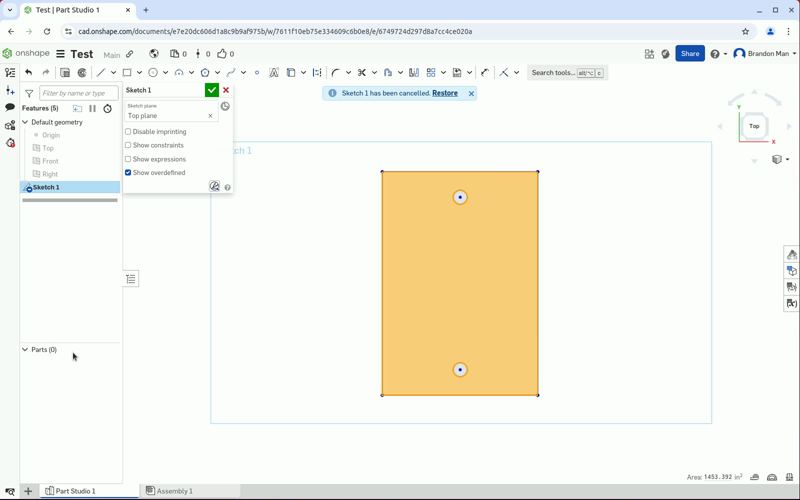
key(shift+e)
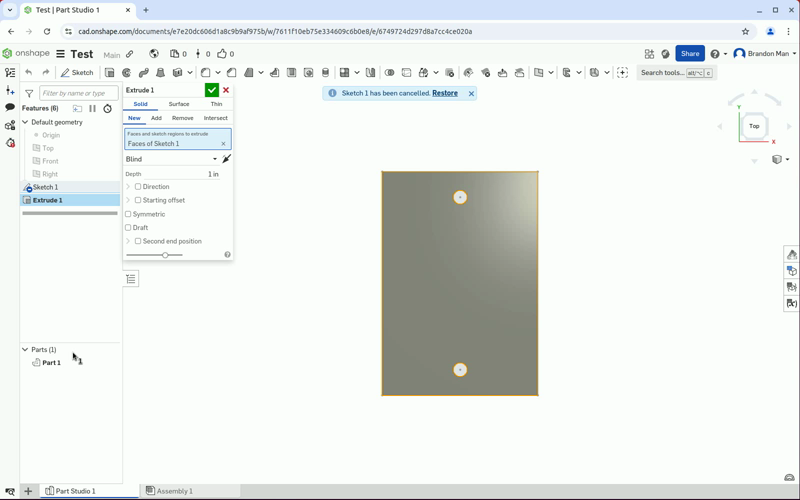
mouse_move(143, 106)
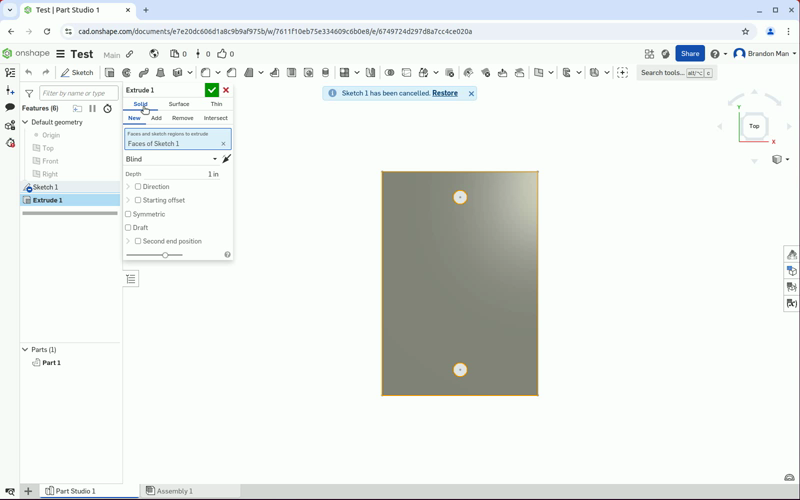
click(143, 106)
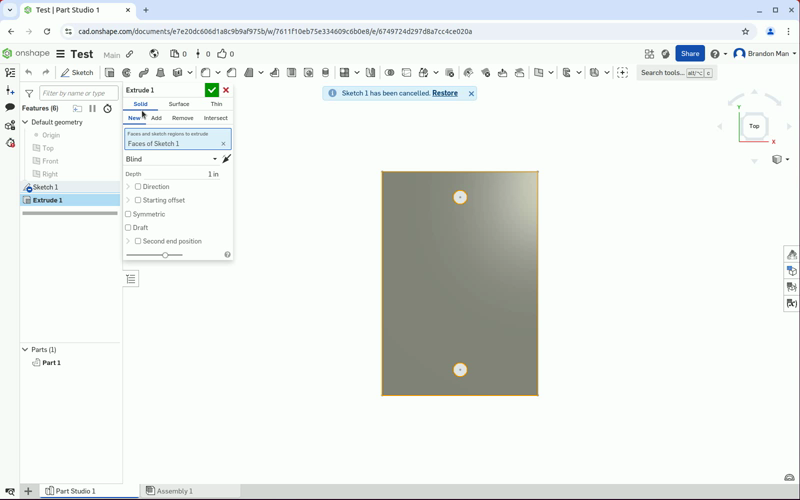
mouse_move(137, 120)
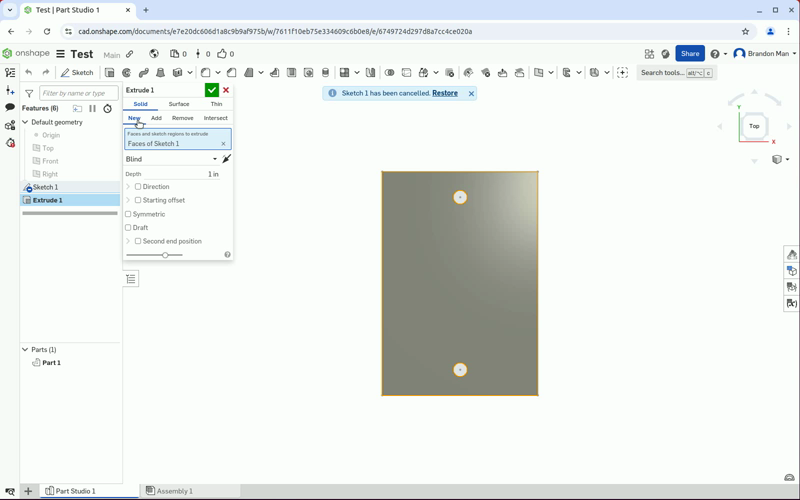
click(137, 120)
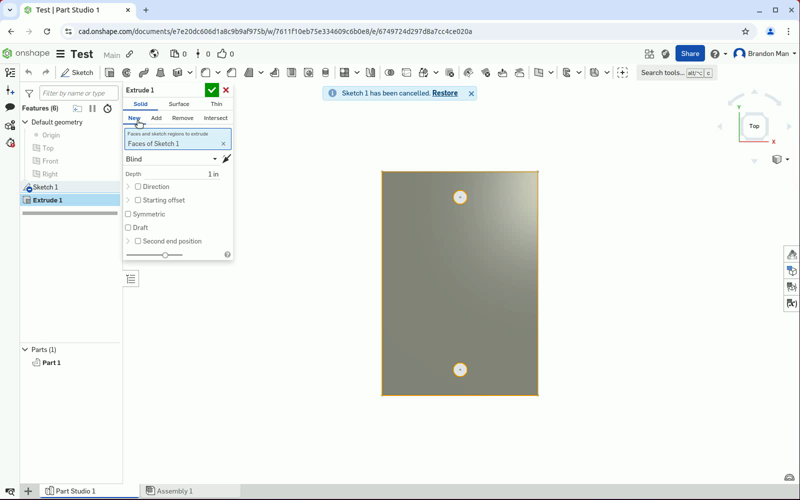
key(tab, 4)
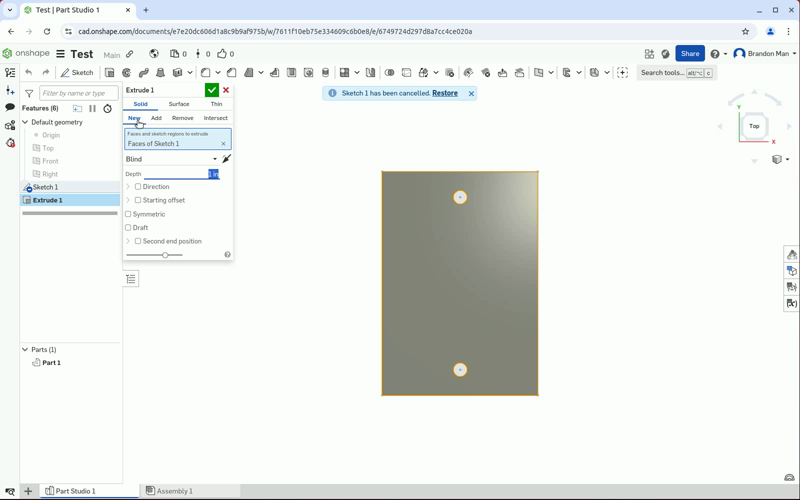
text(16.85)
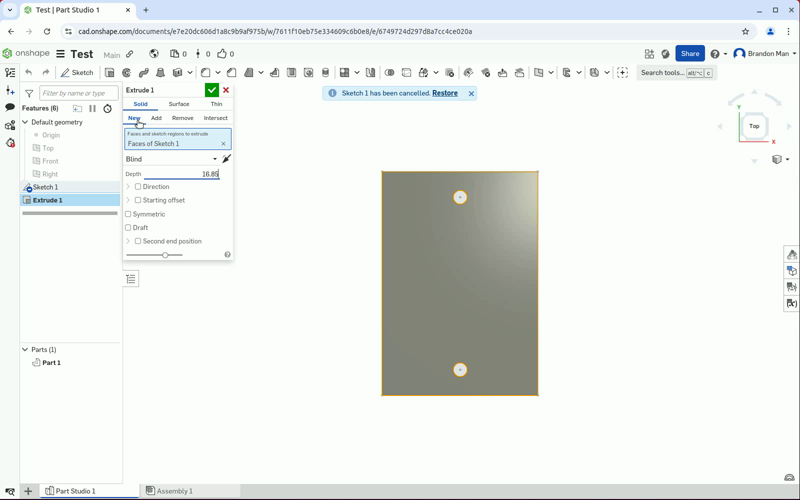
key(enter)
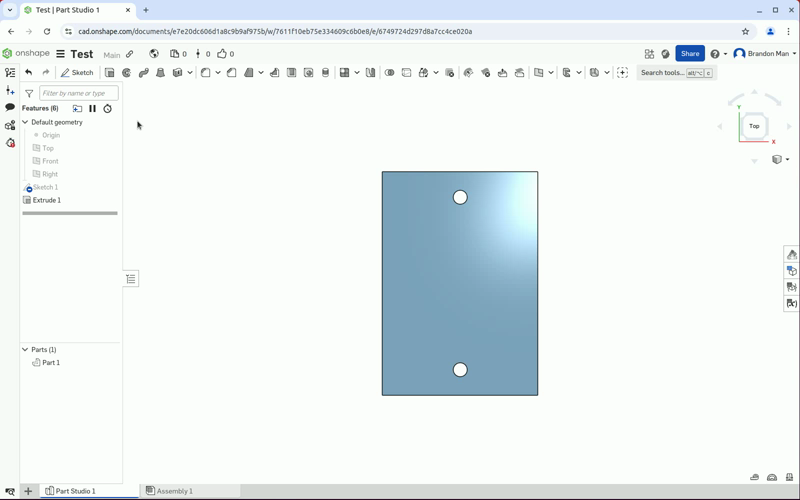
key(shift+h)
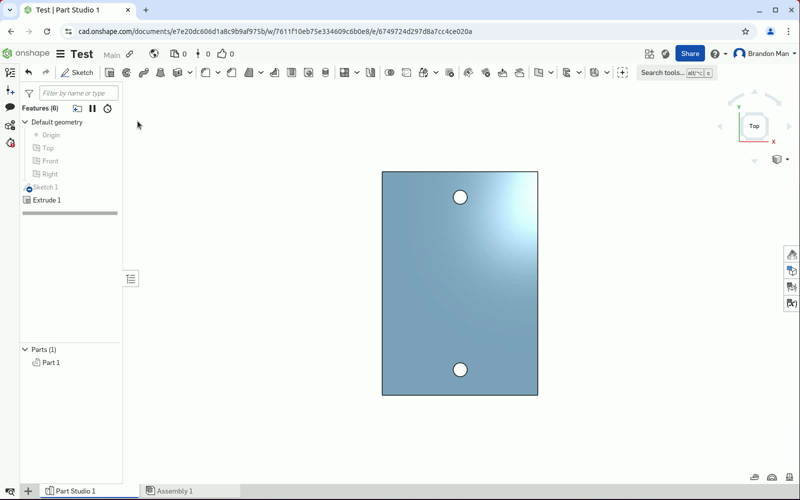
key(shift+h)
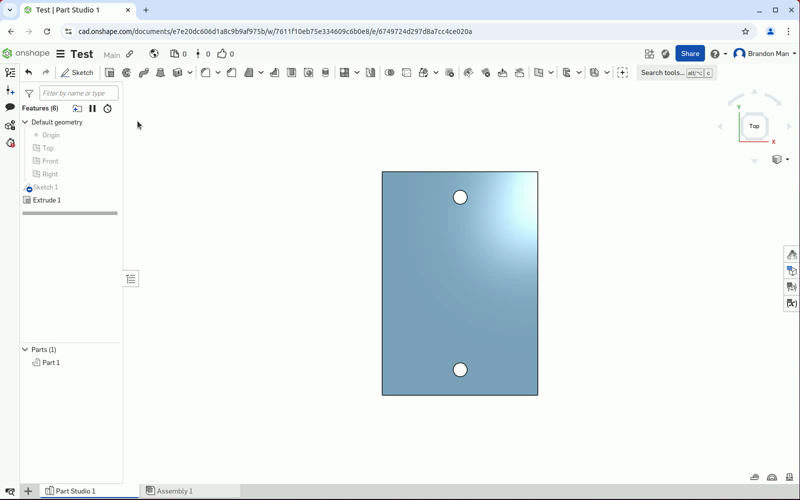
mouse_move(73, 189)
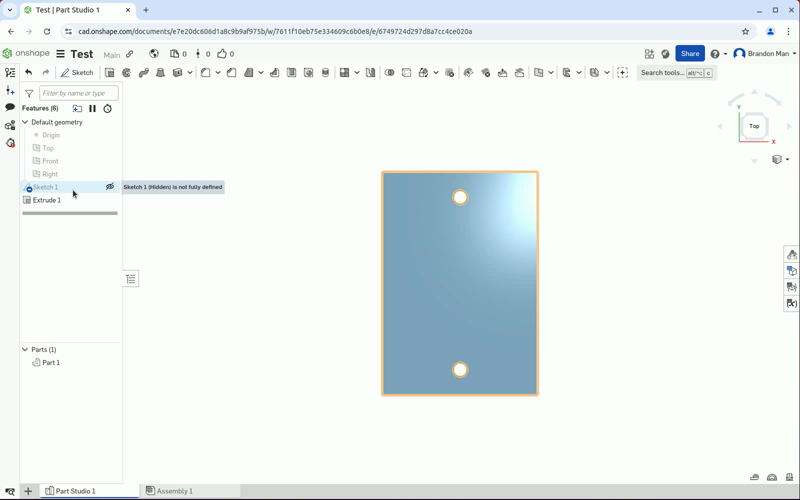
click(73, 189)
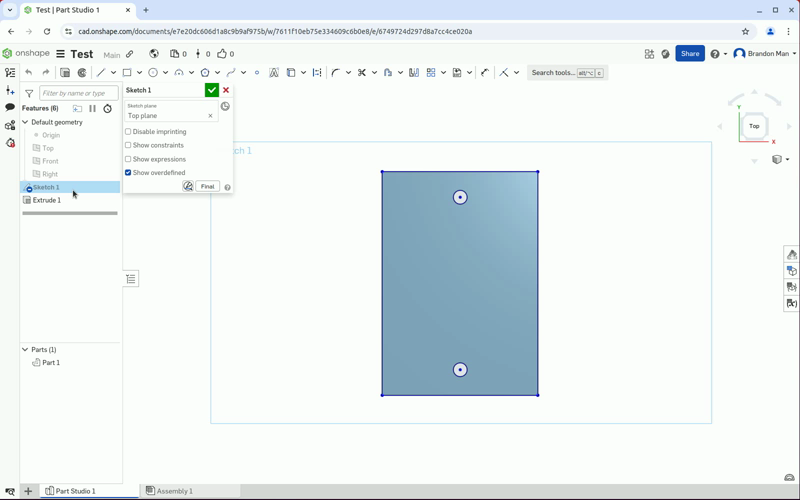
mouse_move(229, 92)
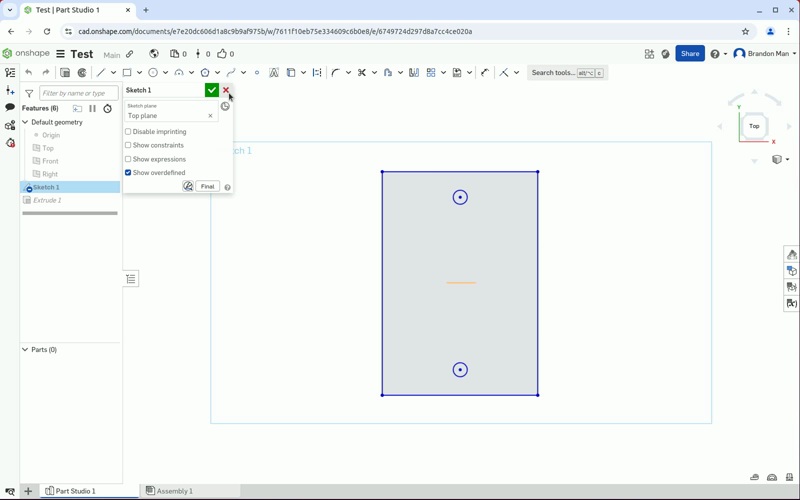
click(229, 92)
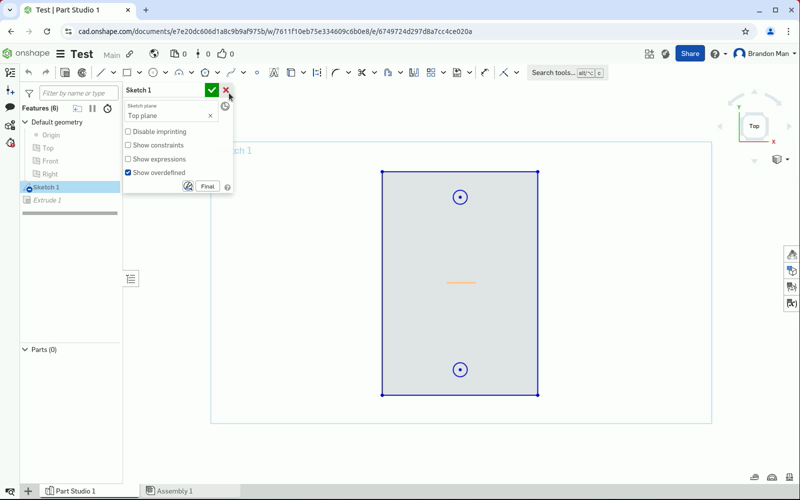
key(shift+s)
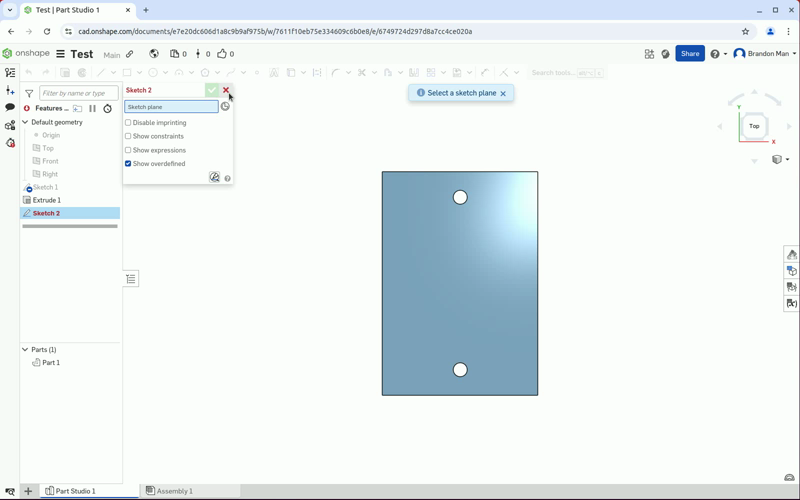
mouse_move(73, 150)
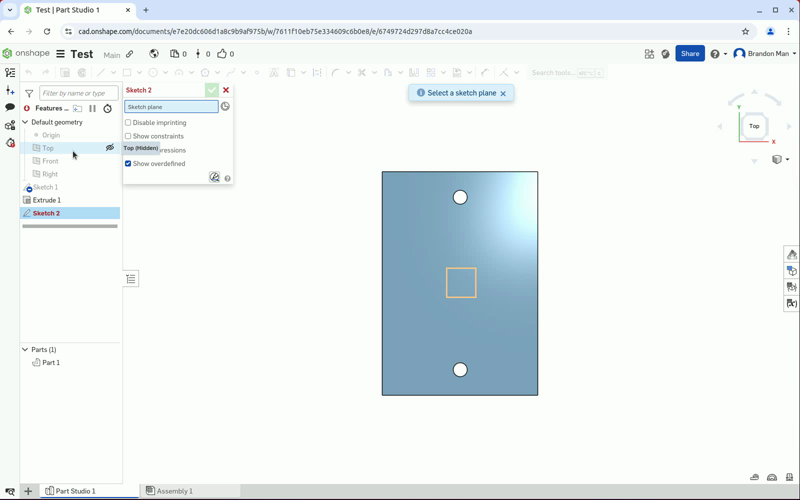
click(73, 150)
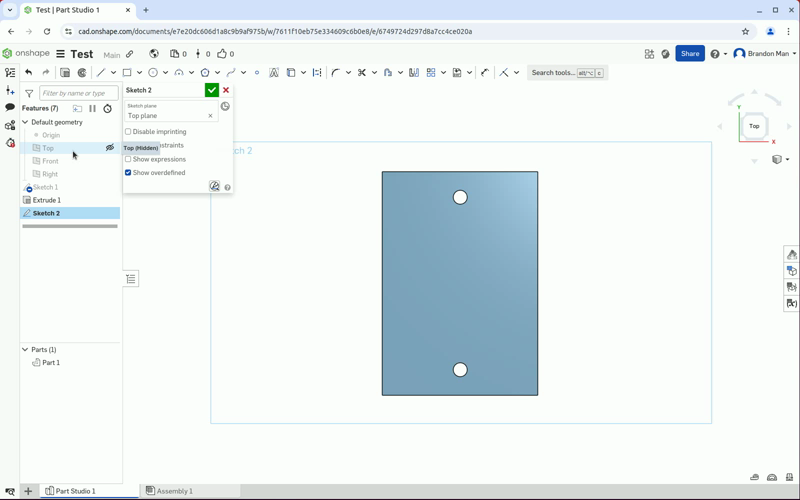
mouse_move(73, 352)
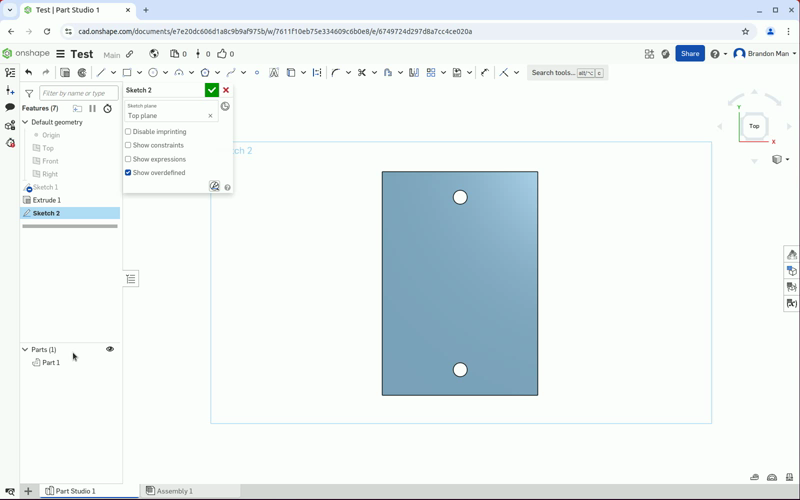
key(y)
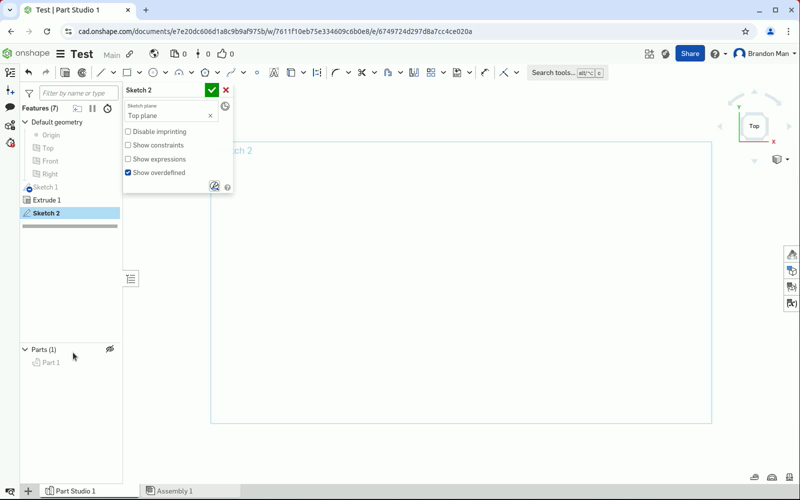
key(a)
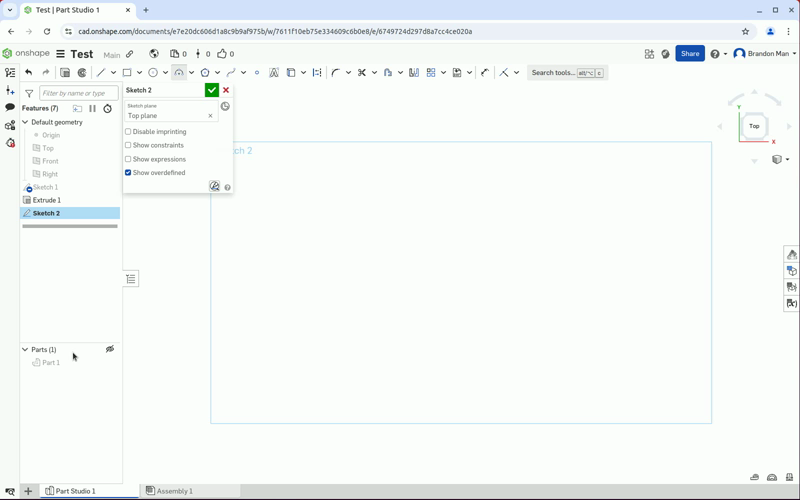
key_down(shift)
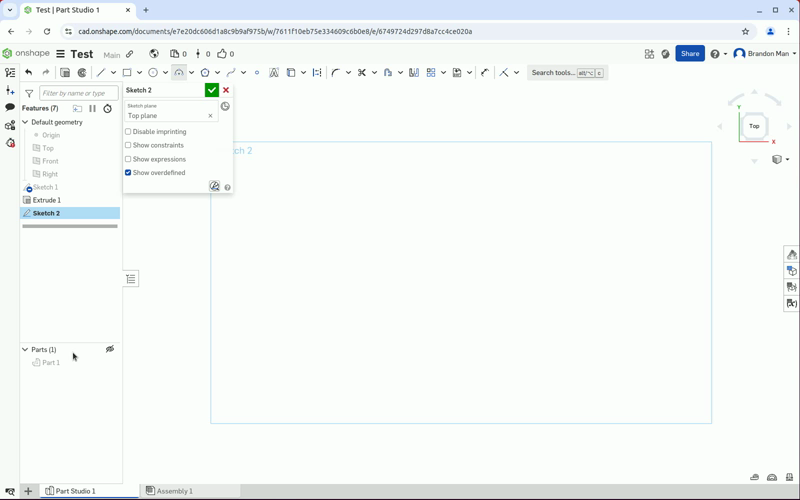
mouse_move(438, 193)
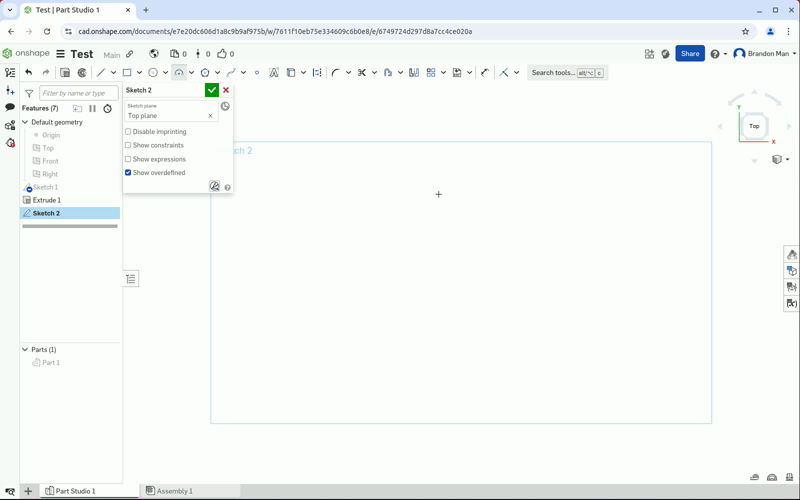
click(438, 193)
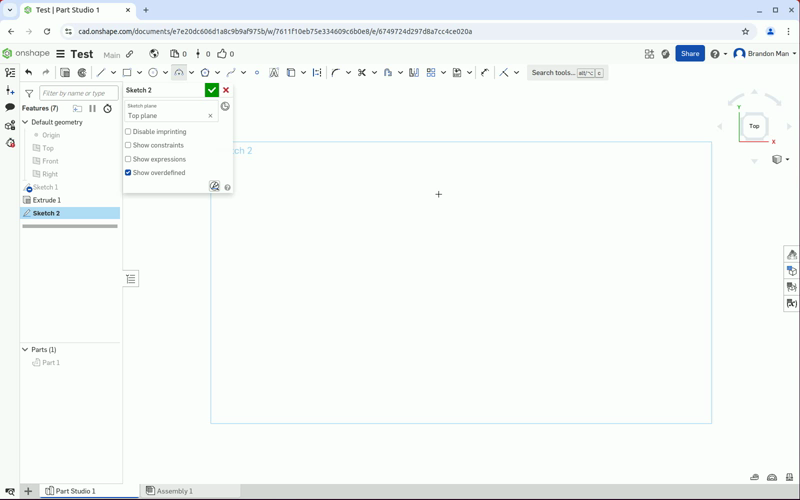
key_up(shift)
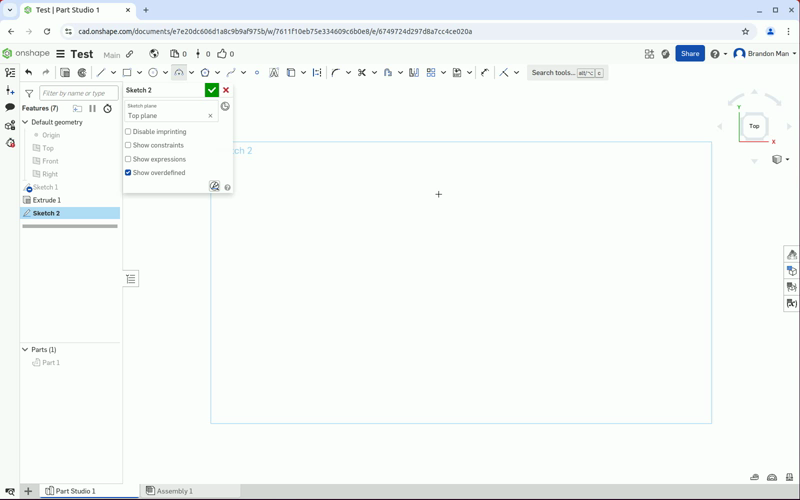
key_down(shift)
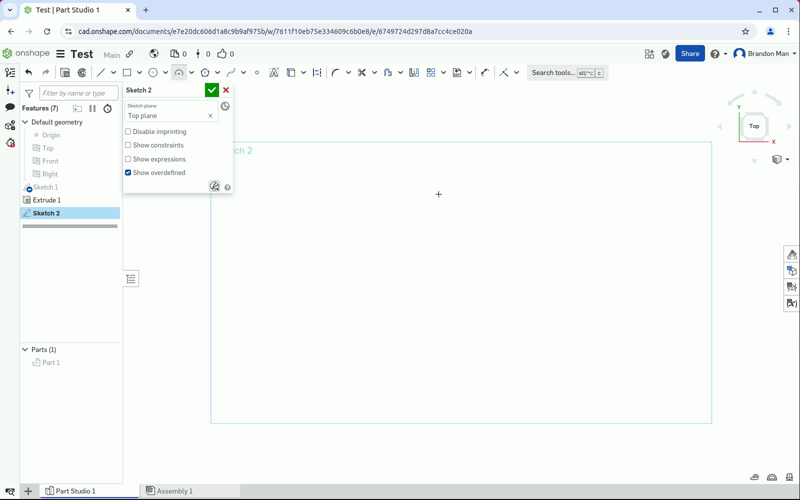
mouse_move(484, 193)
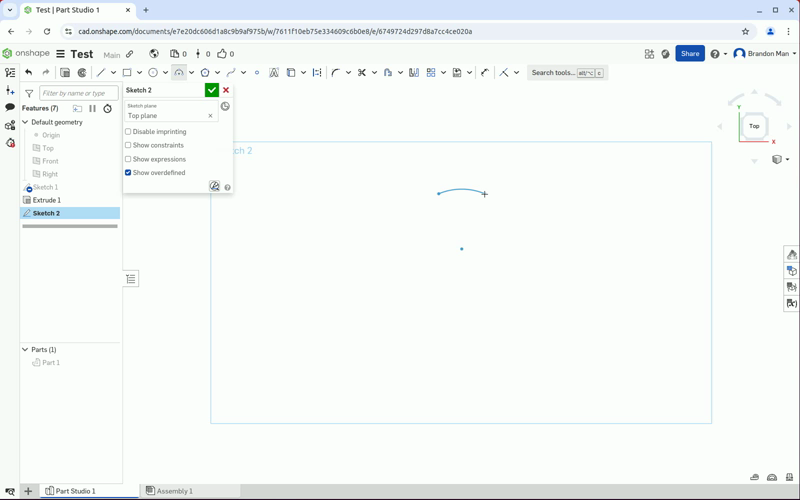
click(484, 193)
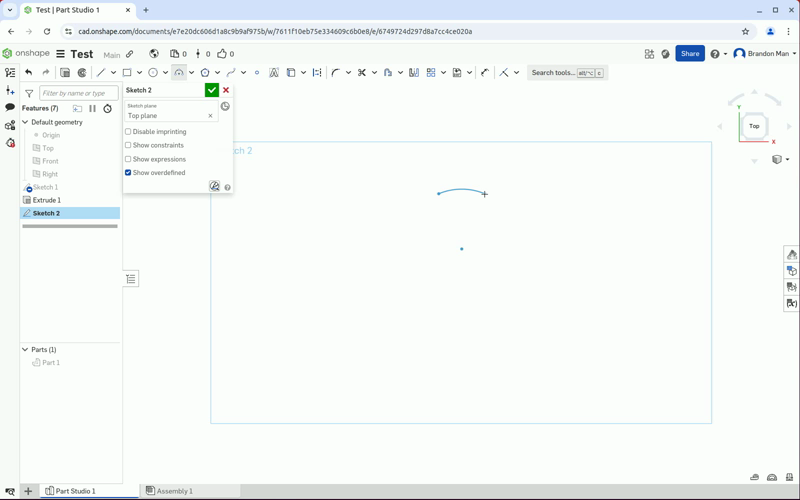
mouse_move(461, 216)
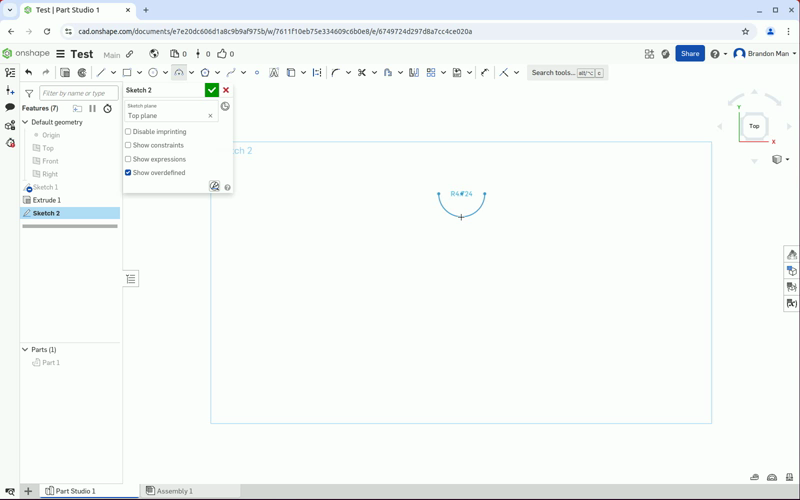
click(461, 216)
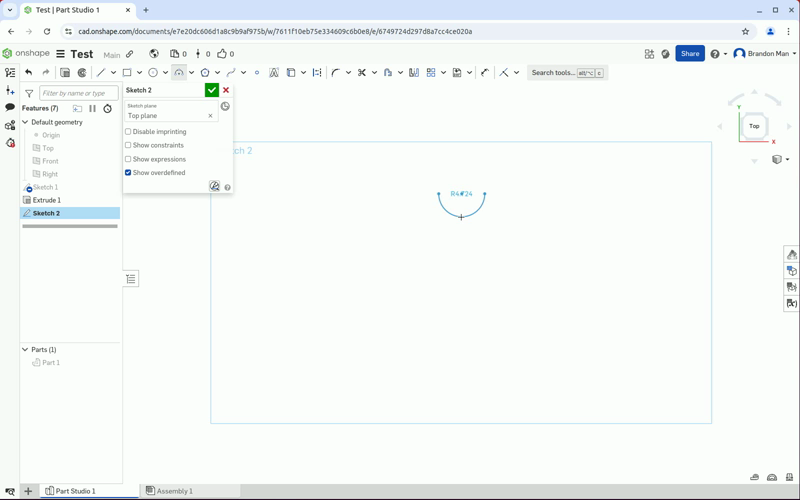
key_up(shift)
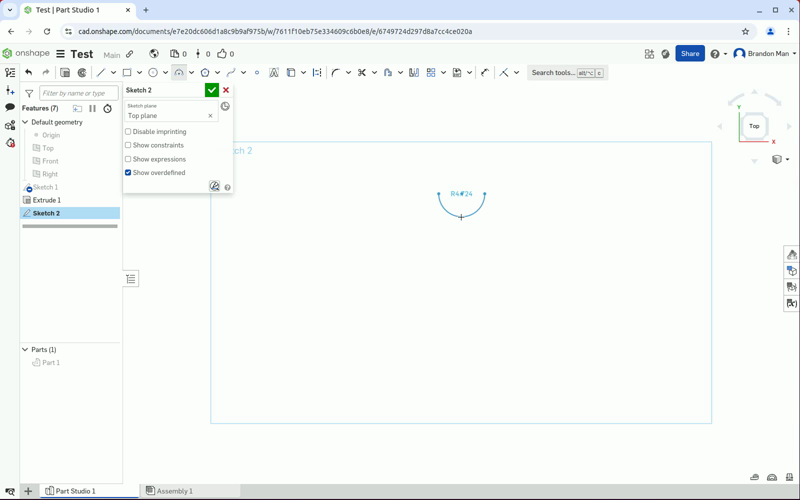
key(esc)
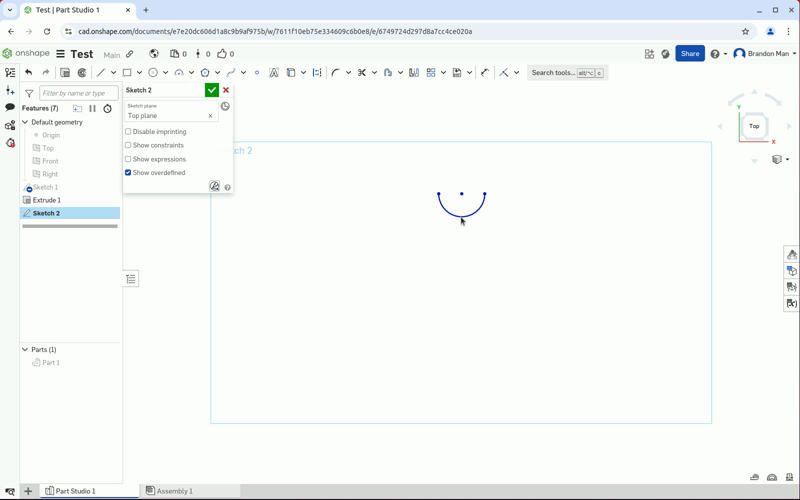
key(l)
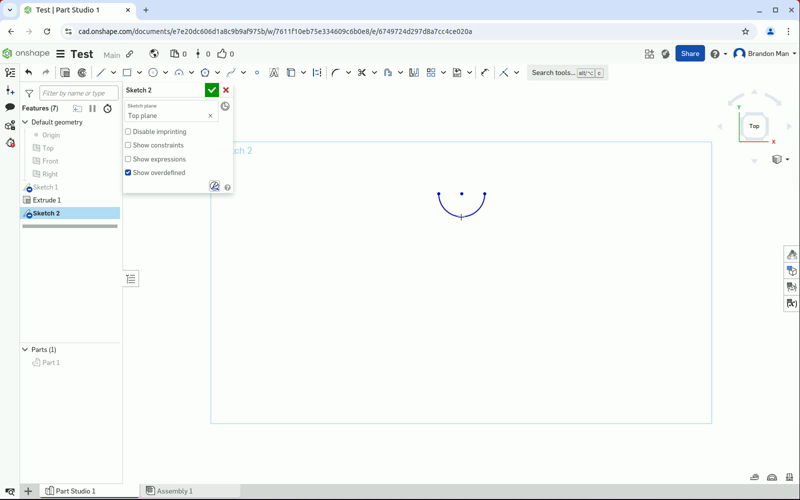
mouse_move(484, 193)
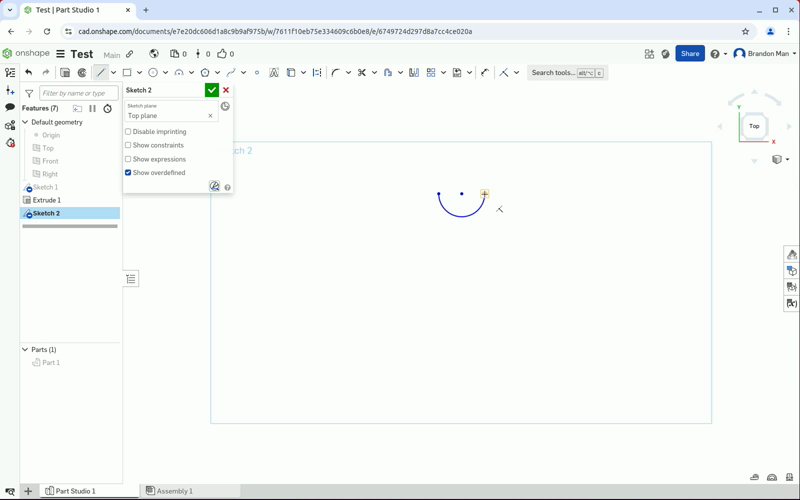
click(484, 193)
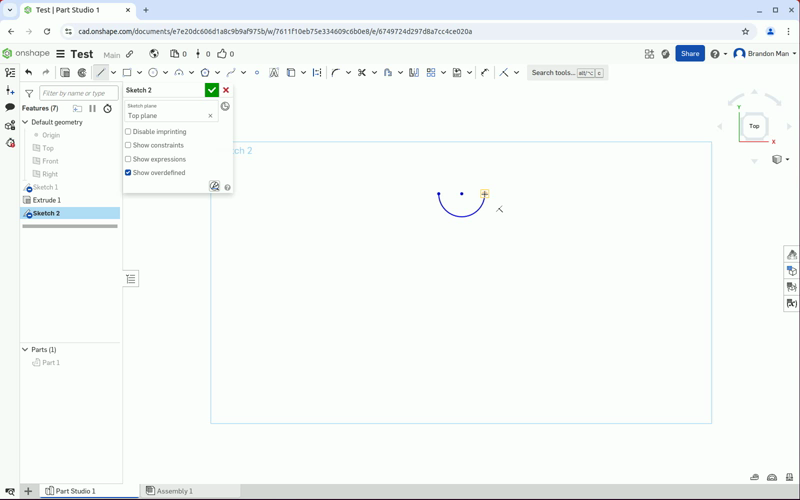
key_down(shift)
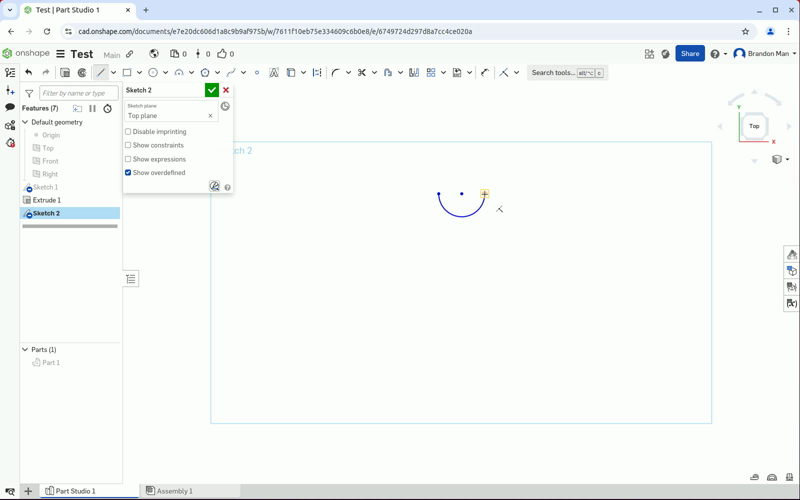
mouse_move(514, 193)
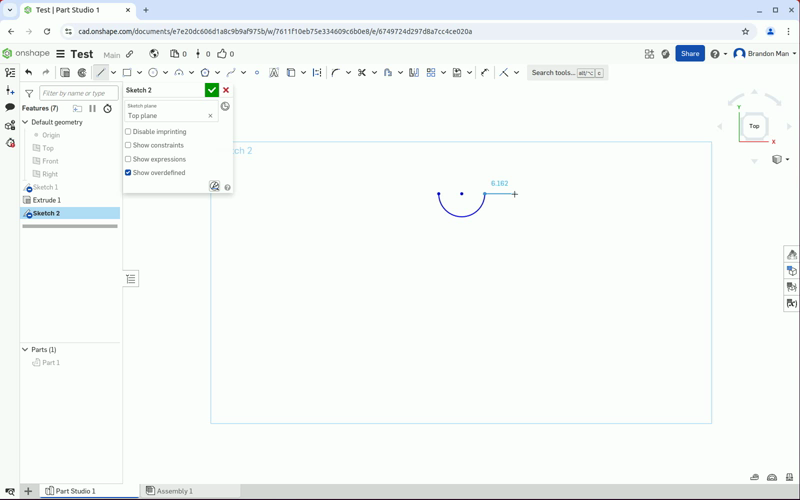
mouse_move(484, 170)
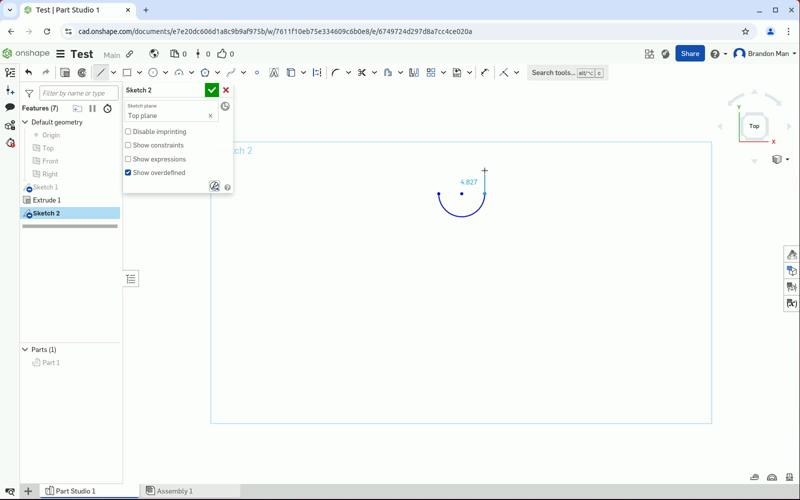
click(484, 170)
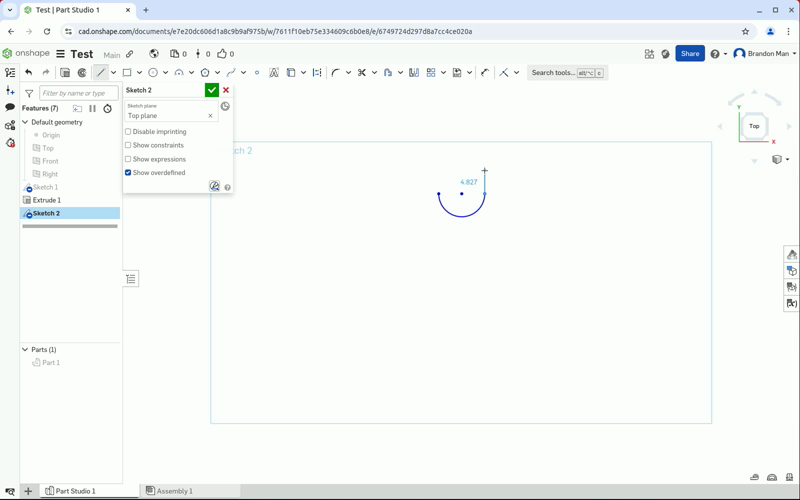
key_up(shift)
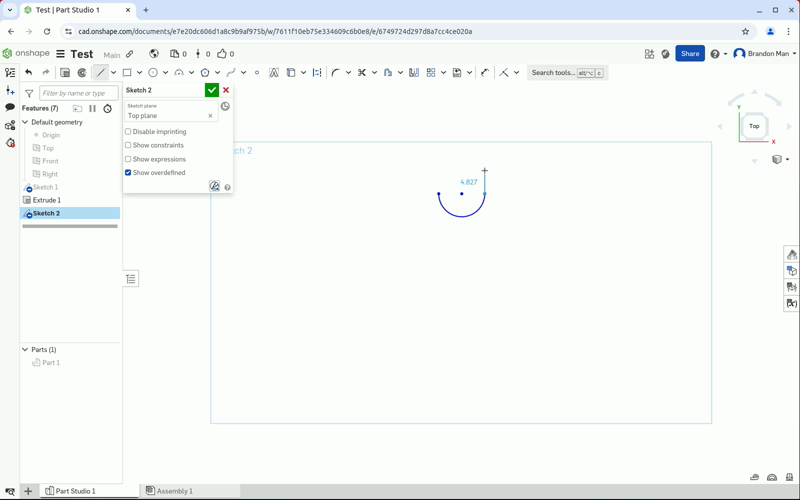
key_down(shift)
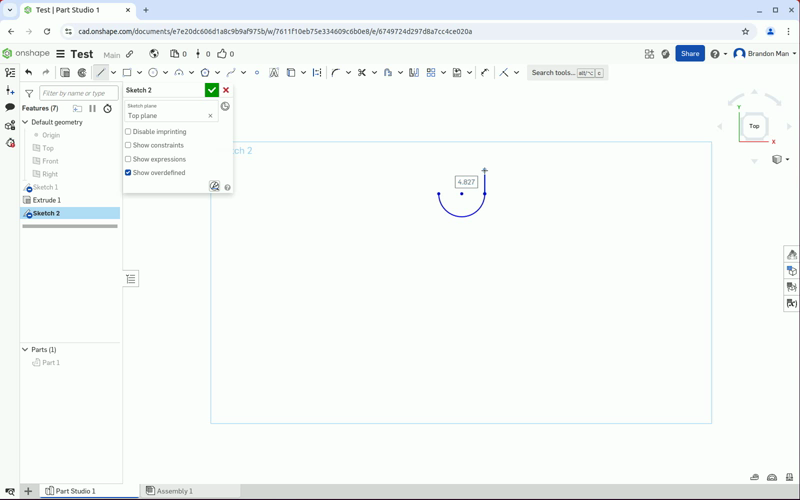
mouse_move(514, 170)
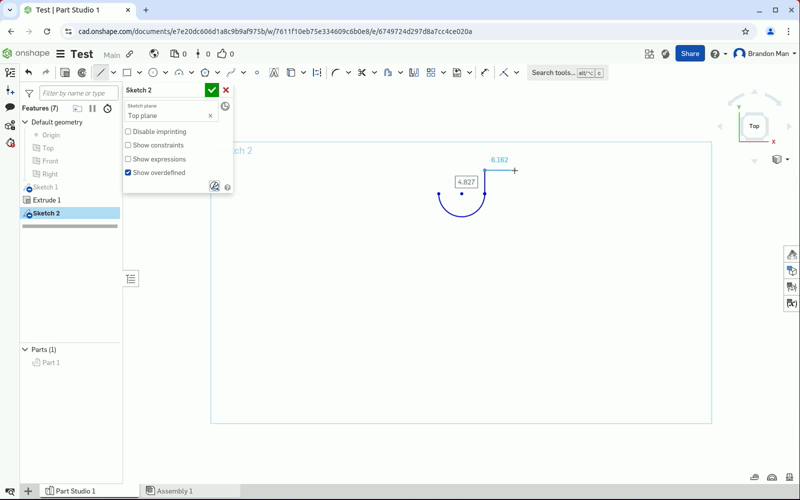
mouse_move(461, 170)
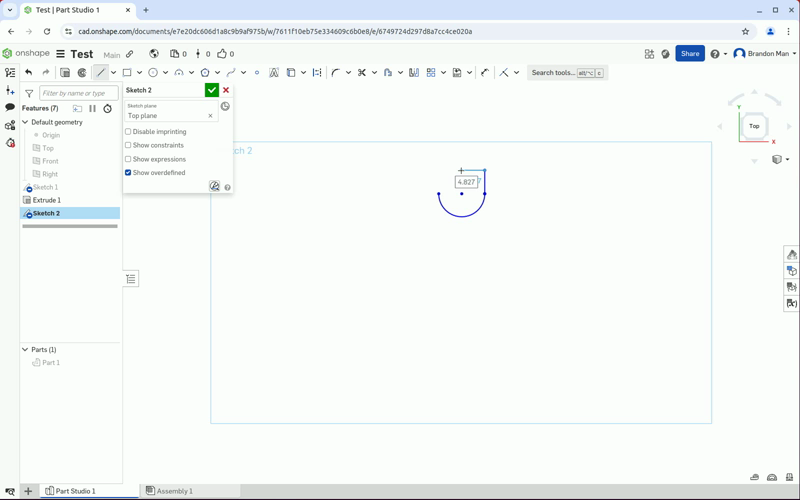
click(461, 170)
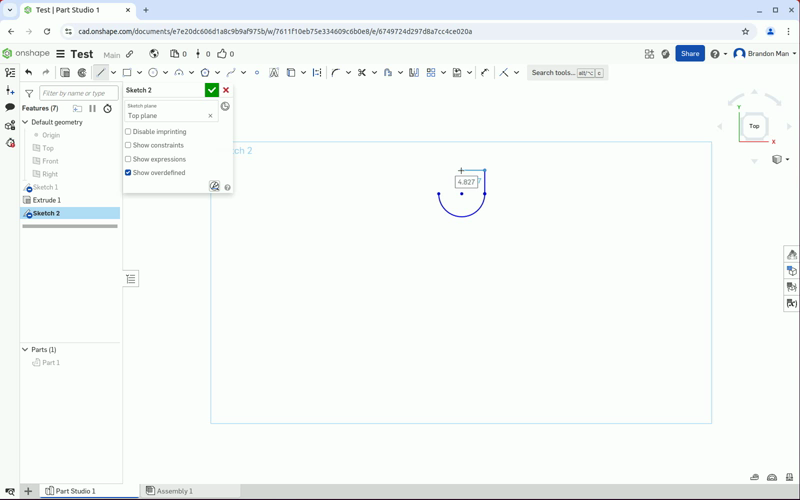
key_up(shift)
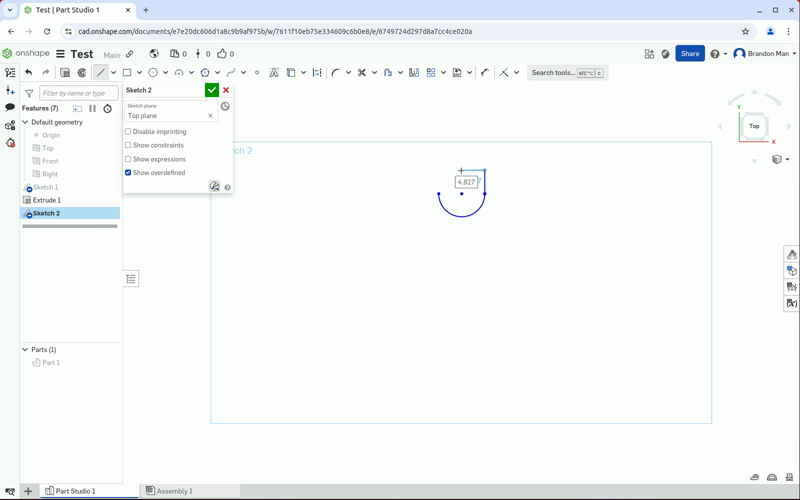
key_down(shift)
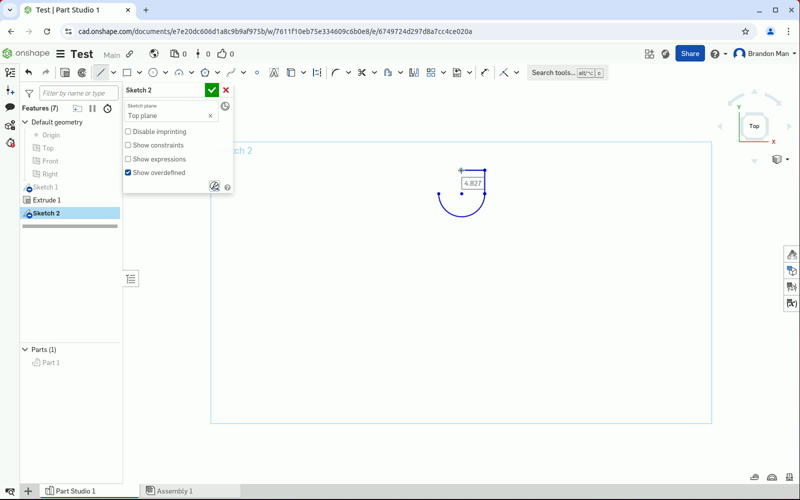
mouse_move(491, 170)
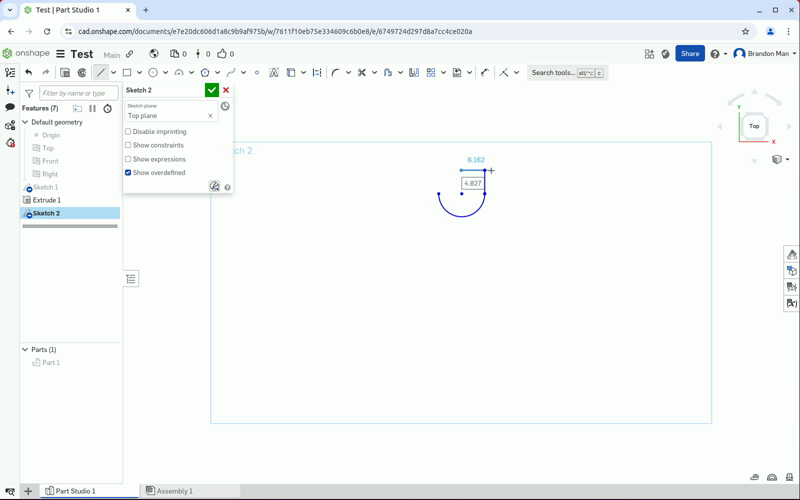
mouse_move(438, 170)
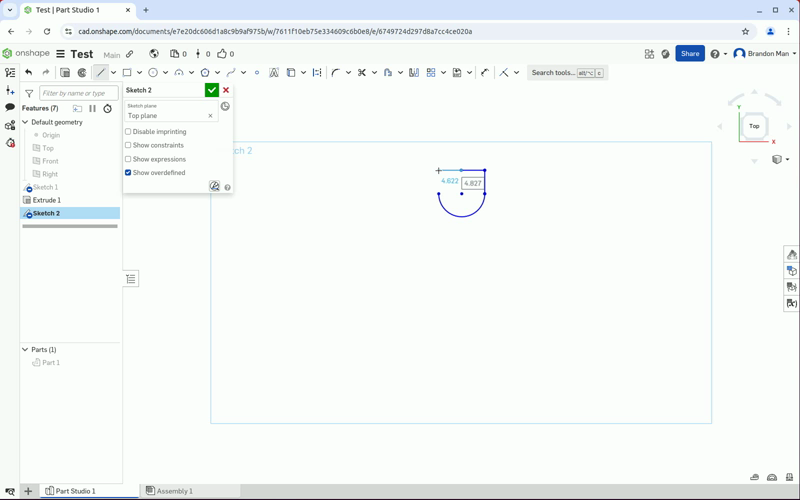
click(438, 170)
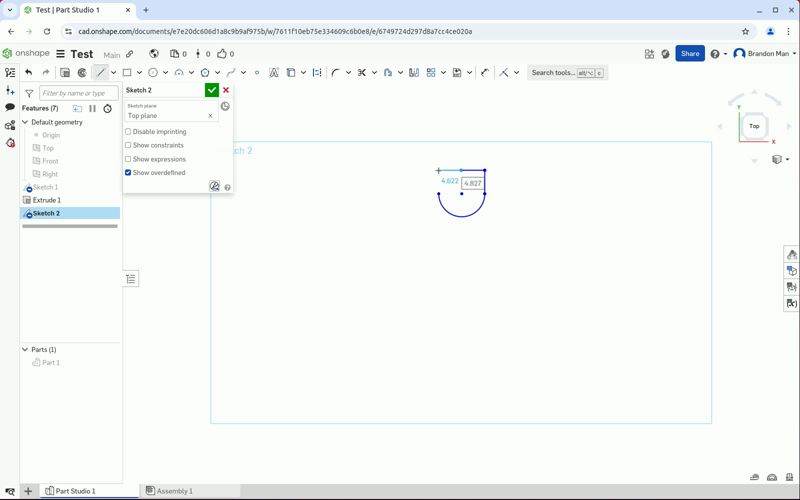
key_up(shift)
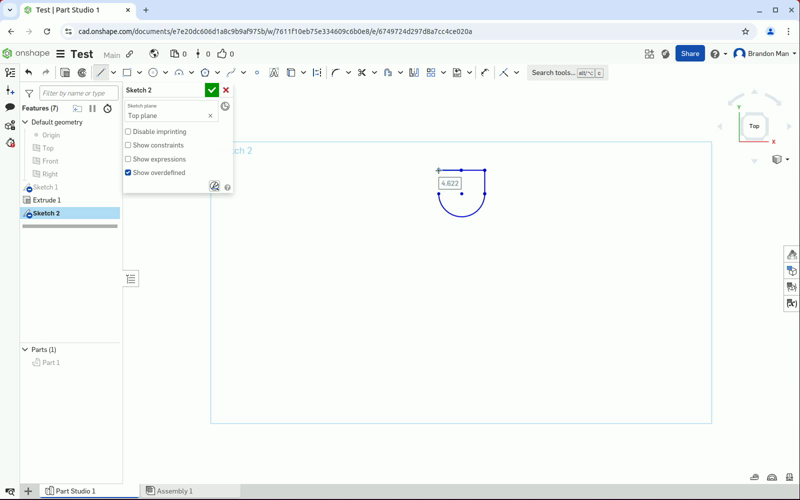
mouse_move(468, 170)
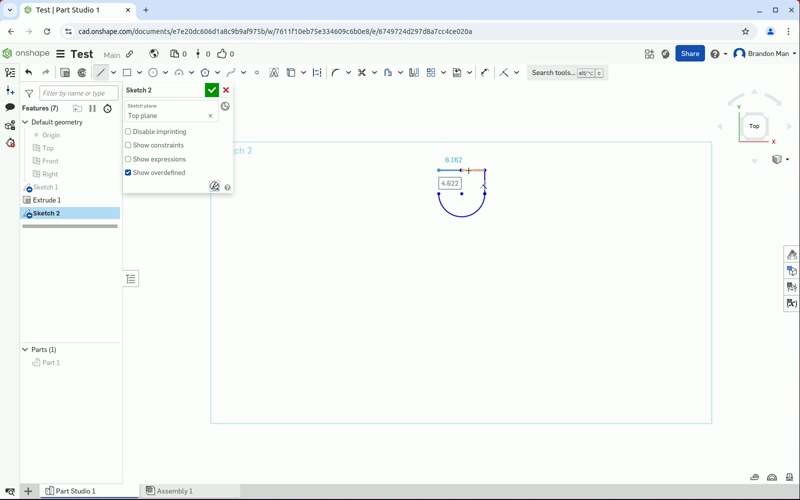
key_down(shift)
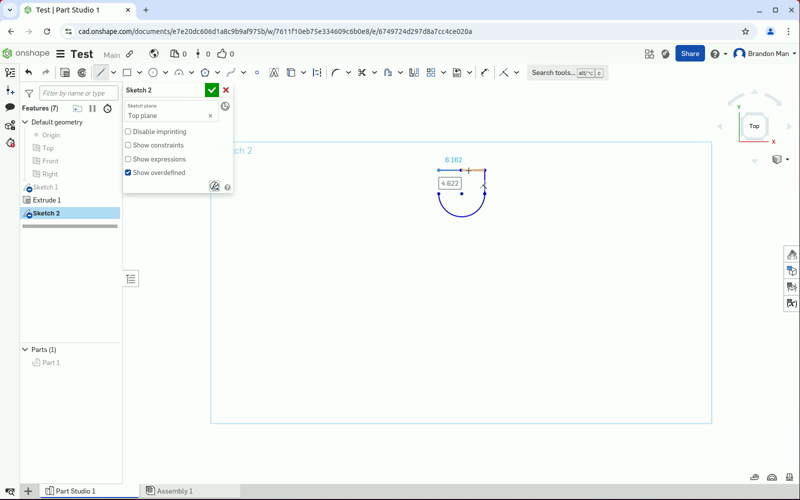
mouse_move(438, 193)
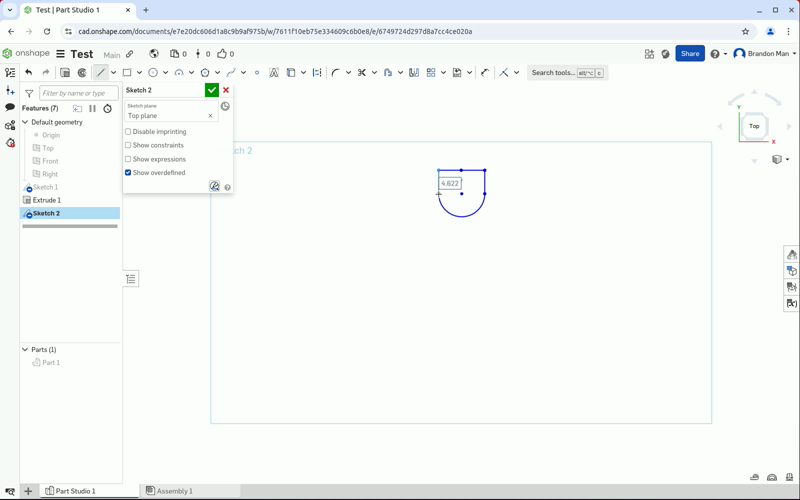
key_up(shift)
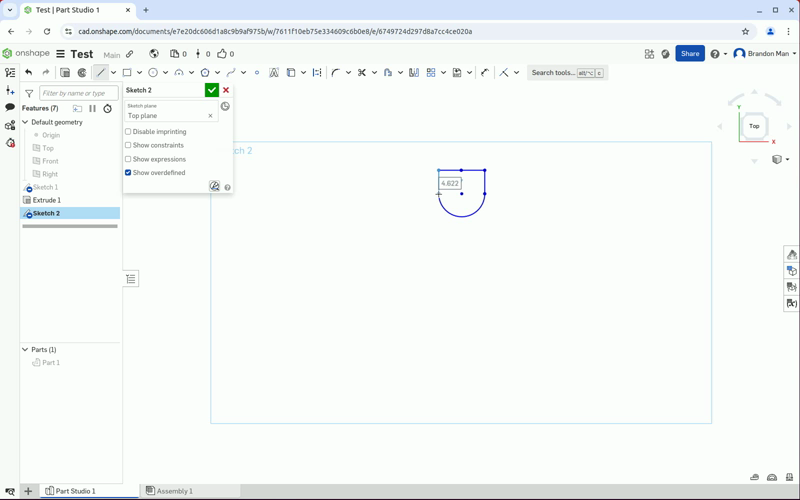
click(438, 193)
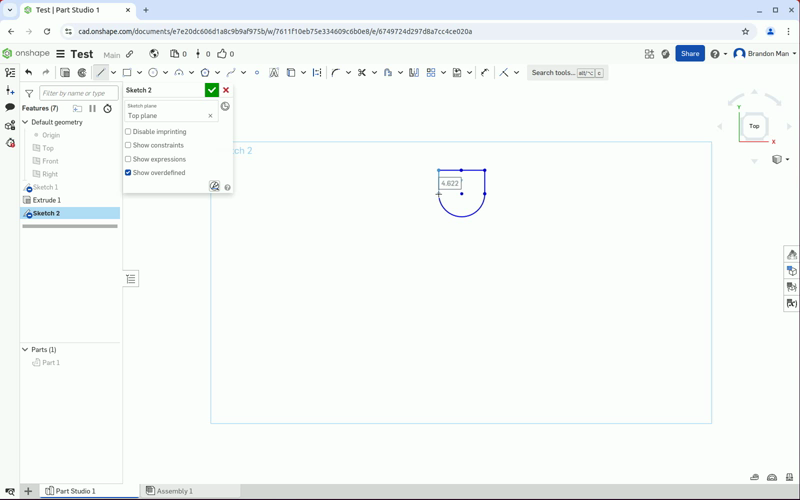
key(esc)
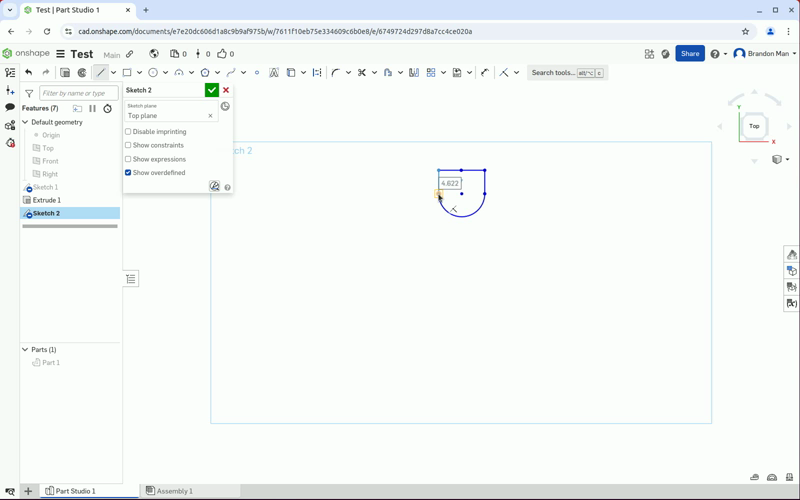
mouse_move(461, 190)
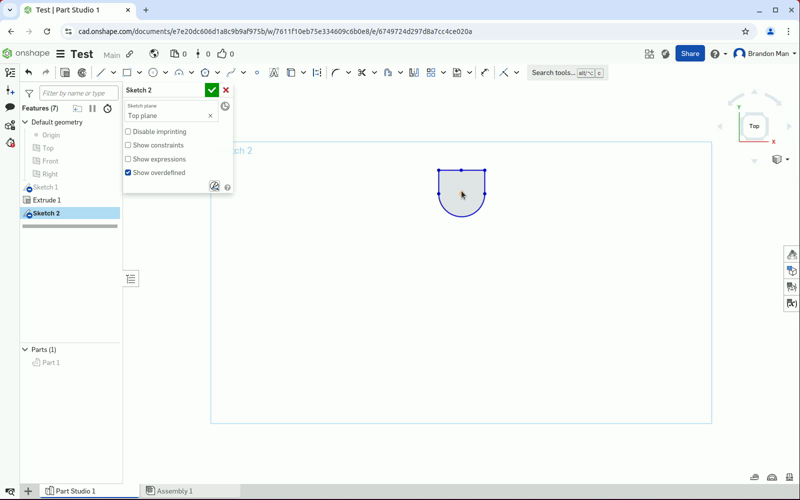
click(461, 190)
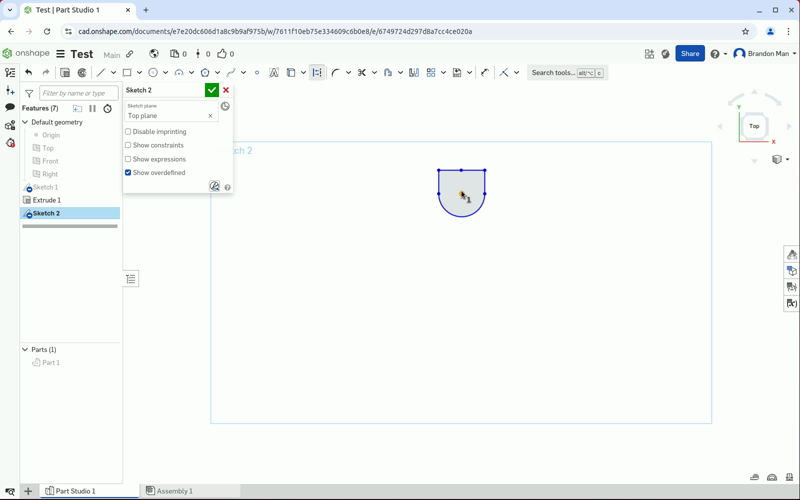
mouse_move(73, 352)
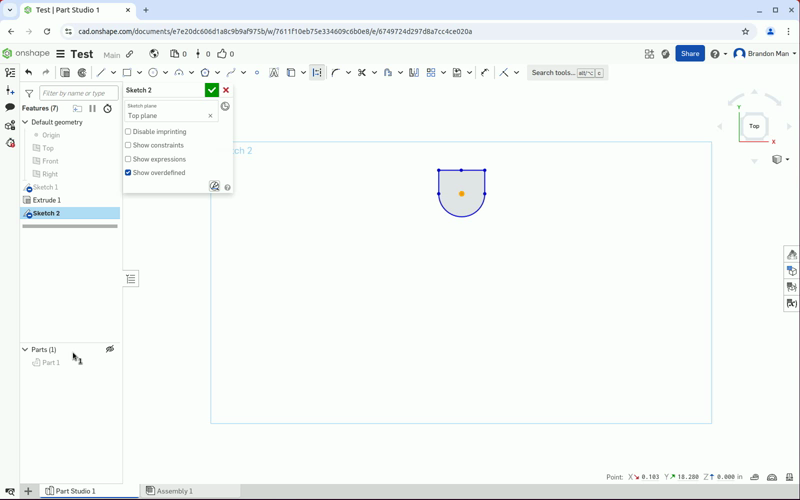
key(shift+y)
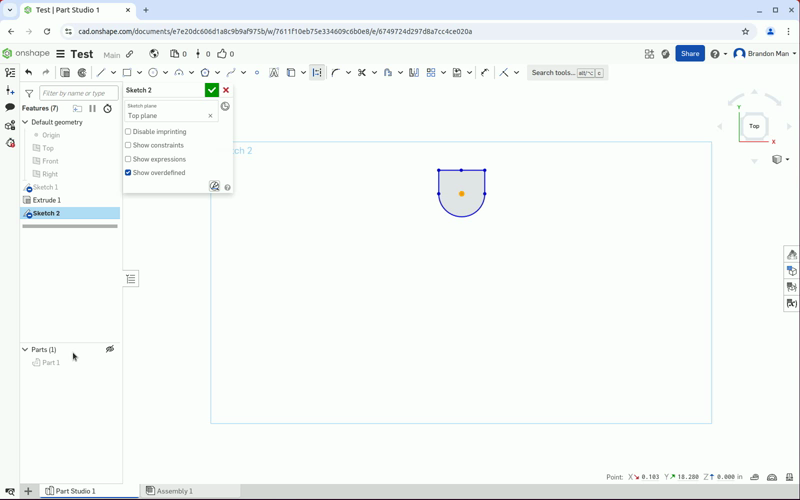
key(shift+e)
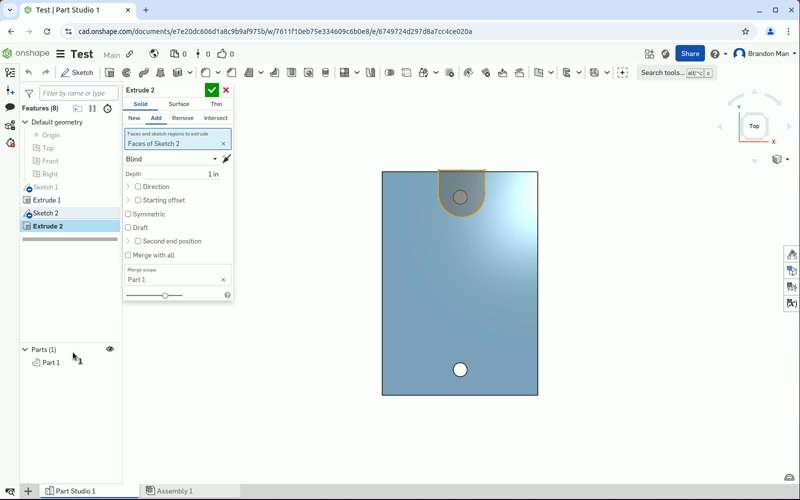
mouse_move(143, 106)
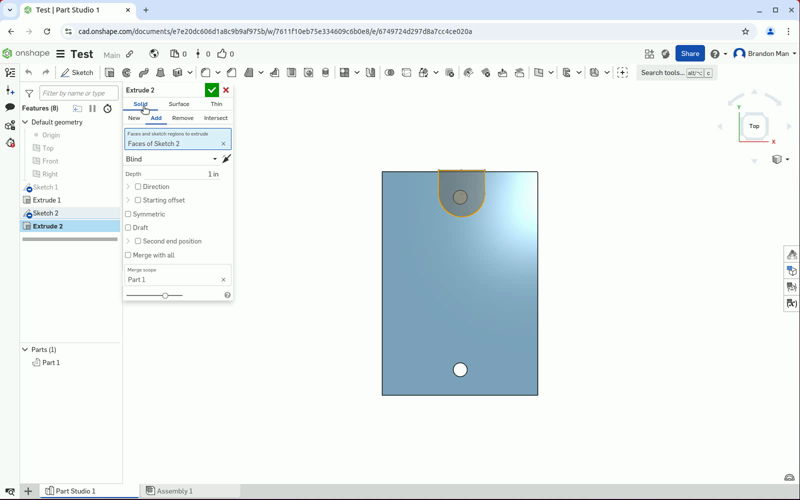
click(143, 106)
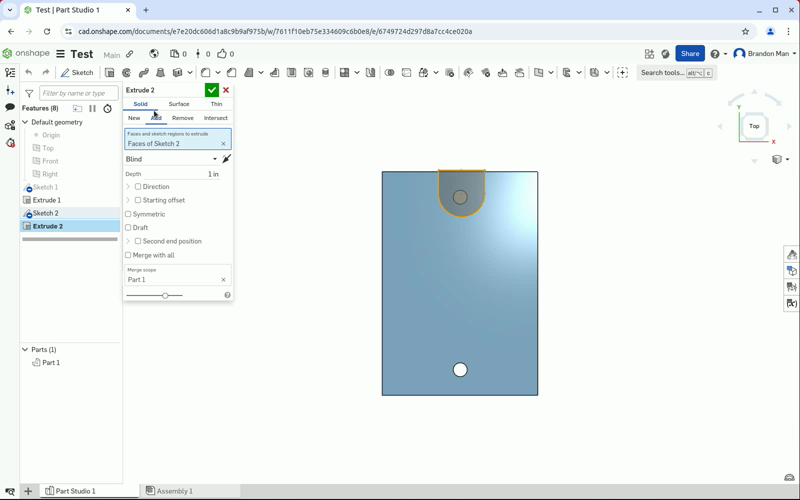
mouse_move(186, 120)
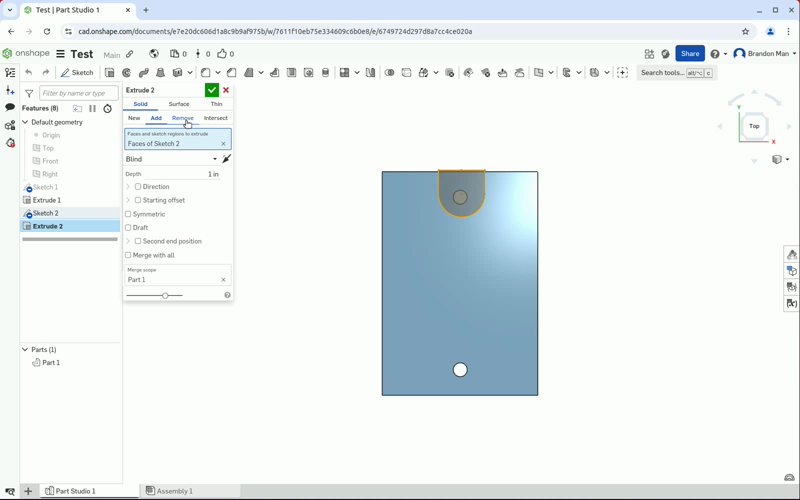
click(186, 120)
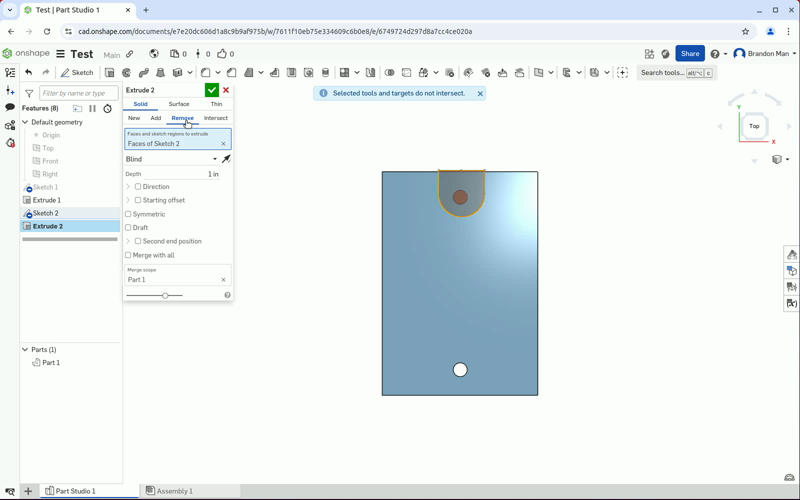
key(tab, 4)
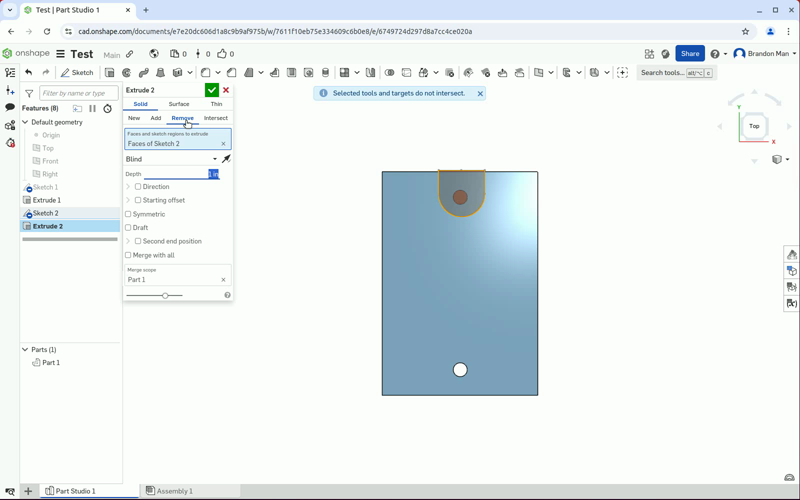
text(-14.683)
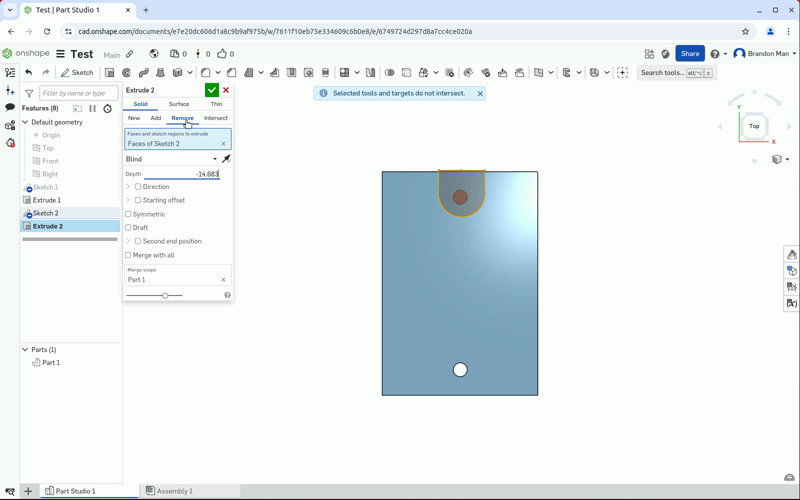
key(tab, 6)
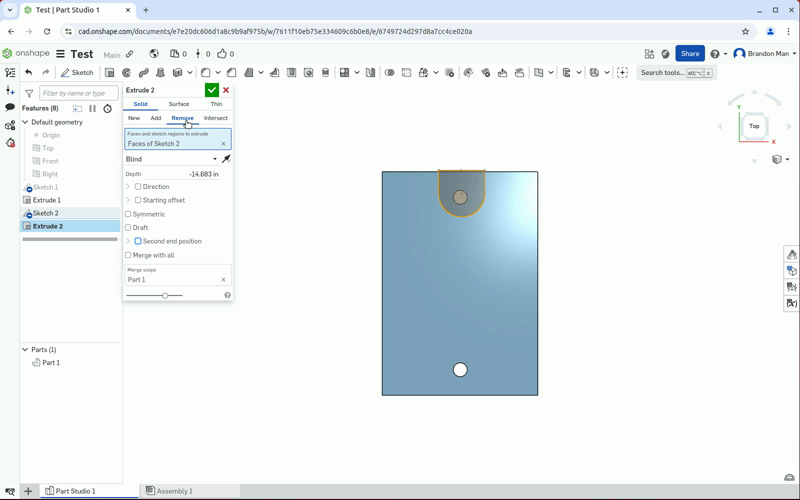
key(space)
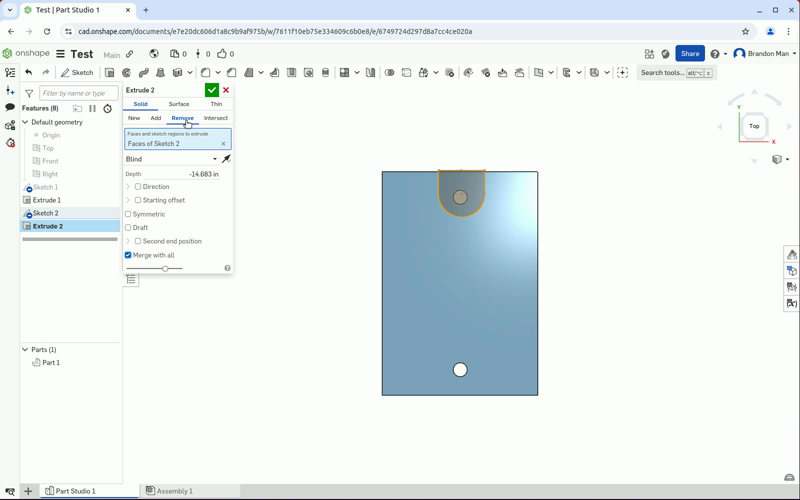
key(enter)
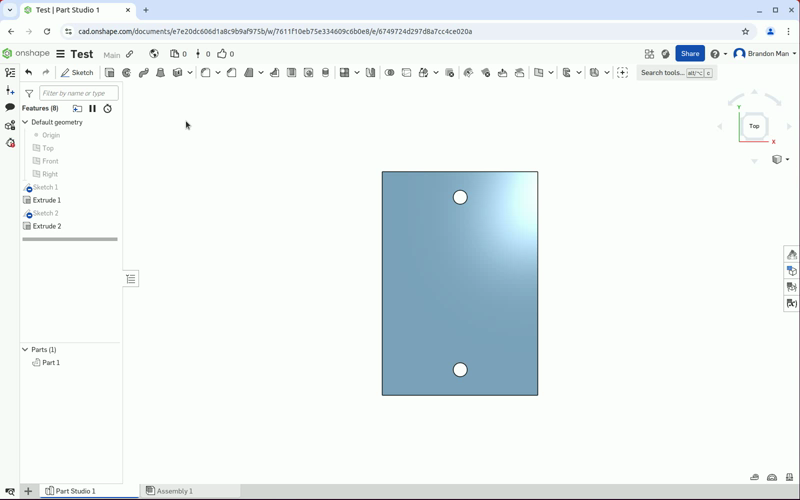
key(shift+h)
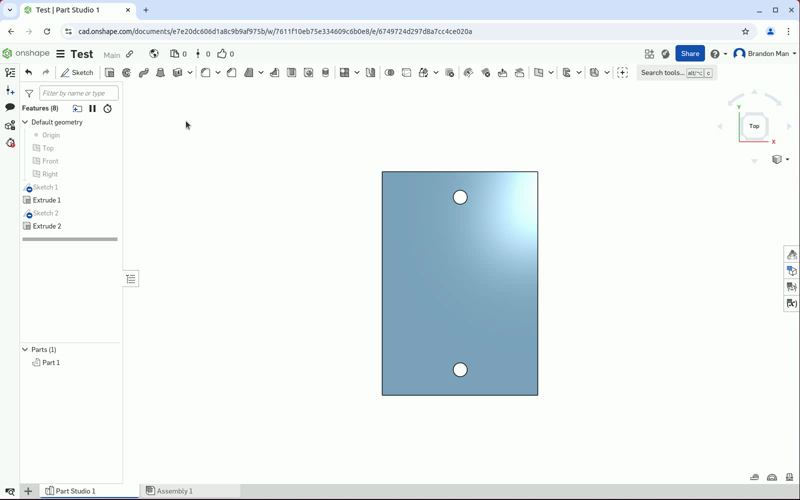
key(shift+h)
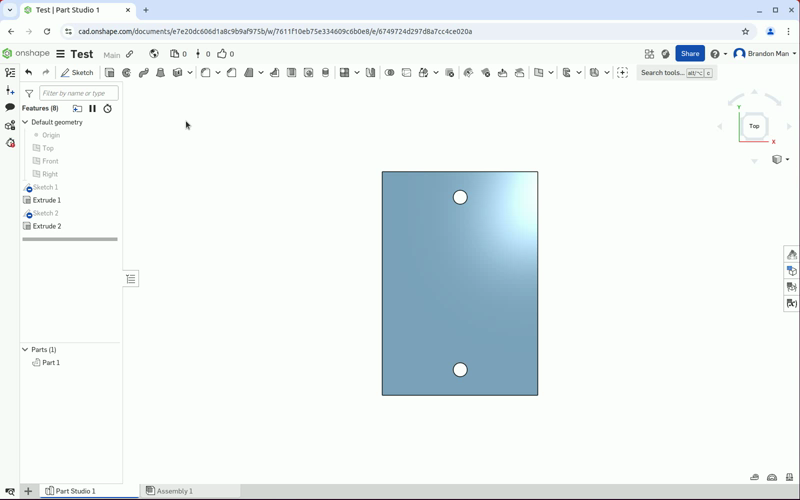
mouse_move(73, 189)
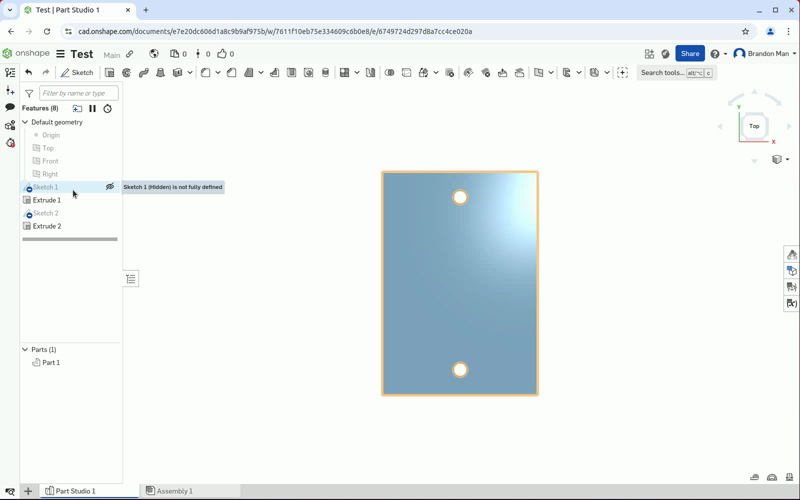
click(73, 189)
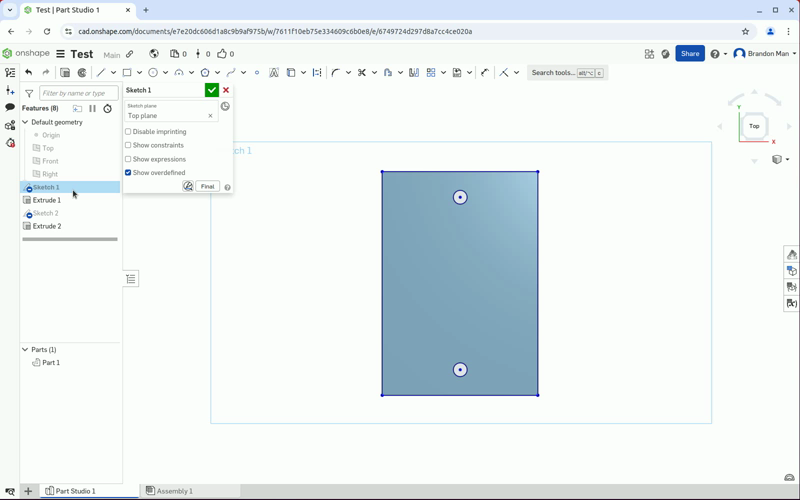
mouse_move(229, 92)
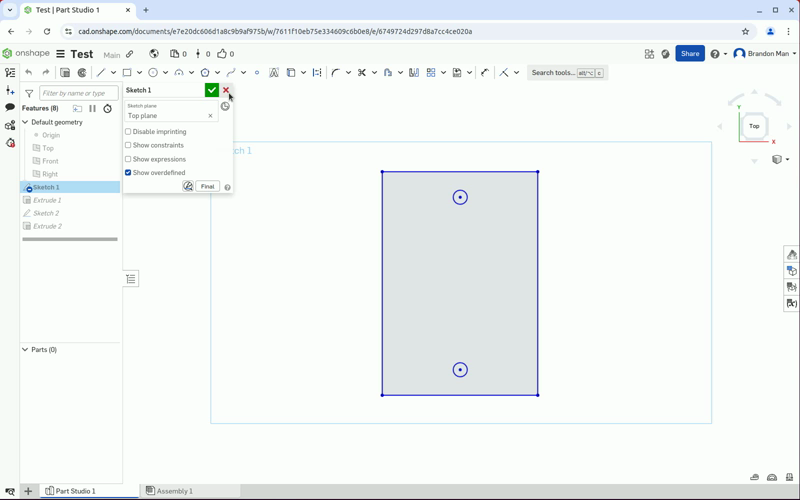
click(229, 92)
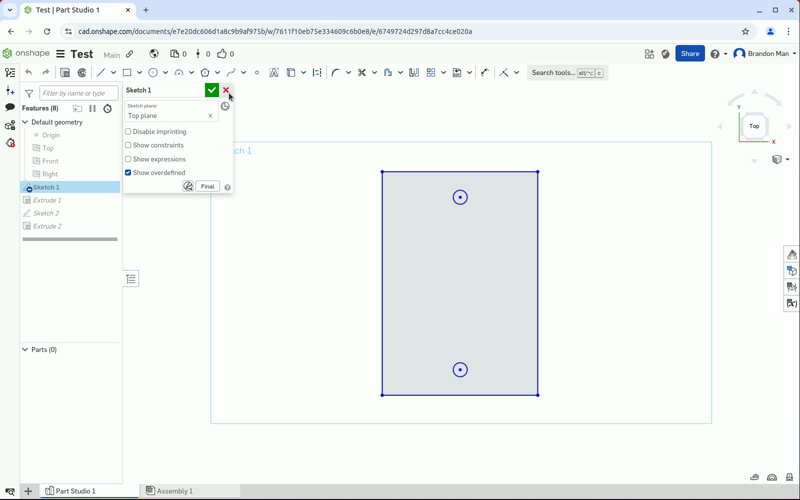
key(shift+s)
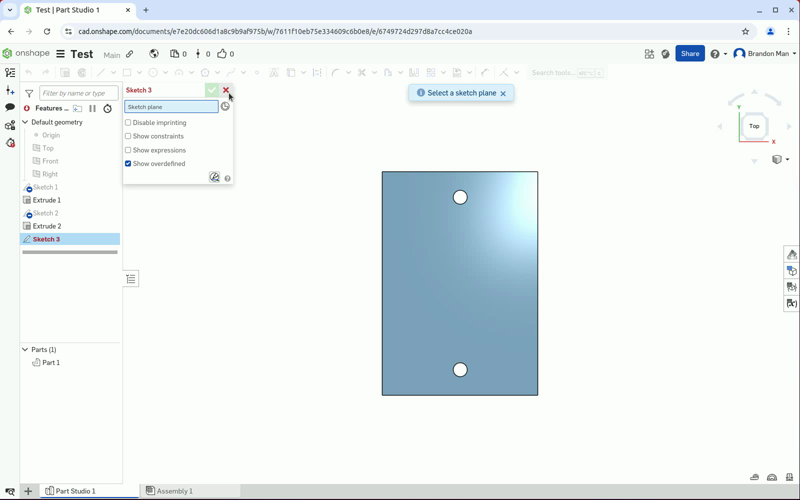
mouse_move(73, 150)
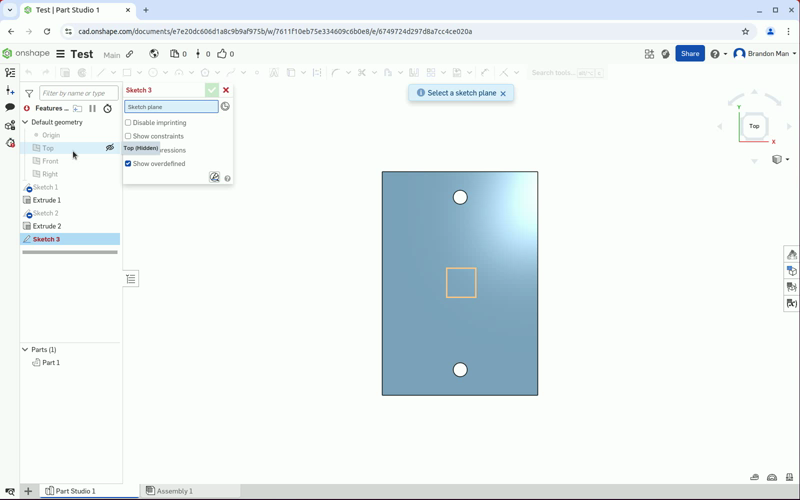
click(73, 150)
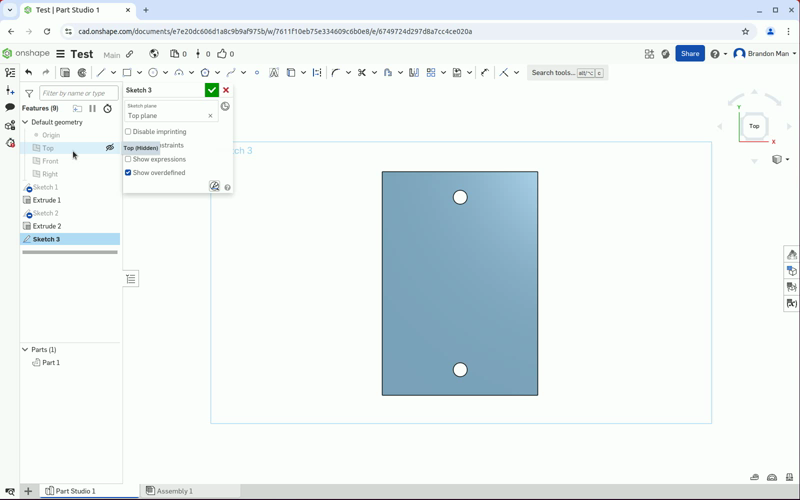
mouse_move(73, 352)
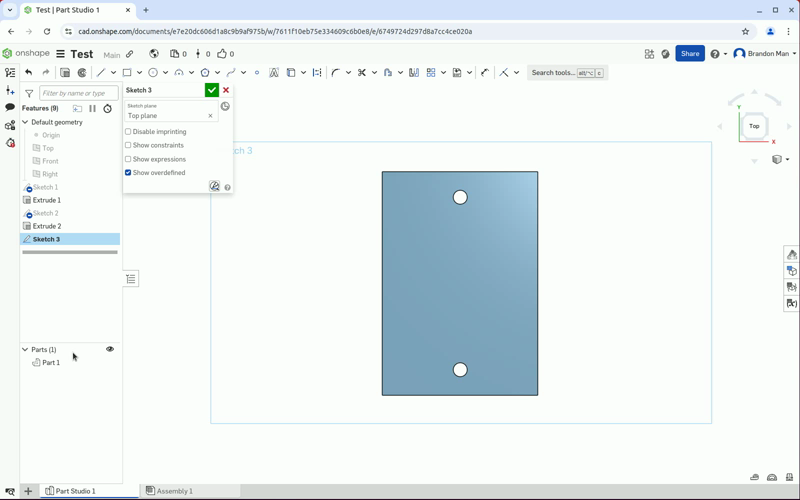
key(y)
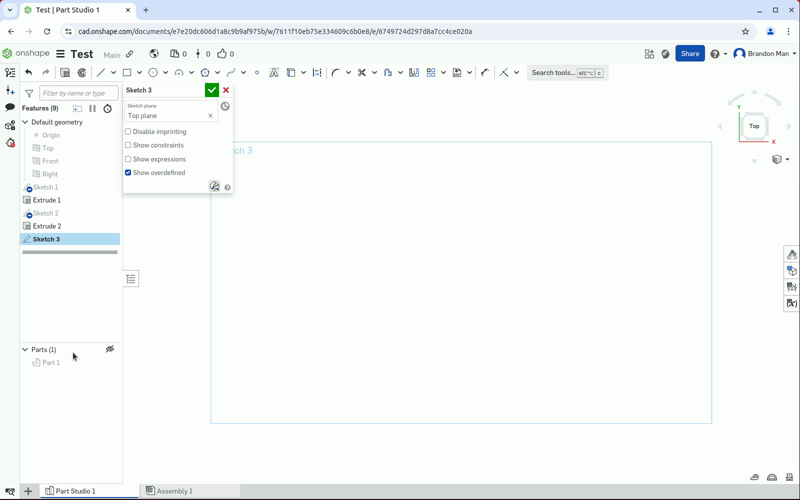
key(l)
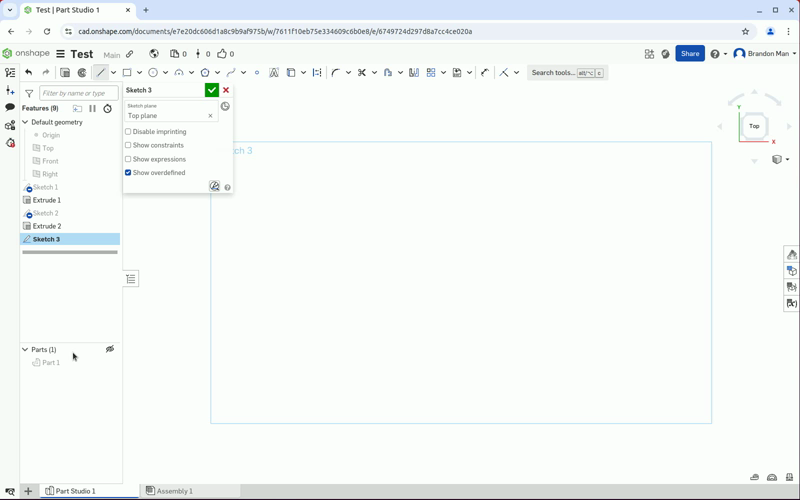
key_down(shift)
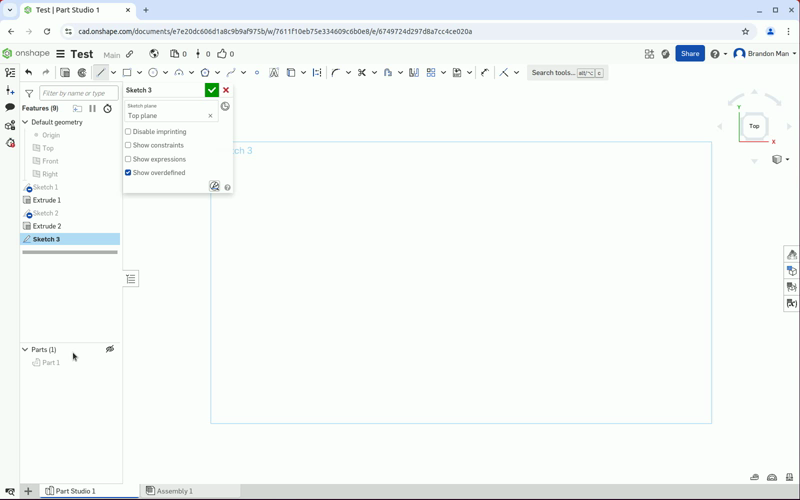
mouse_move(438, 395)
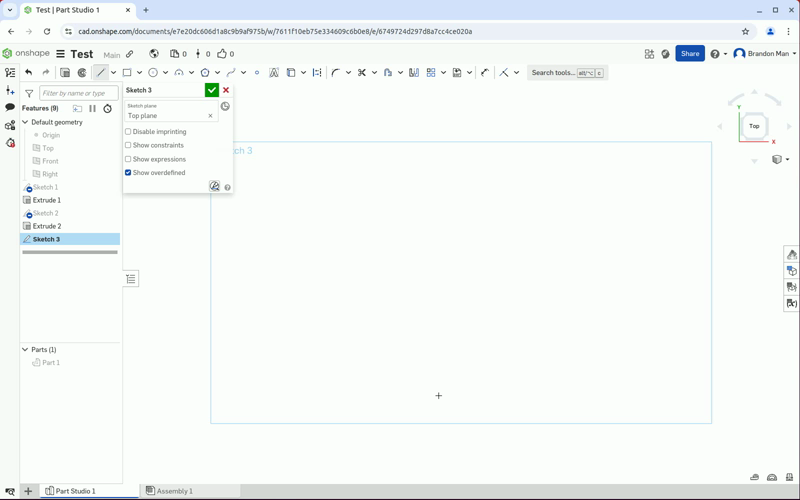
click(438, 395)
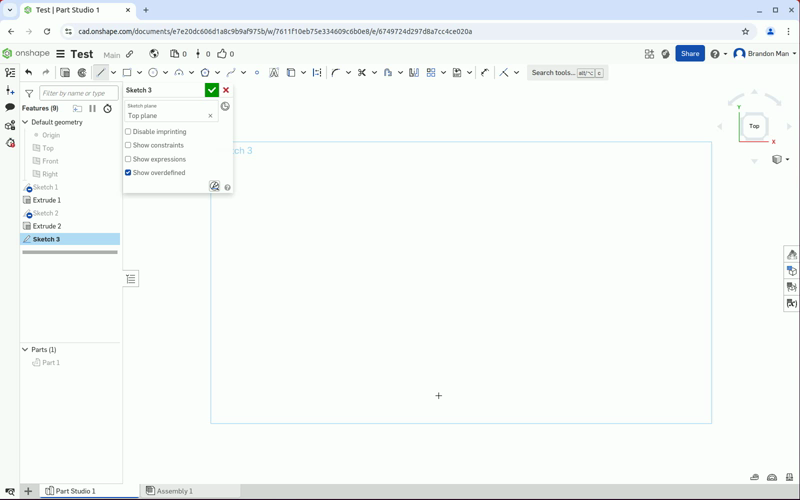
key_up(shift)
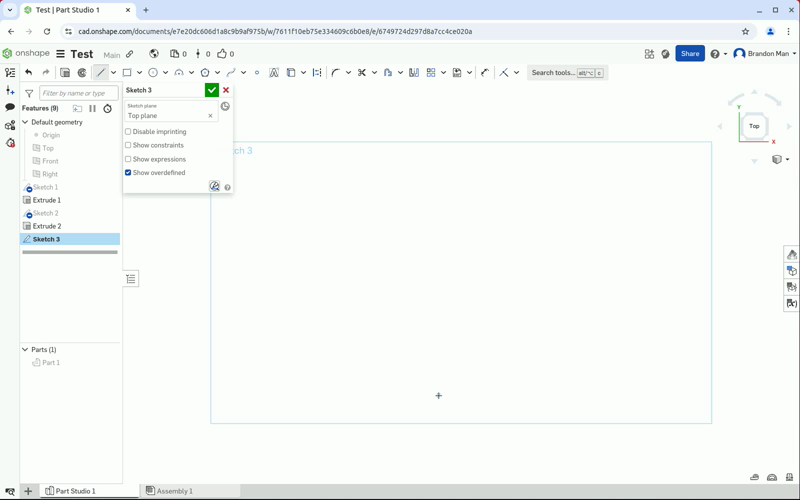
key_down(shift)
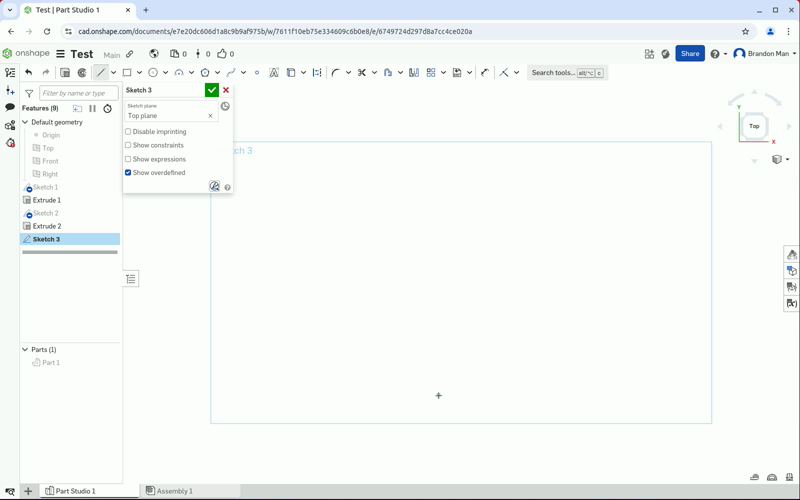
mouse_move(468, 395)
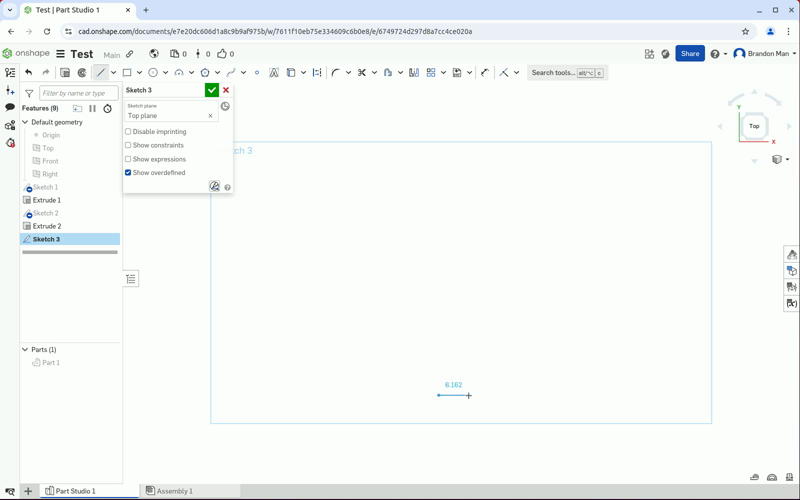
mouse_move(461, 395)
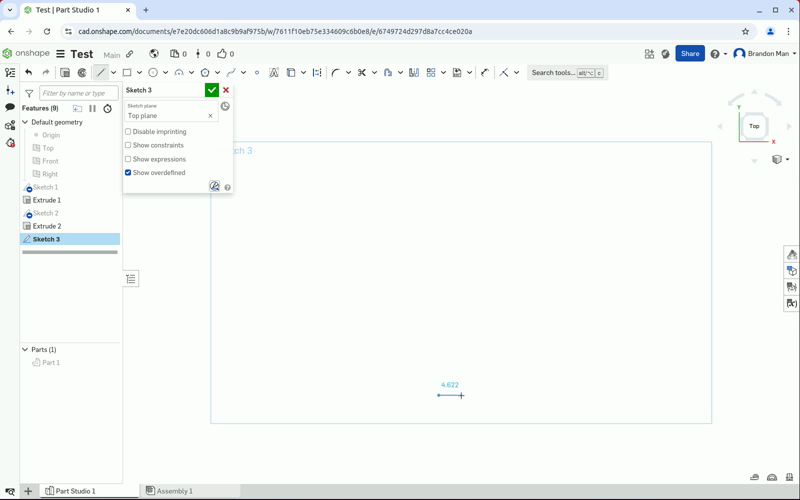
click(461, 395)
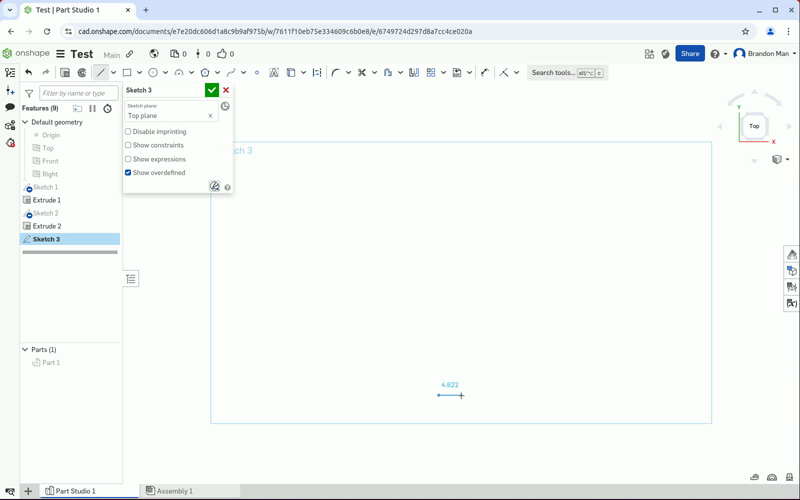
key_up(shift)
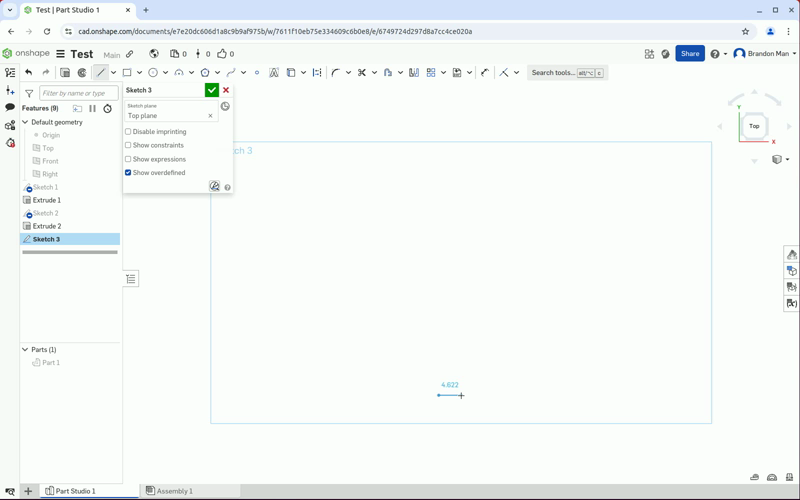
key_down(shift)
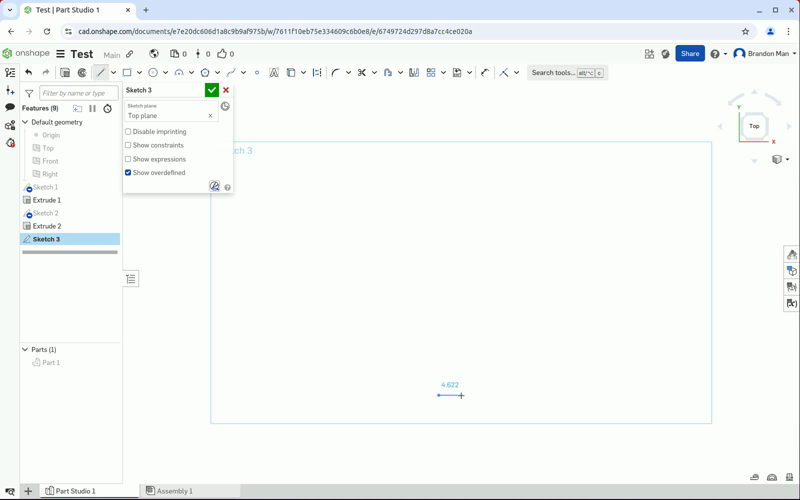
mouse_move(491, 395)
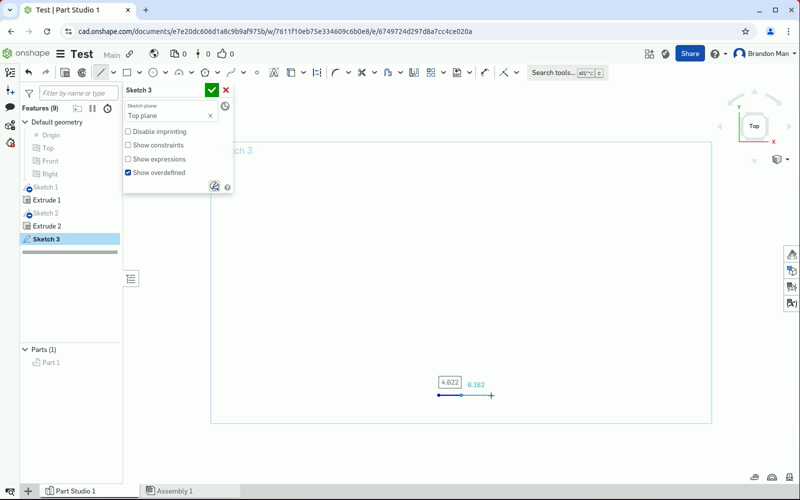
mouse_move(484, 395)
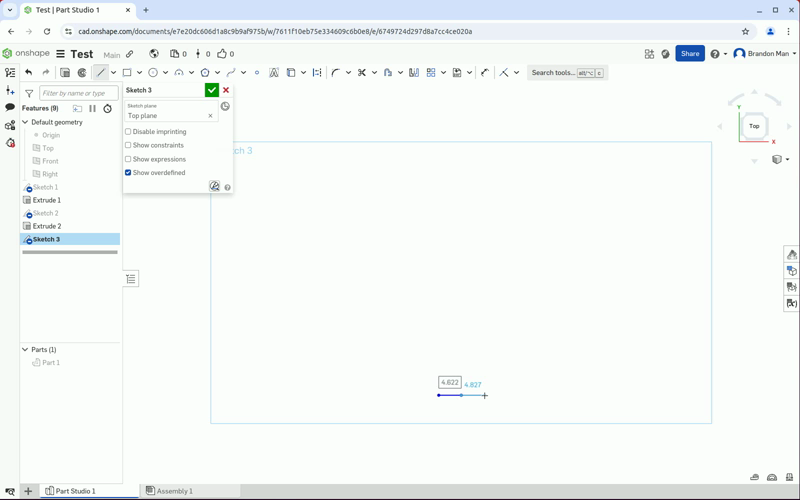
click(484, 395)
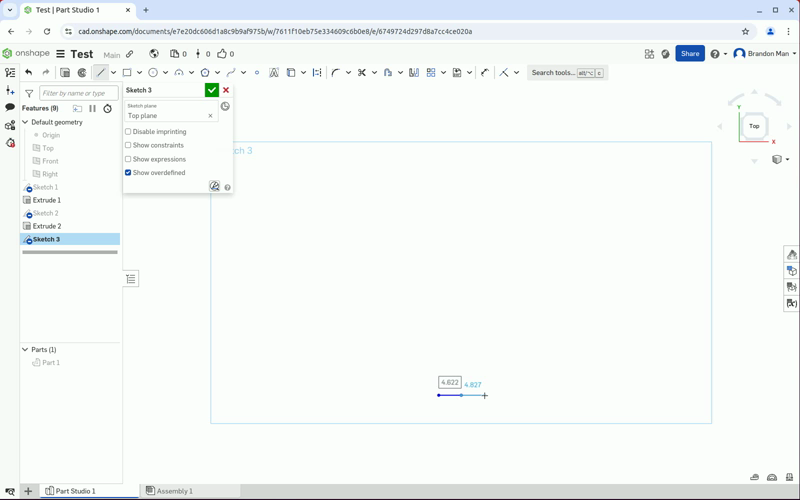
key_up(shift)
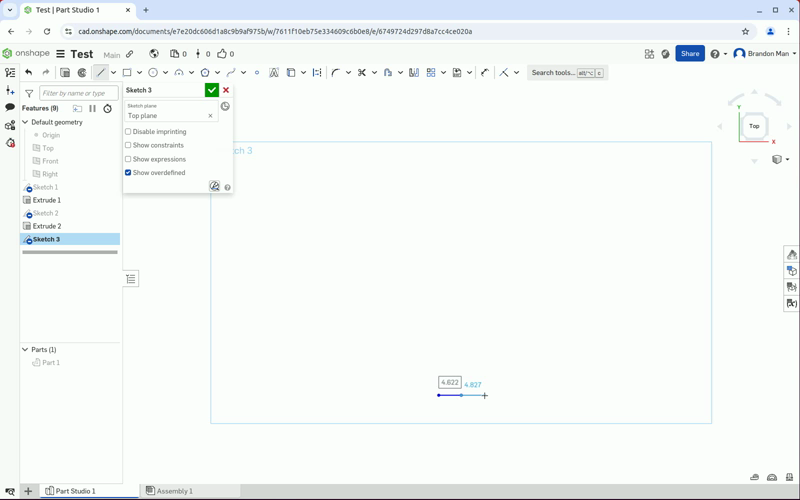
key_down(shift)
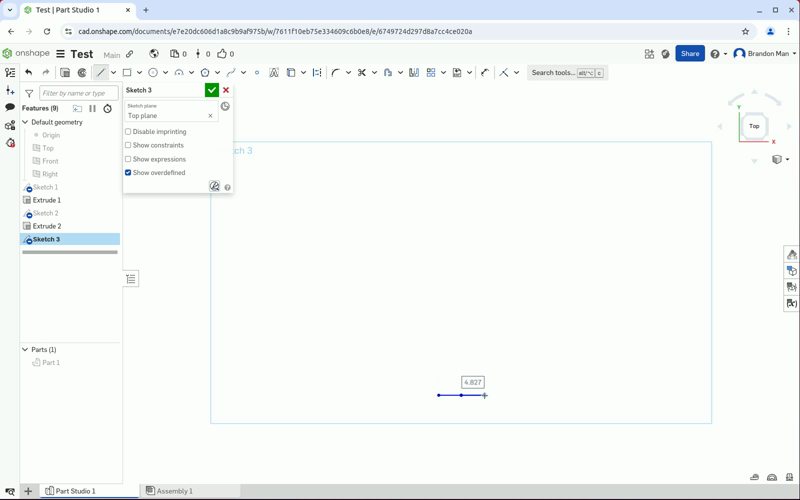
mouse_move(514, 395)
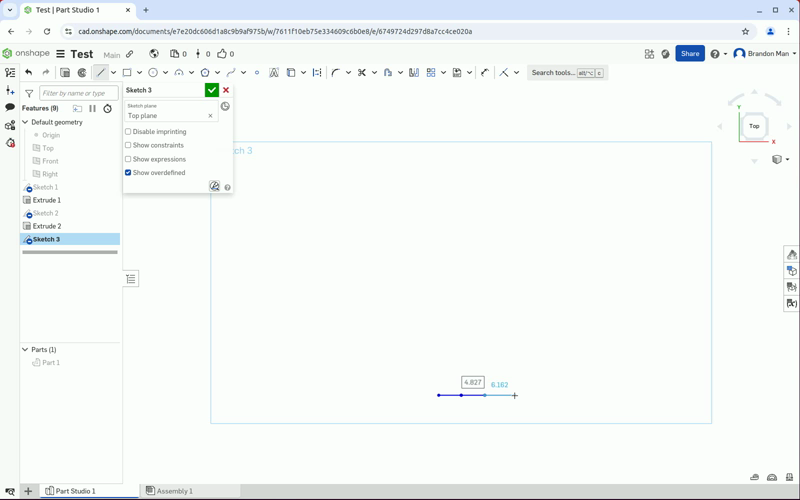
mouse_move(484, 372)
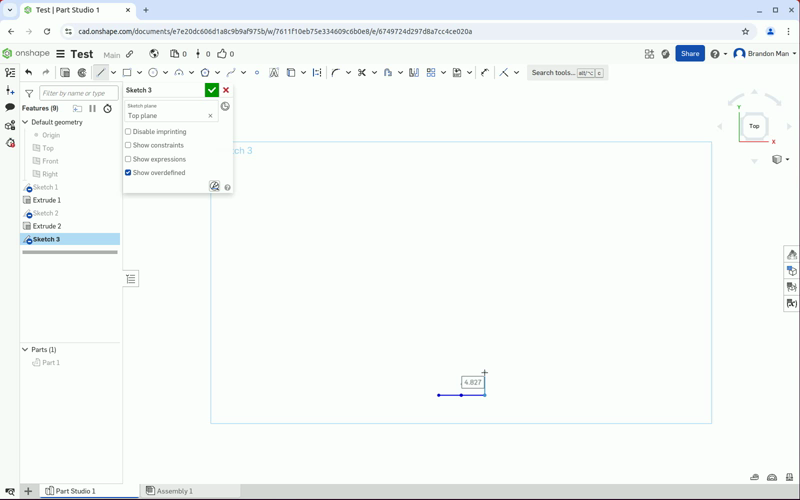
click(484, 372)
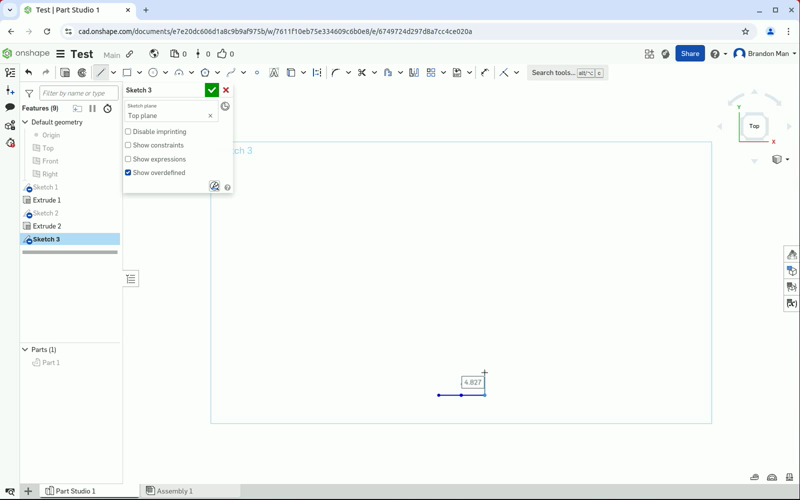
key_up(shift)
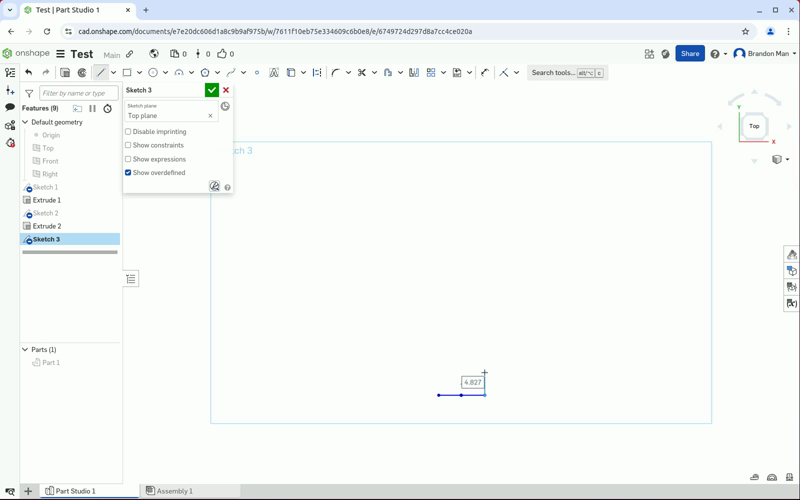
key(esc)
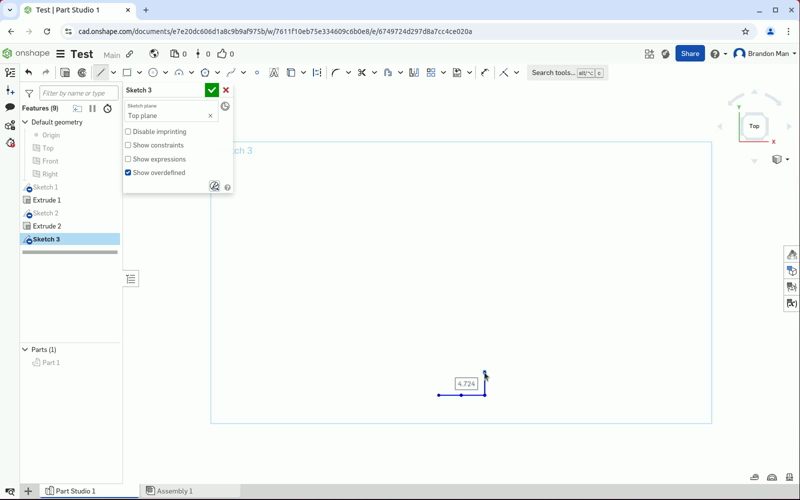
key(a)
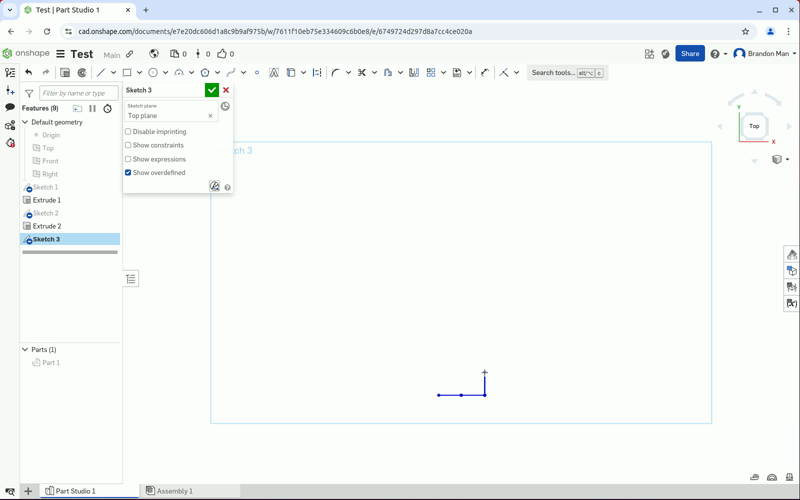
mouse_move(484, 372)
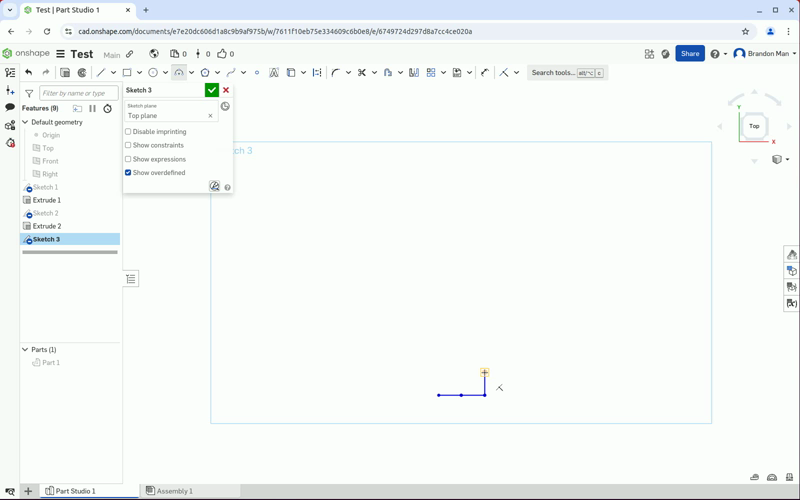
click(484, 372)
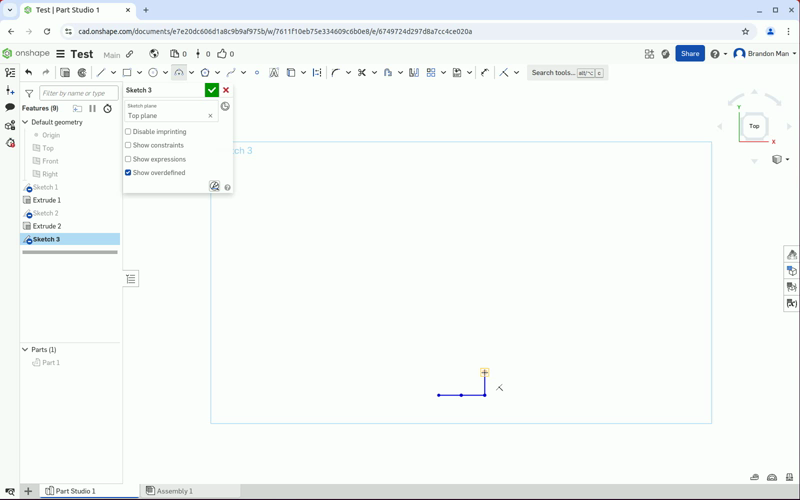
key_down(shift)
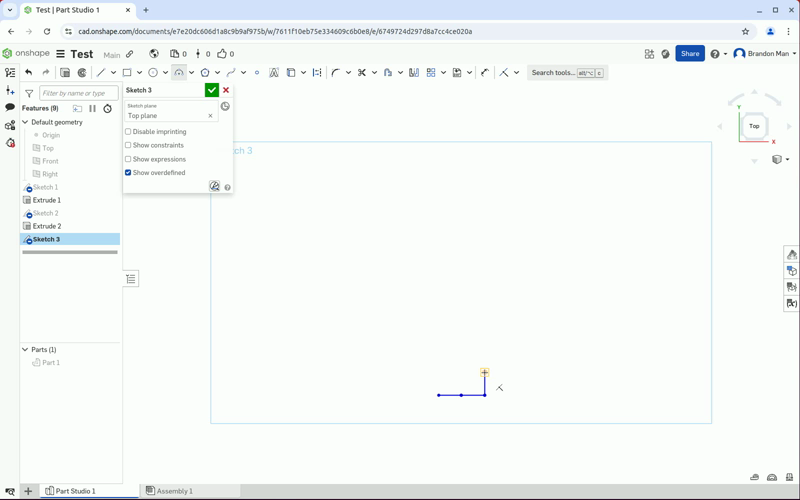
mouse_move(438, 372)
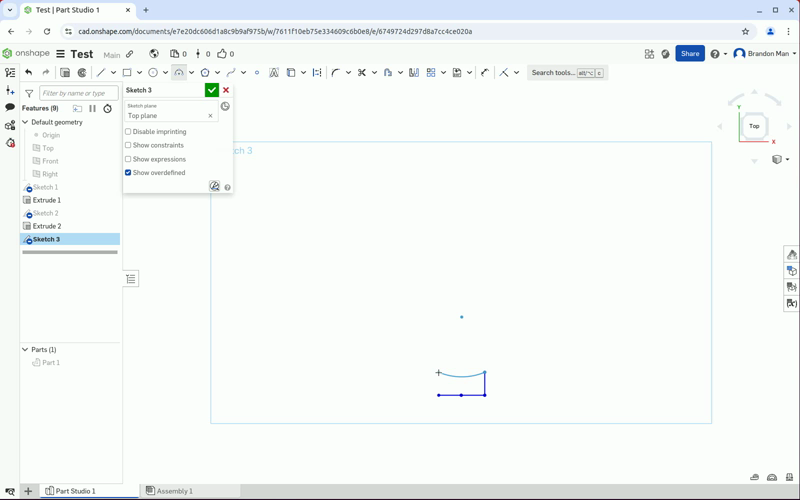
click(438, 372)
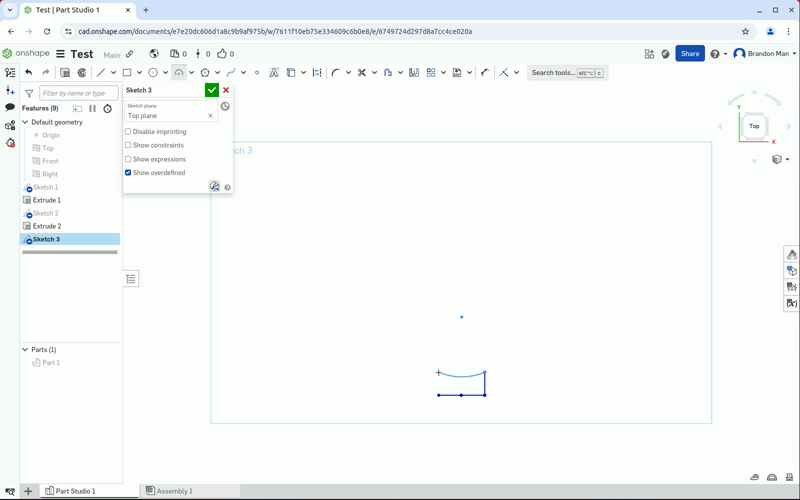
mouse_move(461, 348)
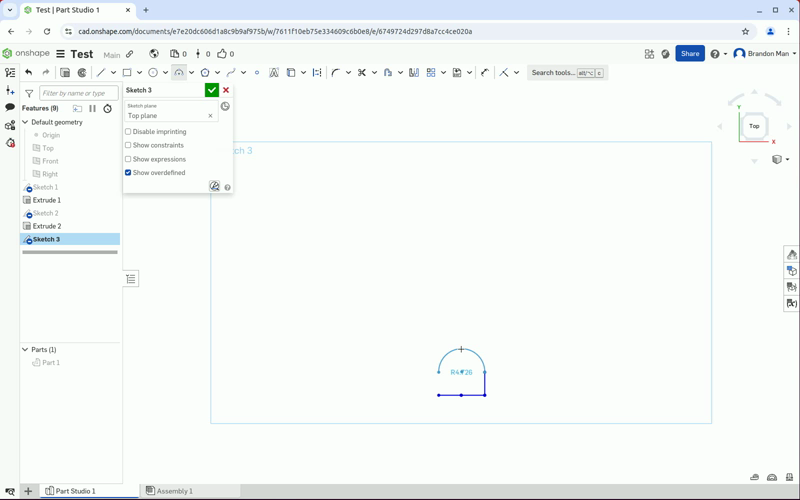
click(461, 348)
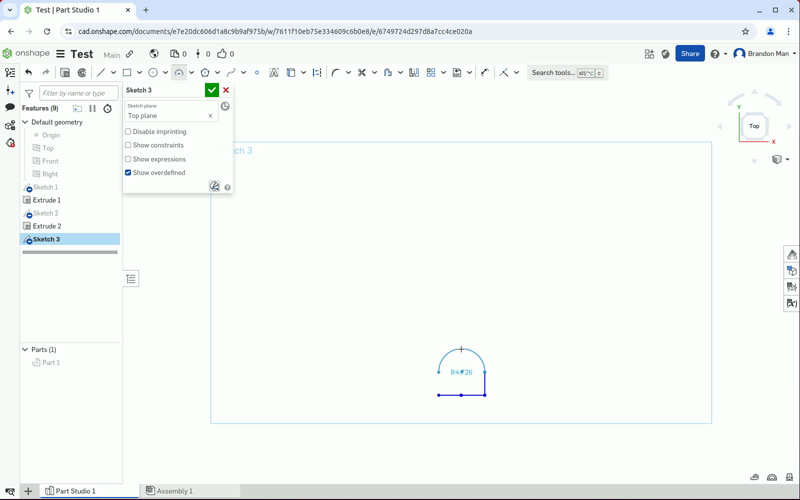
key_up(shift)
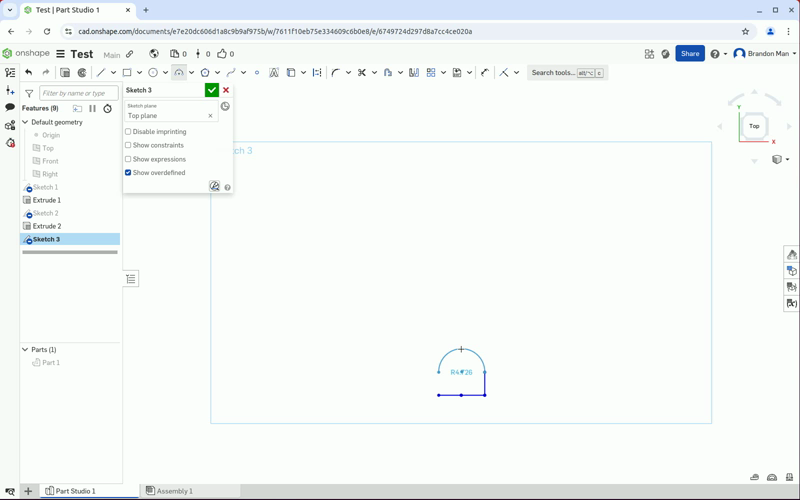
key(esc)
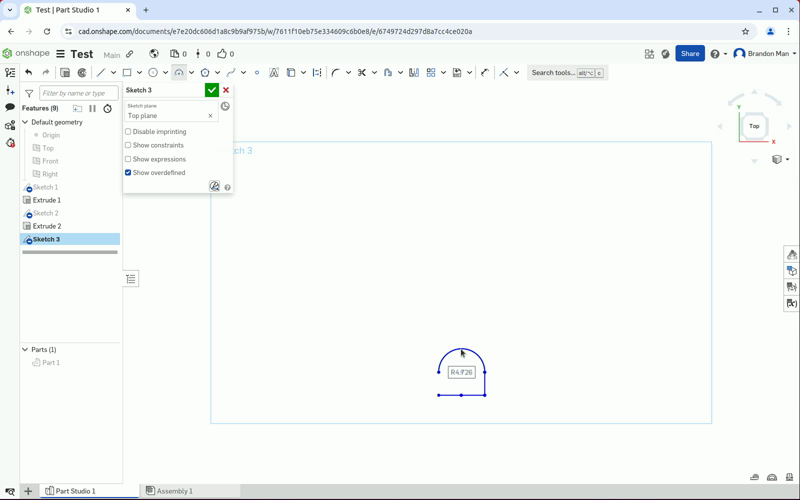
key(l)
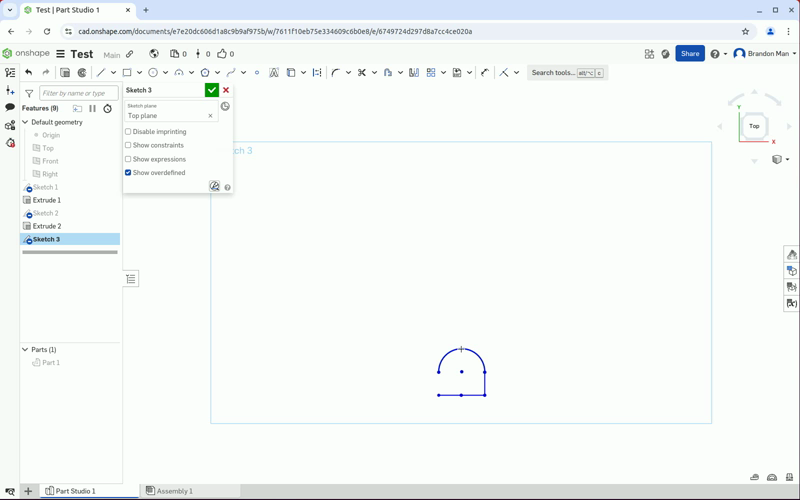
mouse_move(438, 372)
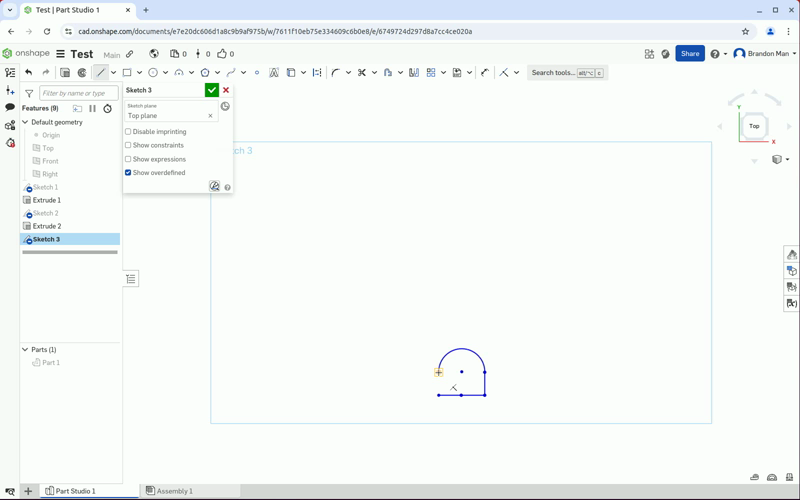
click(438, 372)
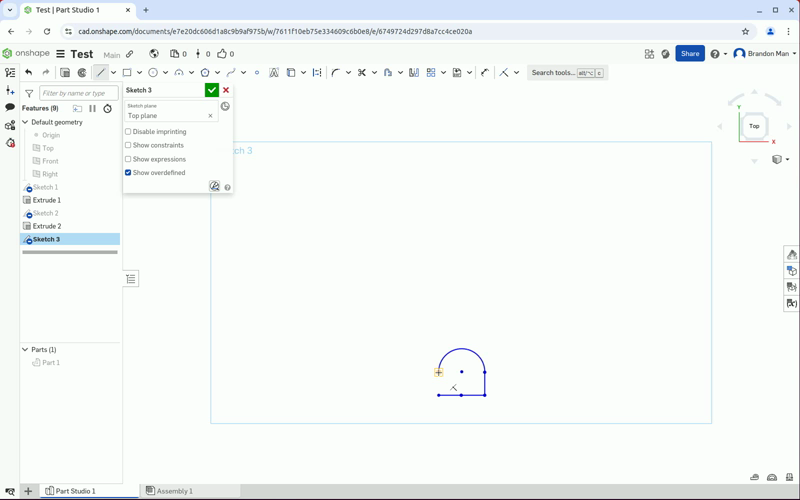
mouse_move(468, 372)
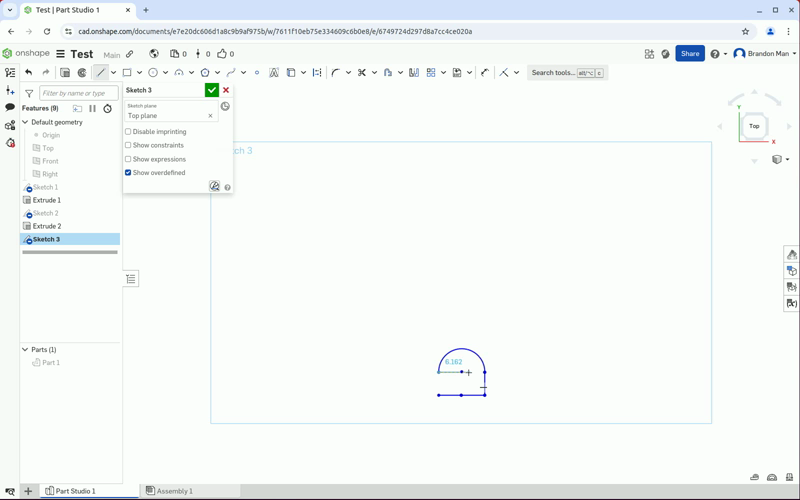
key_down(shift)
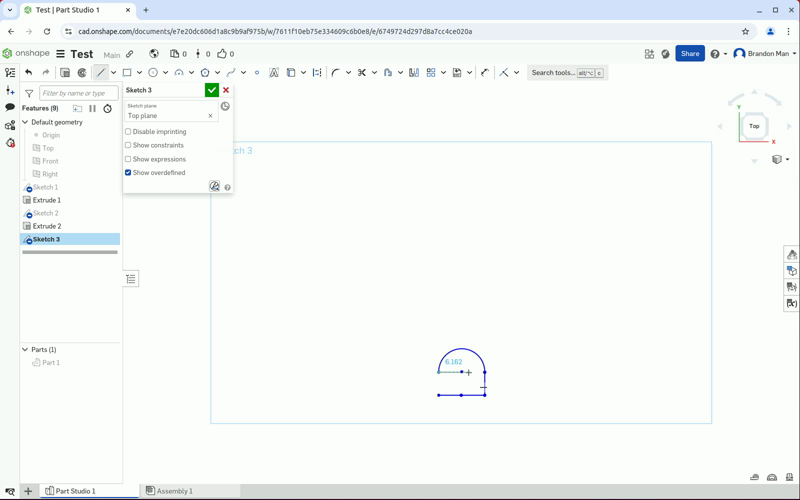
mouse_move(438, 395)
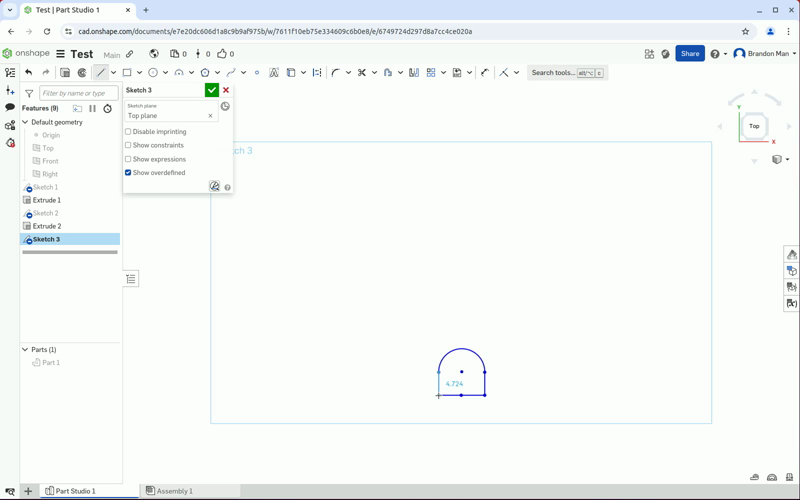
key_up(shift)
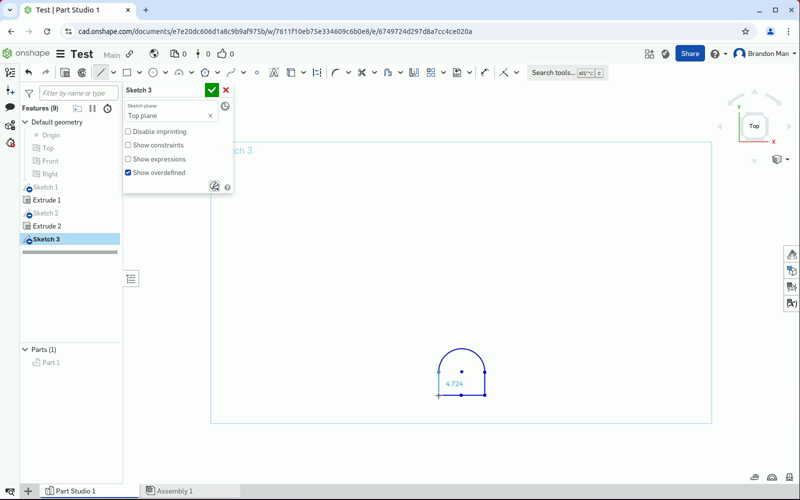
click(438, 395)
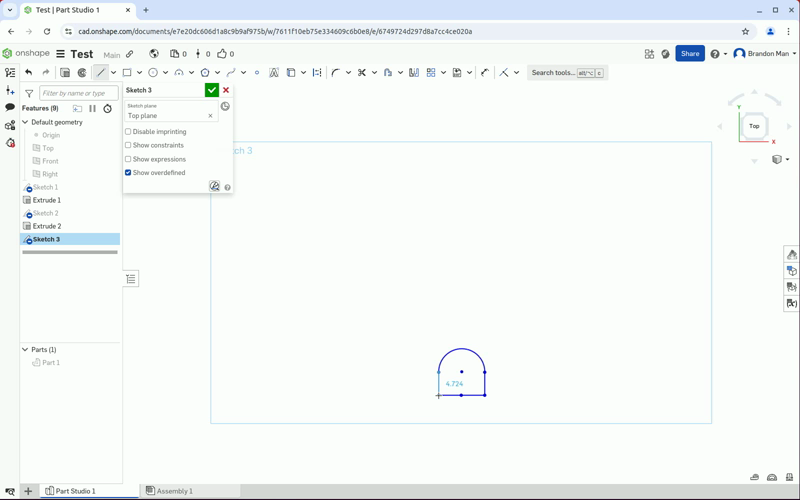
key(esc)
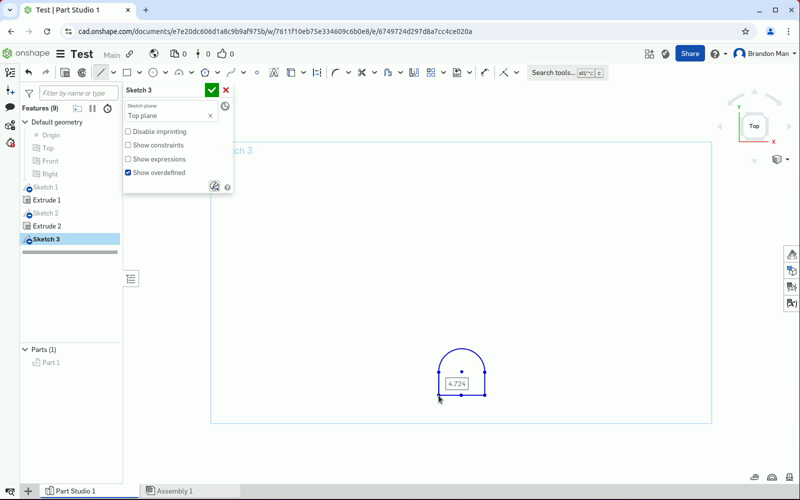
mouse_move(451, 389)
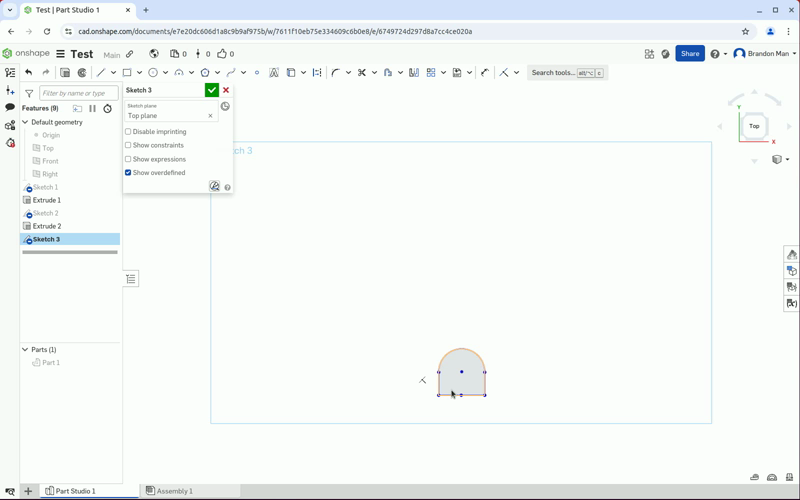
click(451, 389)
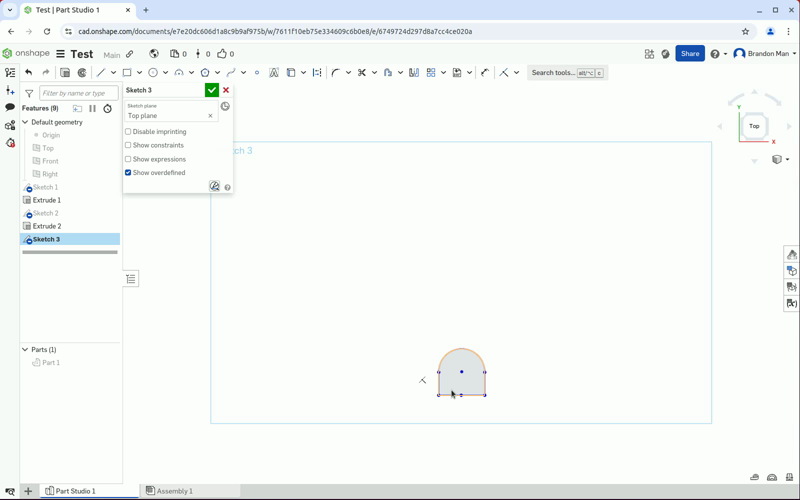
mouse_move(73, 352)
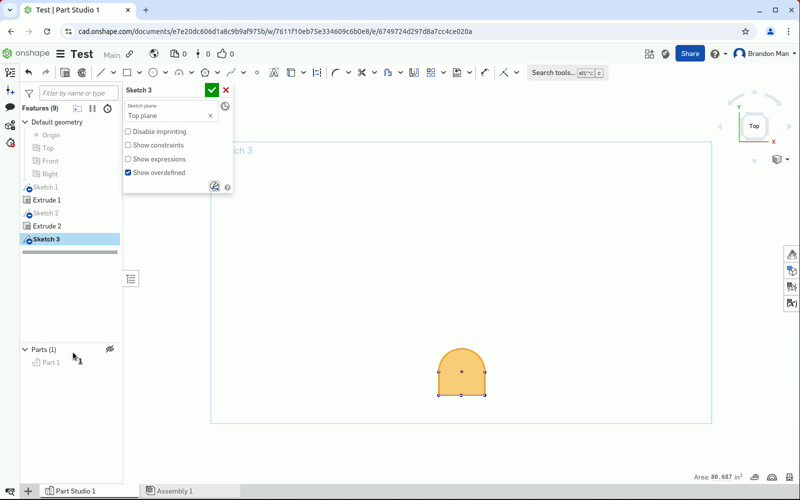
key(shift+y)
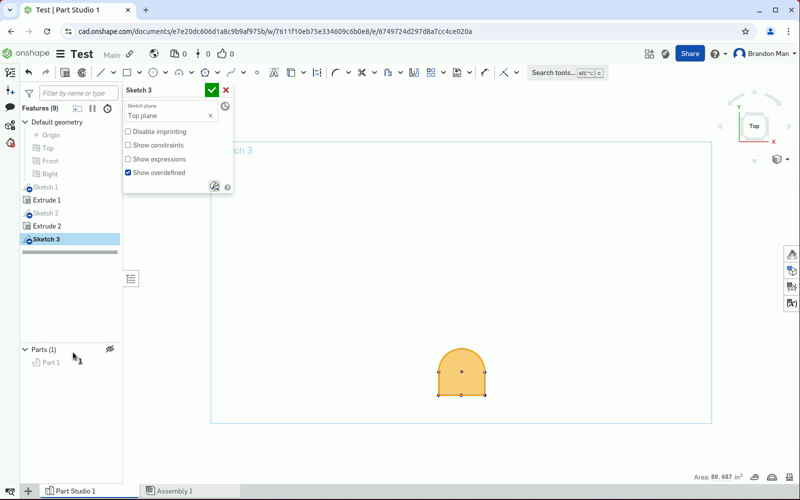
key(shift+e)
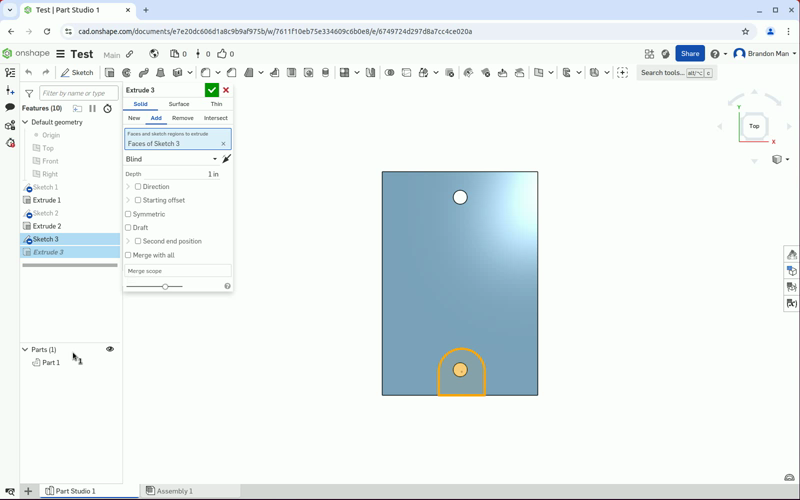
mouse_move(143, 106)
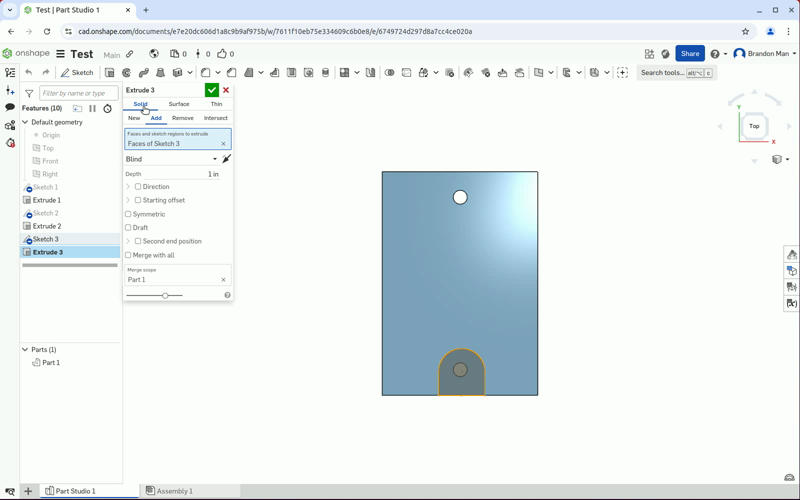
click(143, 106)
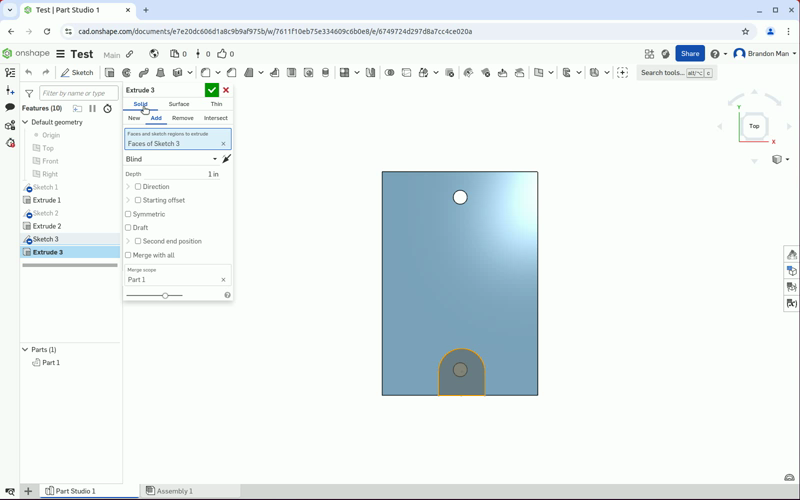
mouse_move(186, 120)
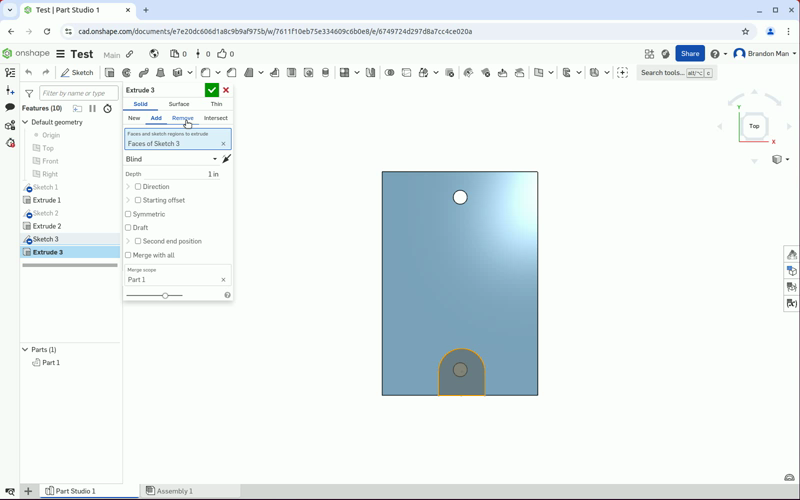
click(186, 120)
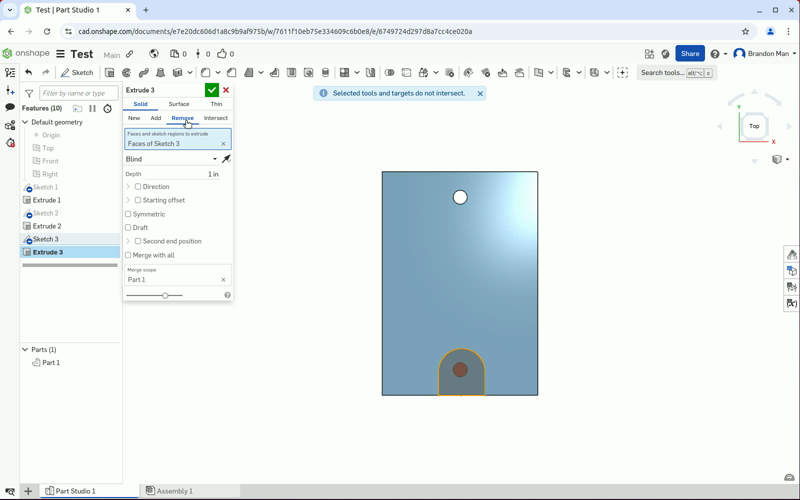
key(tab, 4)
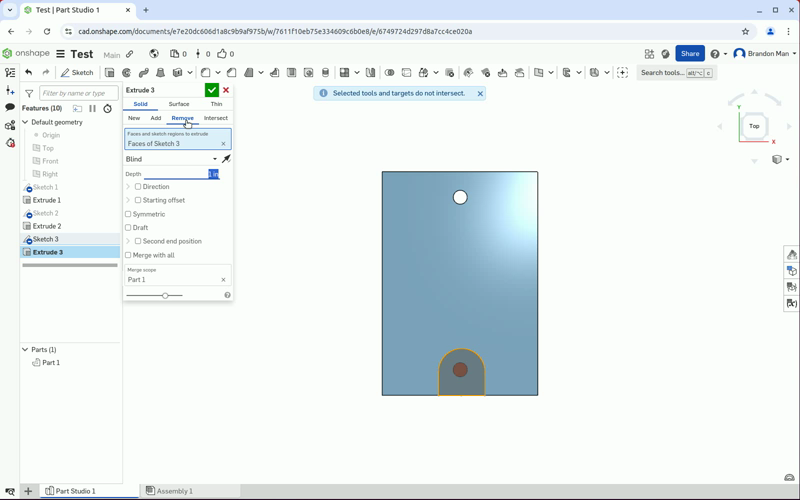
text(-14.683)
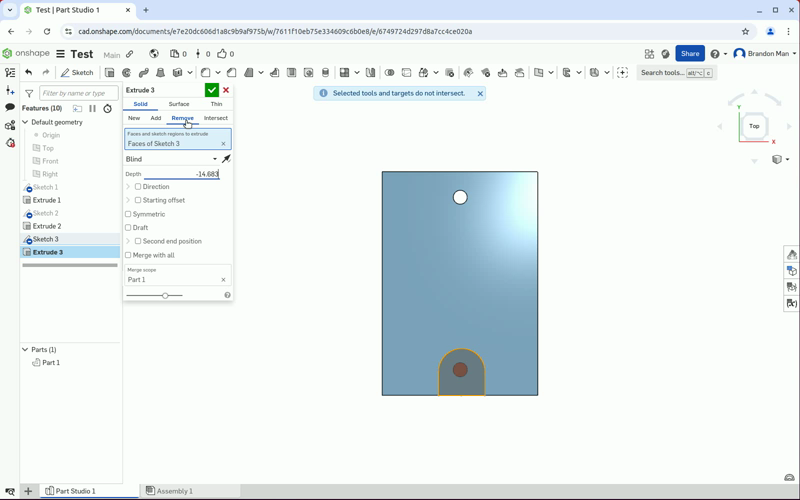
key(tab, 6)
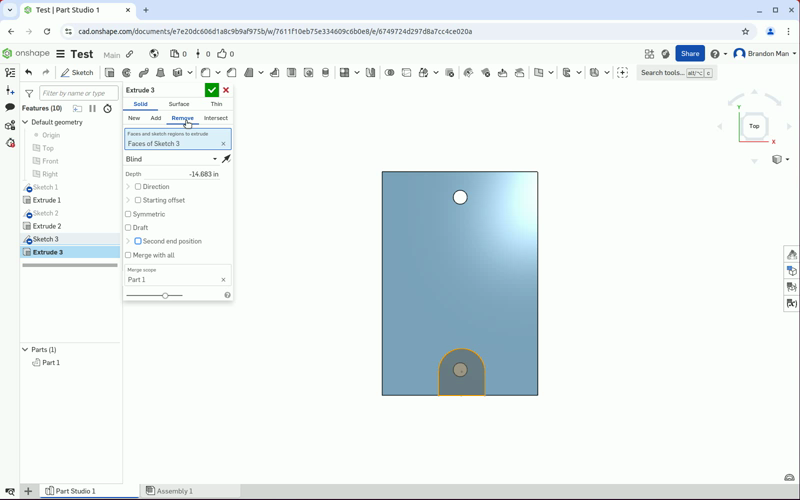
key(space)
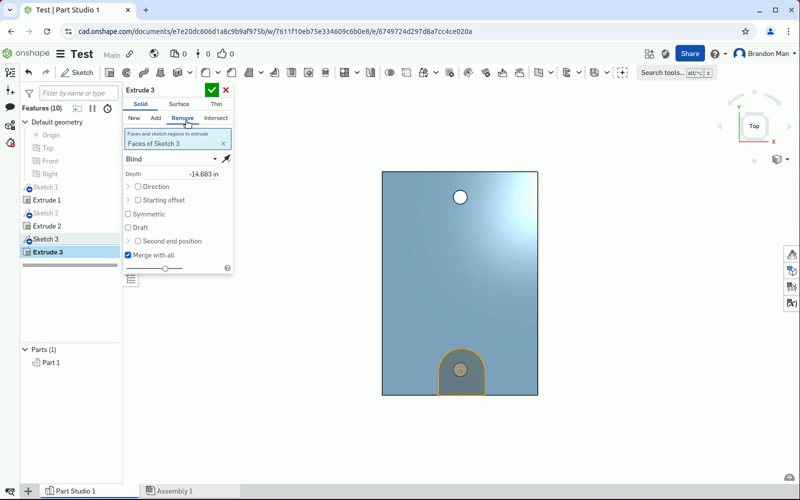
key(enter)
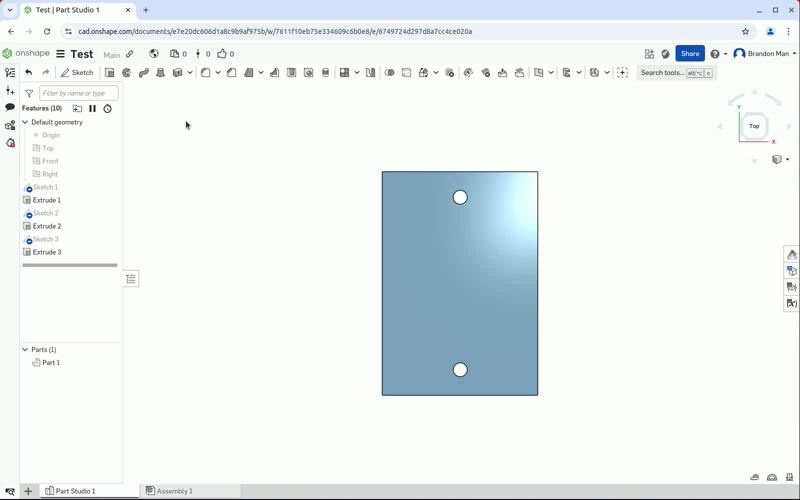
key(shift+h)
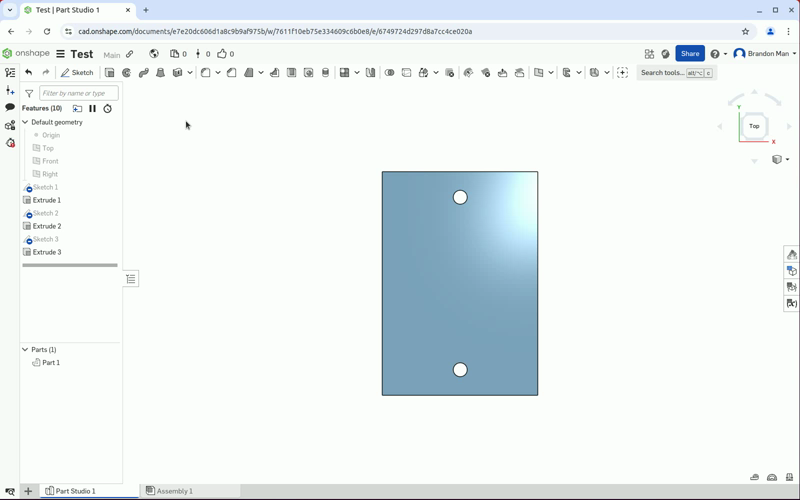
key(shift+h)
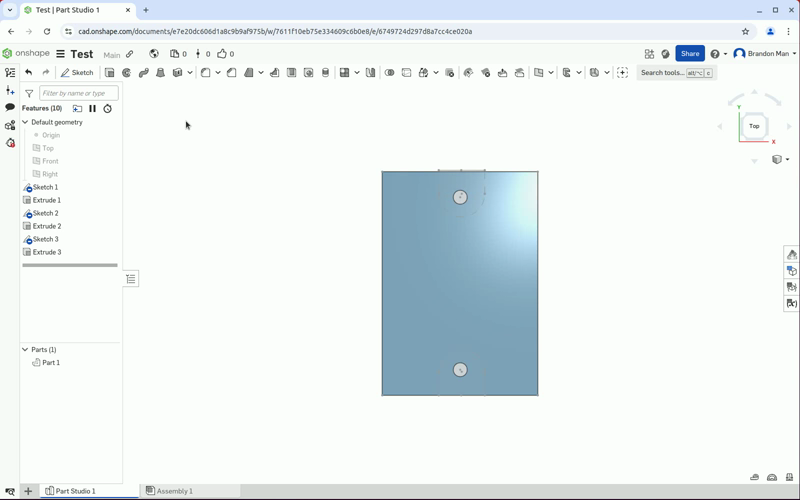
key(shift+7)
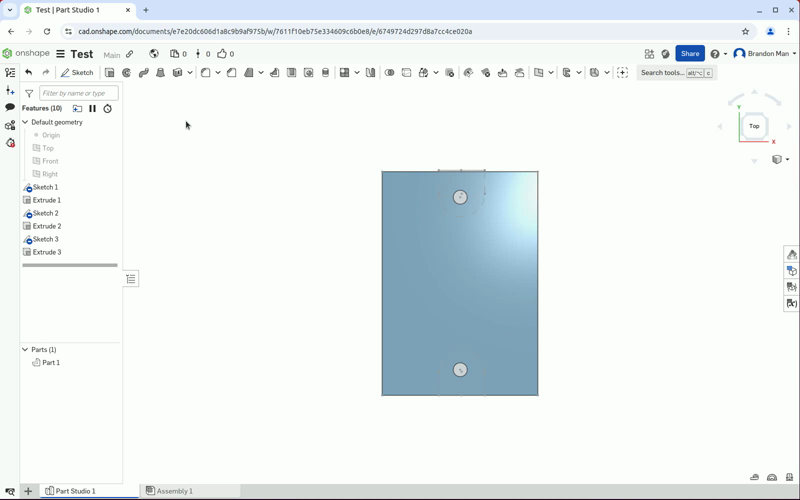
key(up, 3)
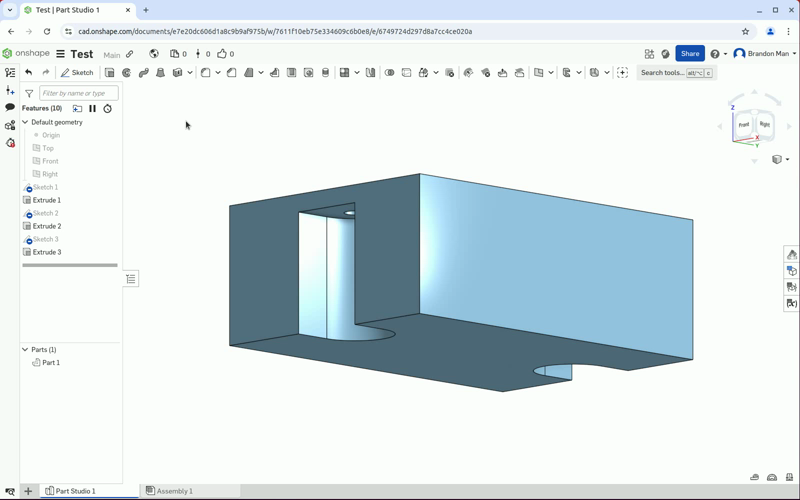
key(left, 3)
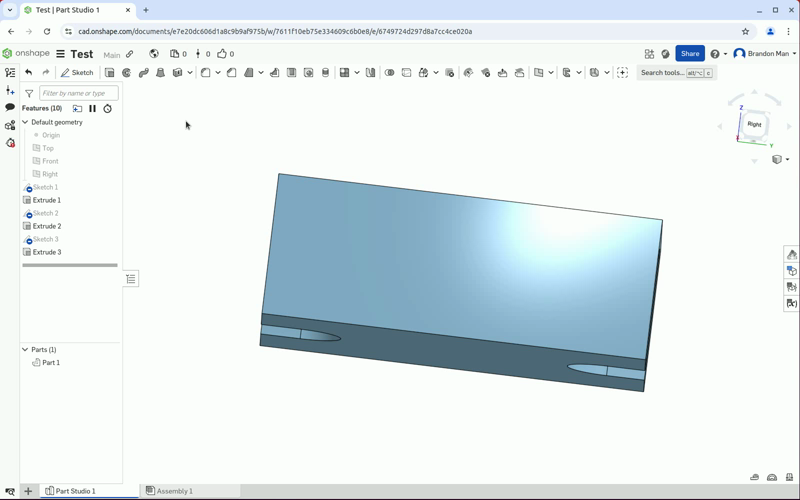
key(right, 3)
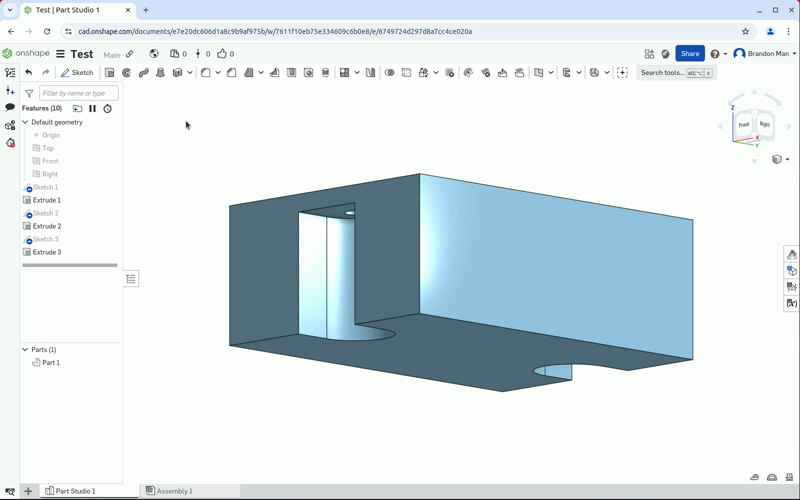
key(down, 3)
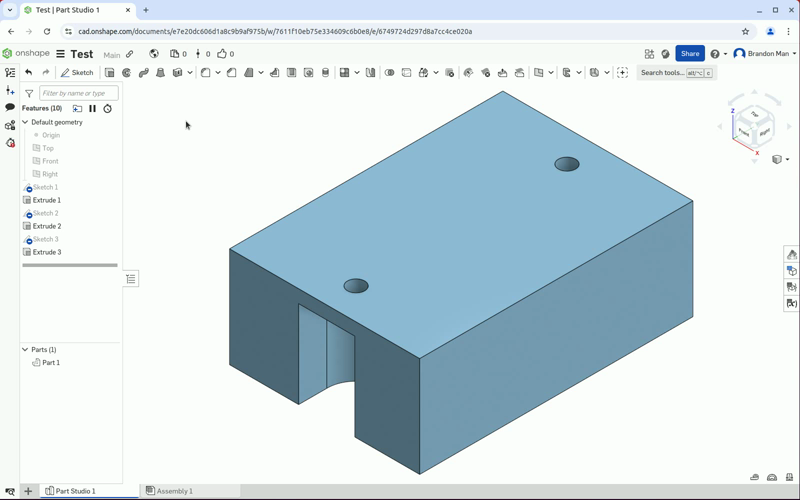
mouse_move(73, 189)
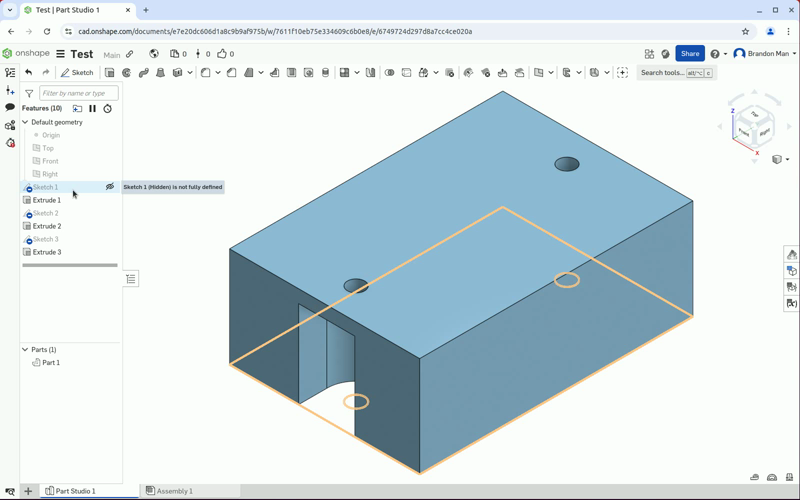
click(73, 189)